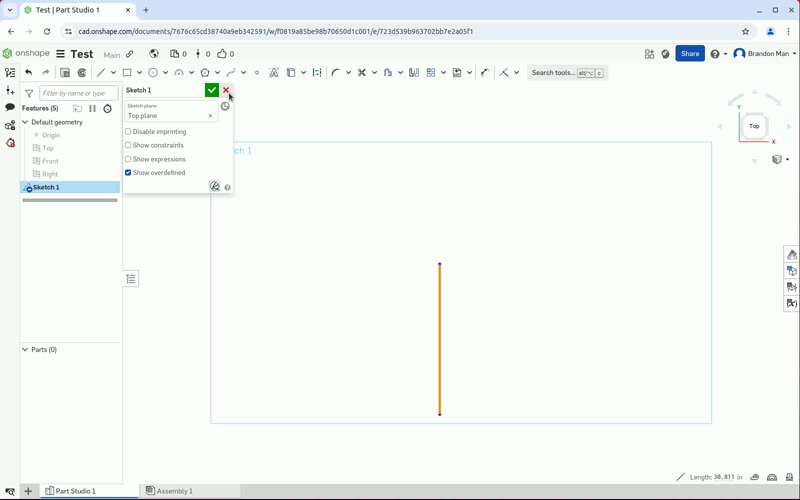
key(shift+h)
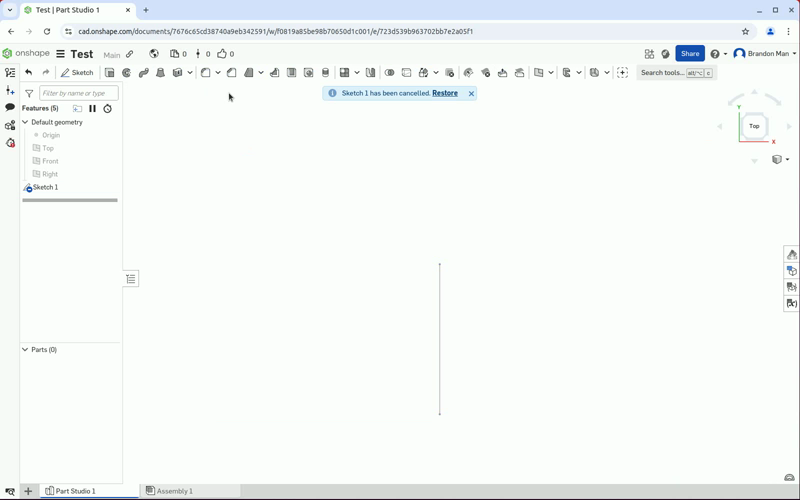
key(shift+s)
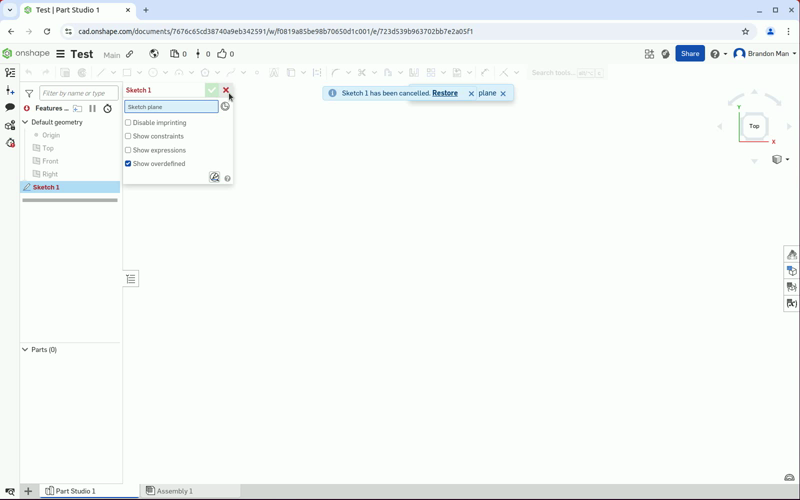
mouse_move(73, 150)
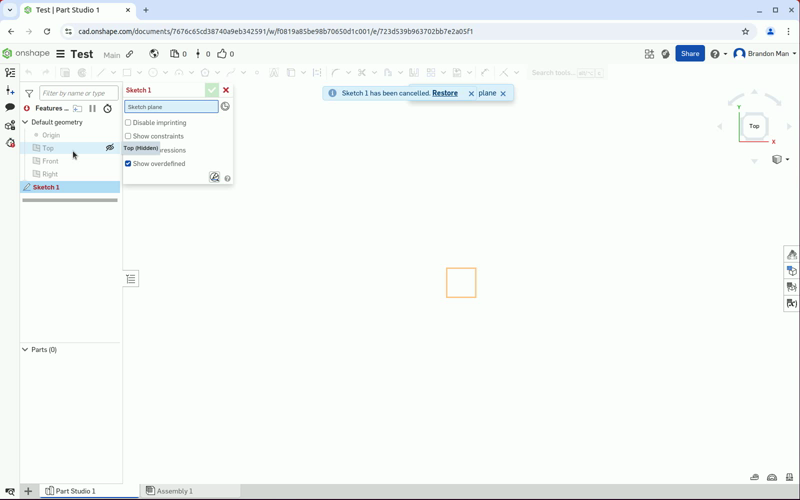
click(73, 150)
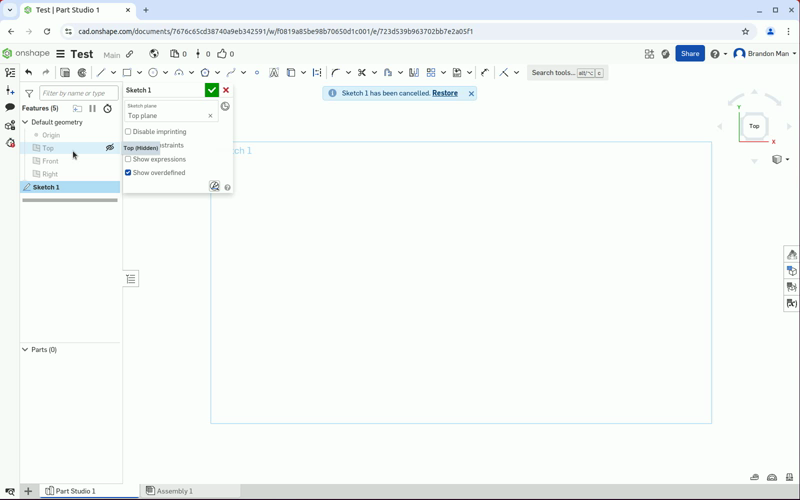
mouse_move(73, 352)
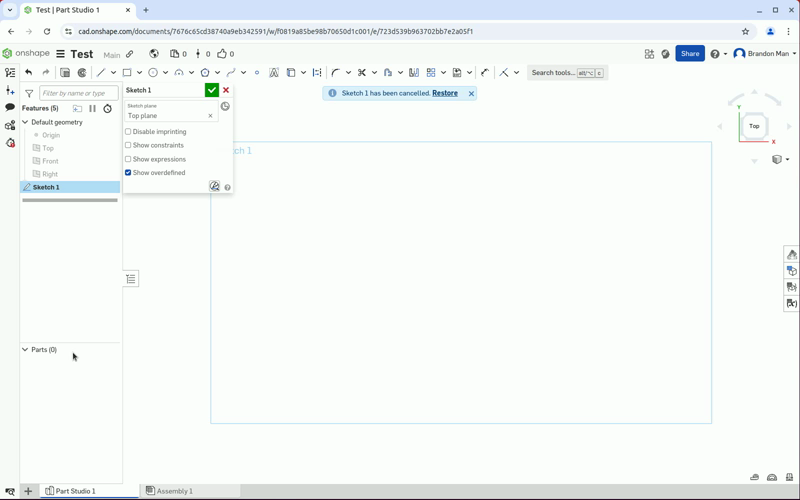
key(y)
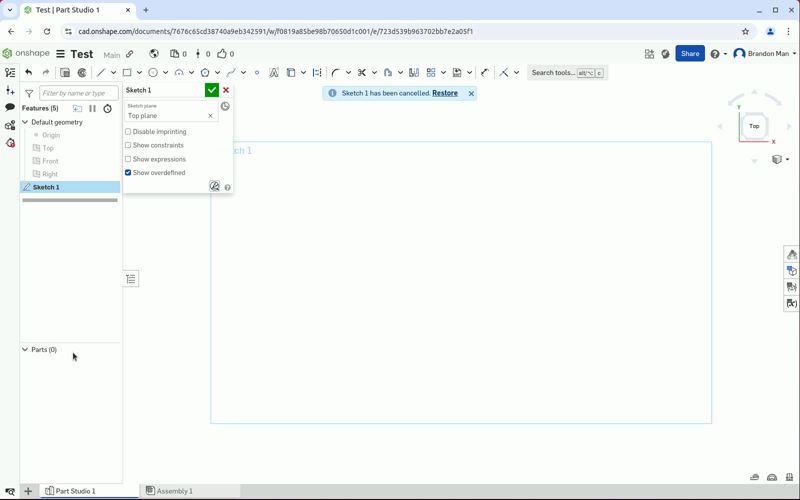
key(l)
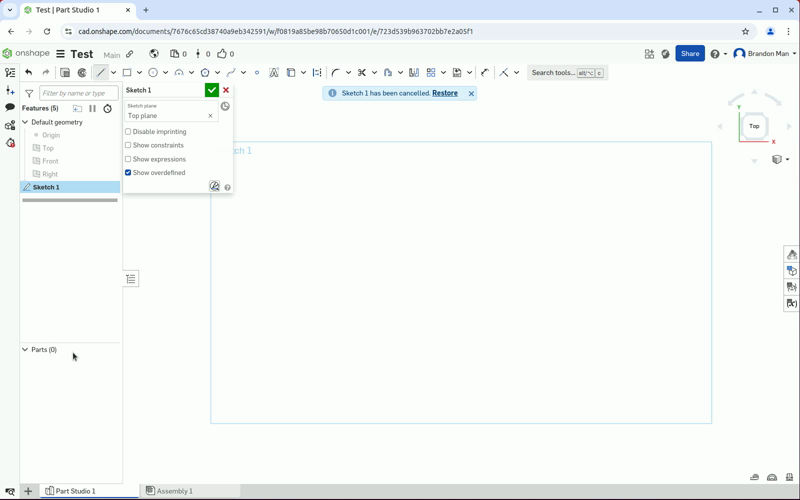
key_down(shift)
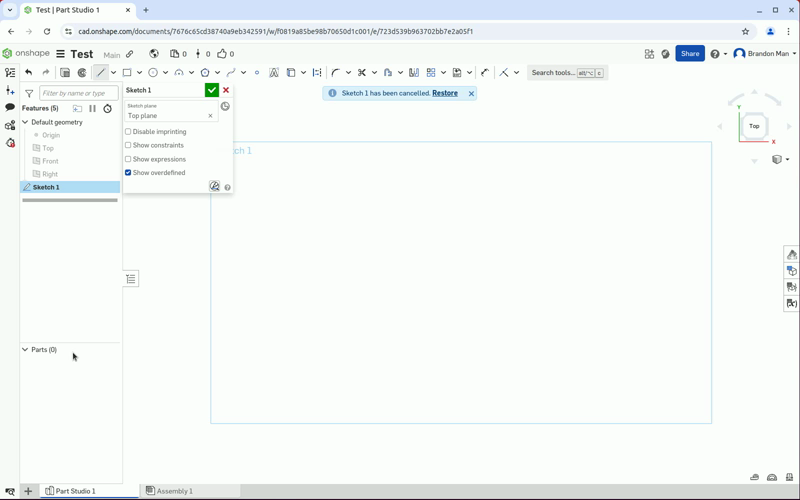
mouse_move(348, 363)
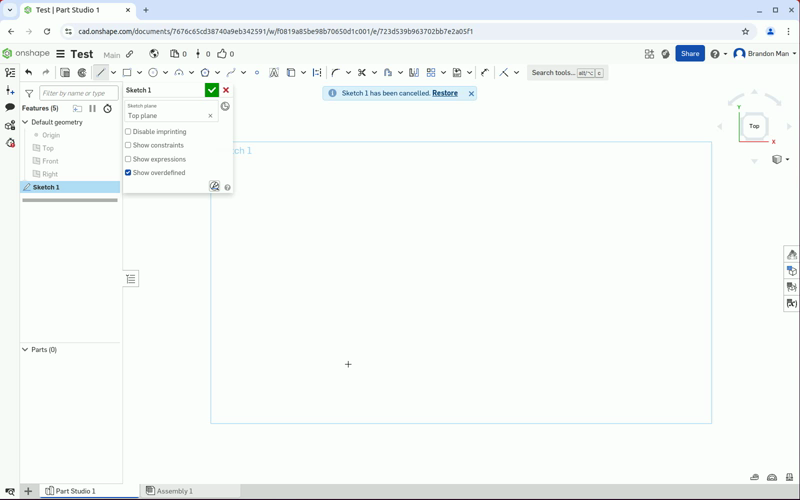
click(348, 363)
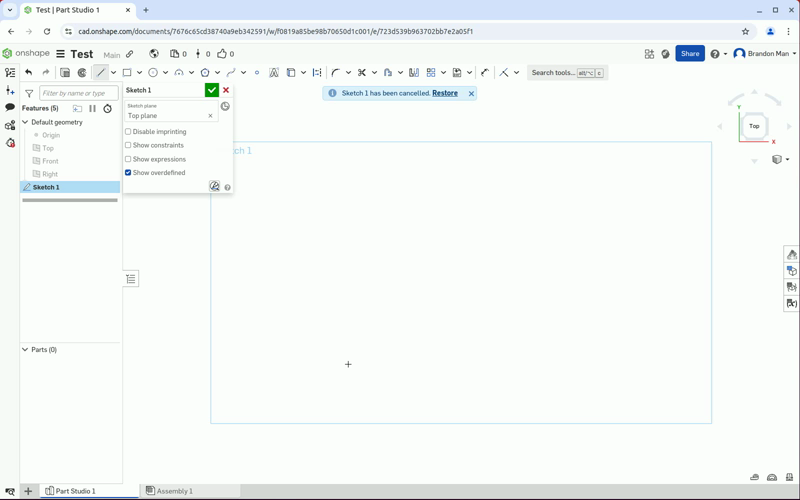
key_up(shift)
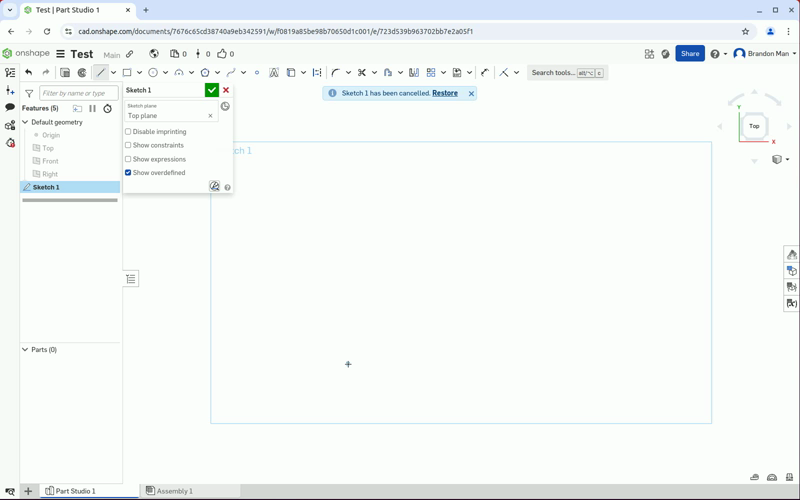
key_down(shift)
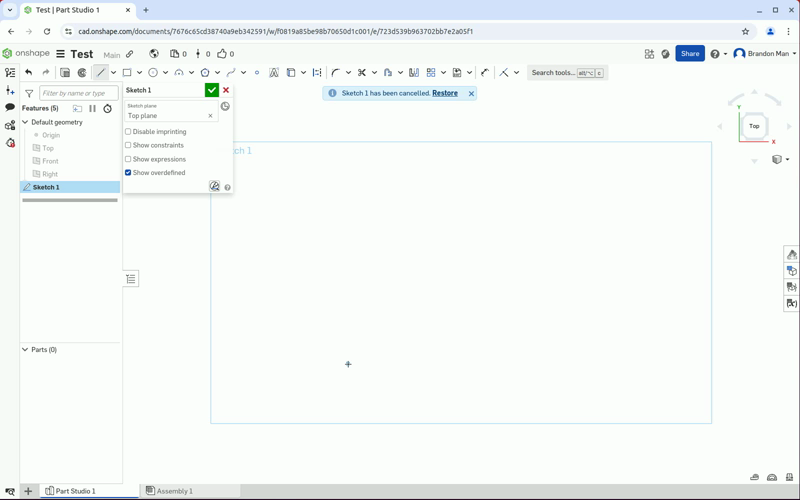
mouse_move(572, 363)
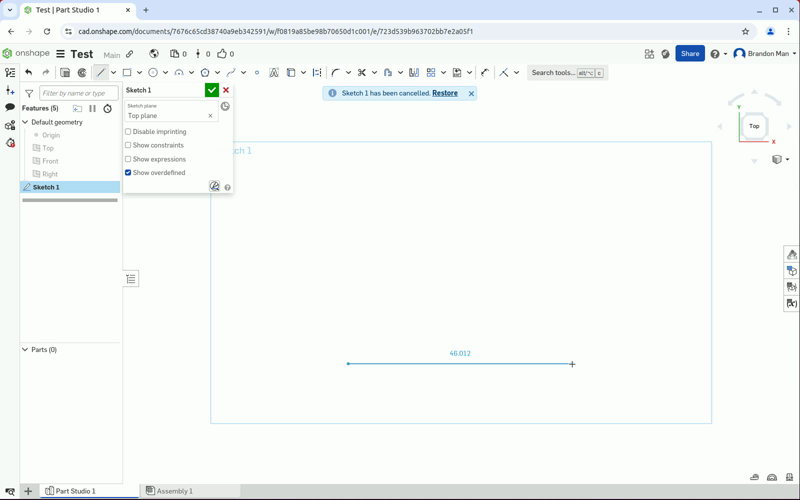
click(572, 363)
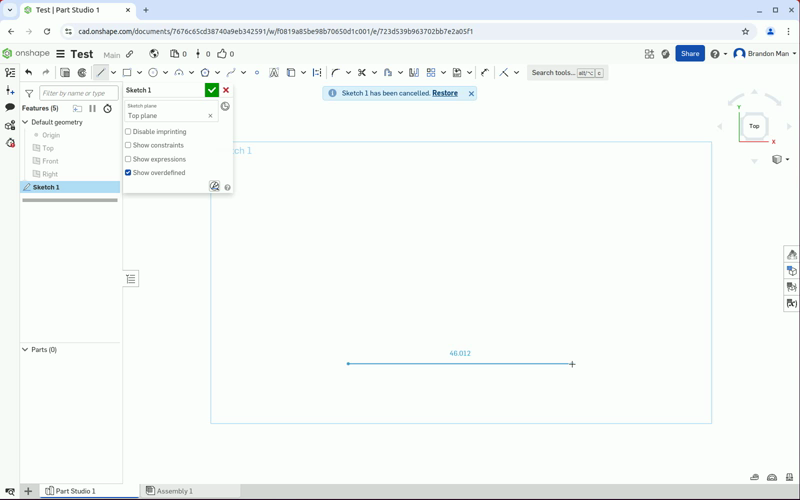
key_up(shift)
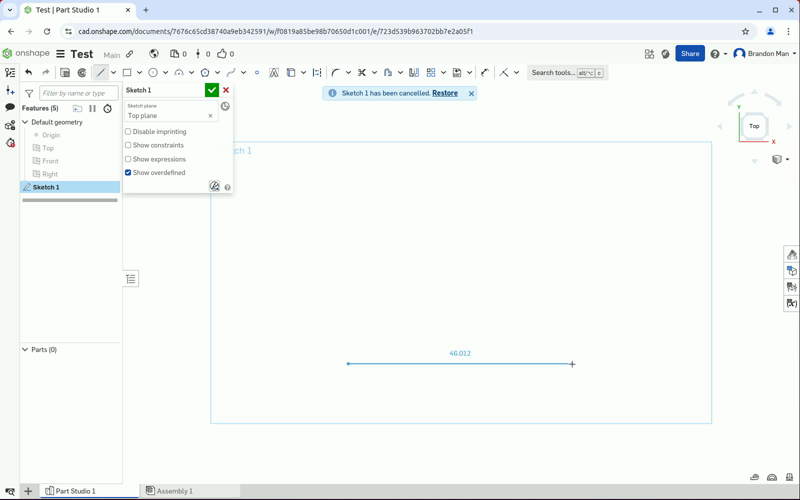
key_down(shift)
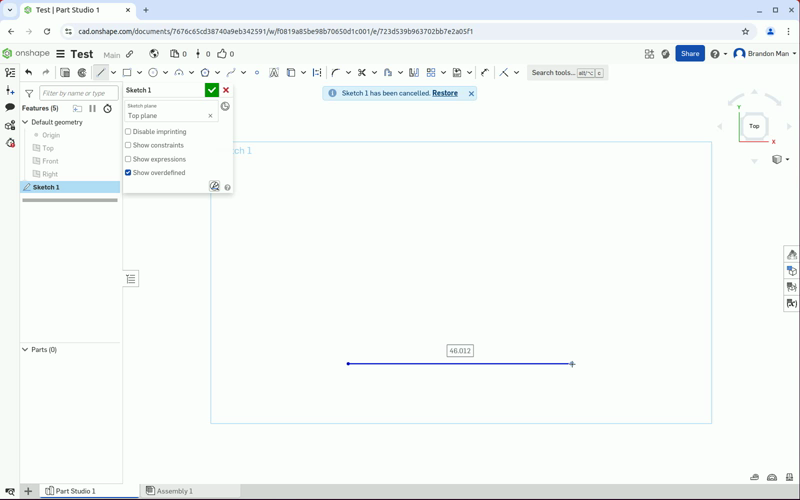
mouse_move(572, 203)
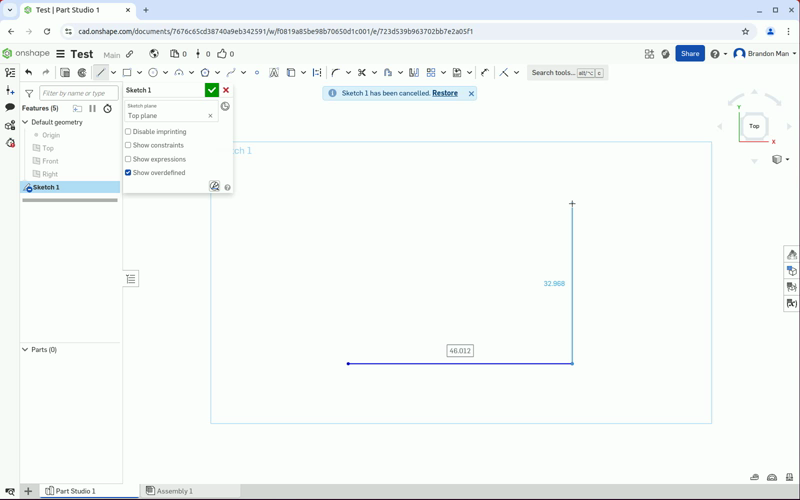
click(572, 203)
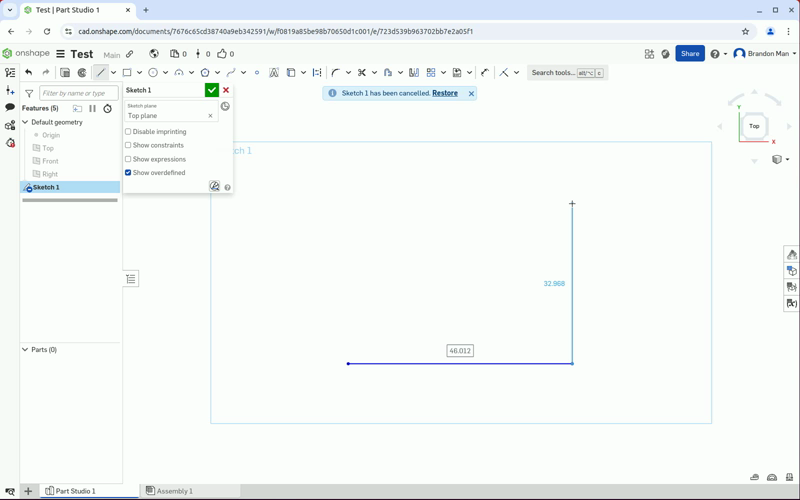
key_up(shift)
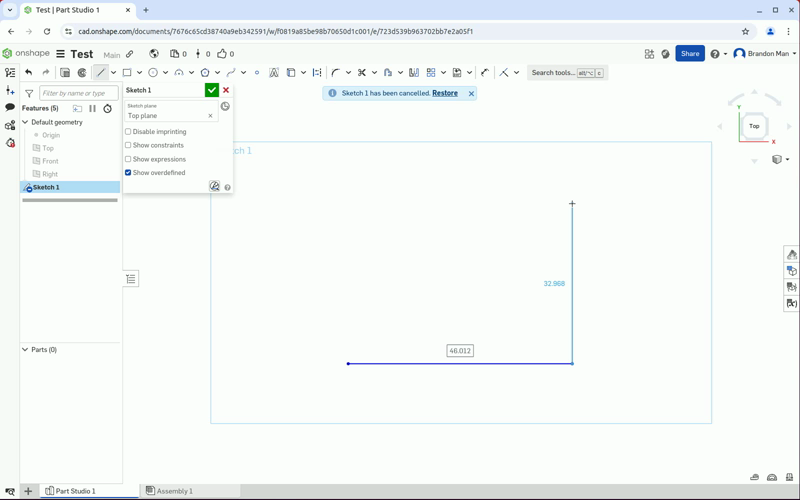
key_down(shift)
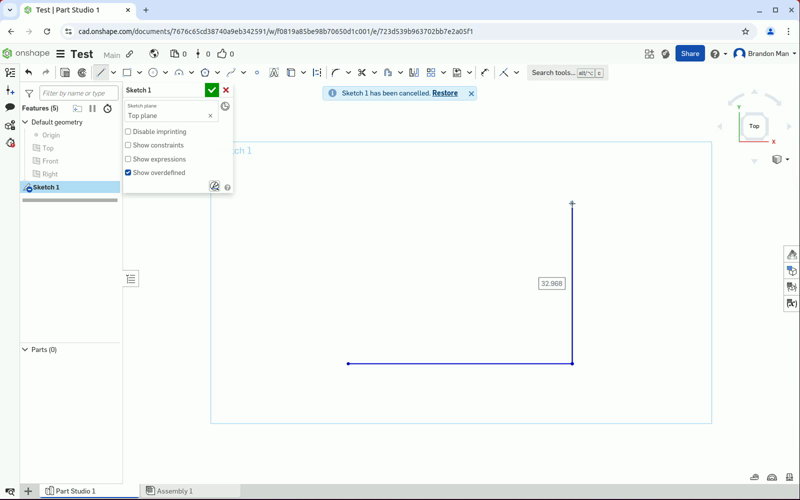
mouse_move(348, 203)
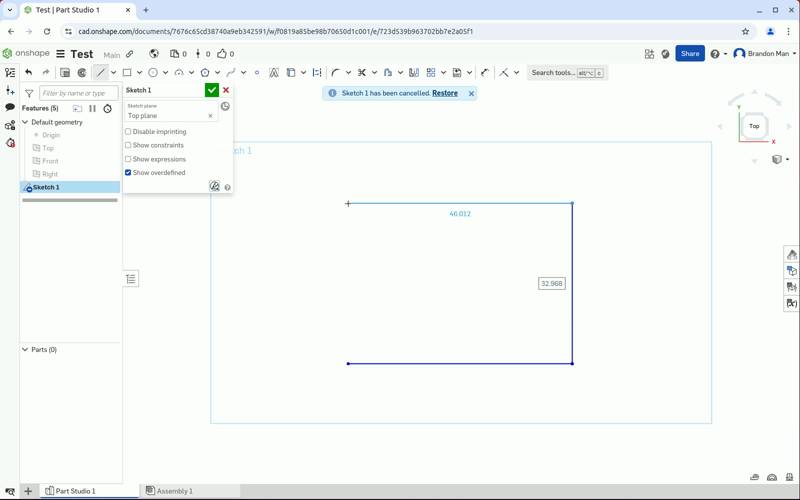
click(348, 203)
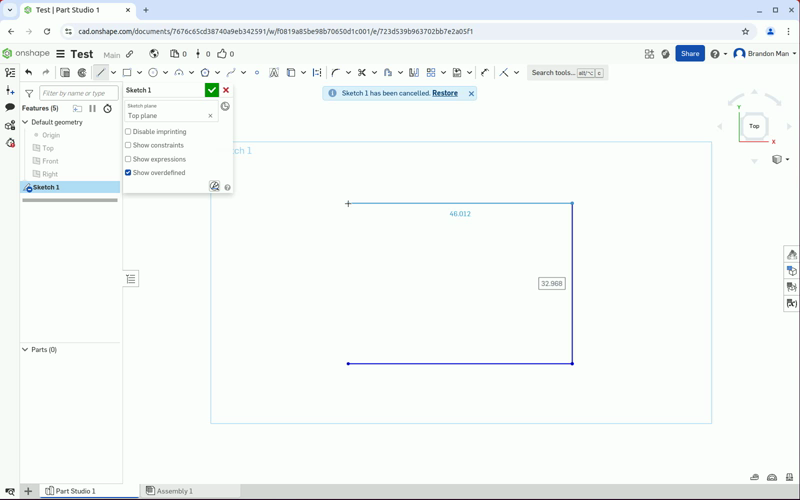
key_up(shift)
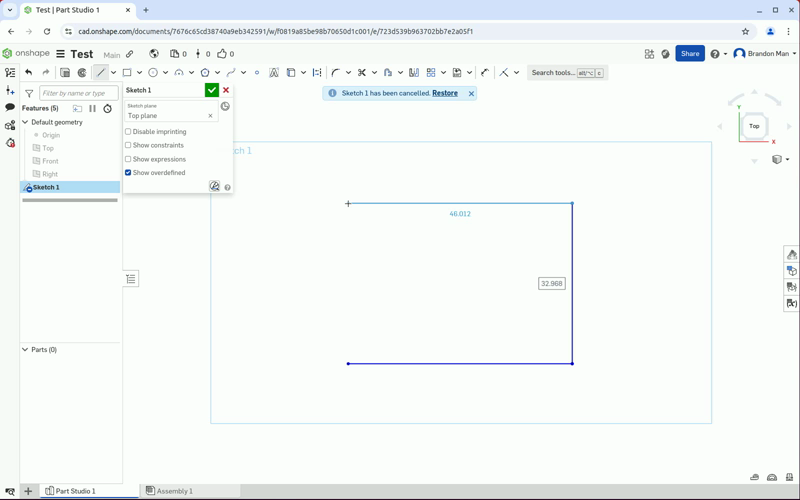
key_down(shift)
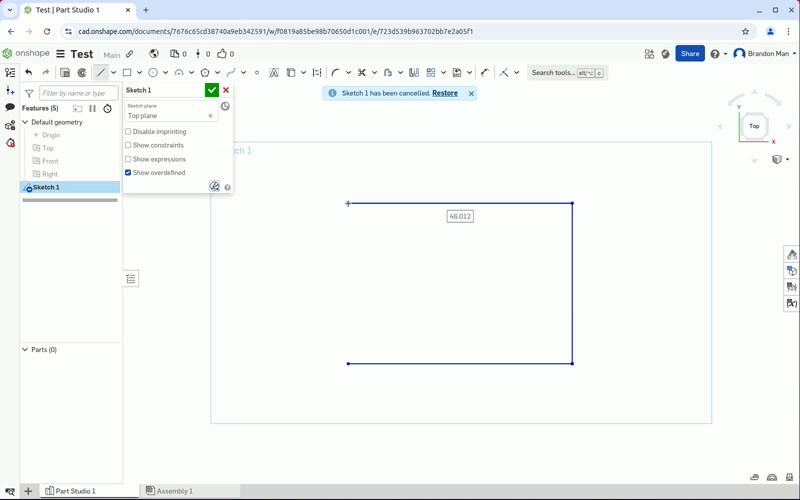
mouse_move(348, 363)
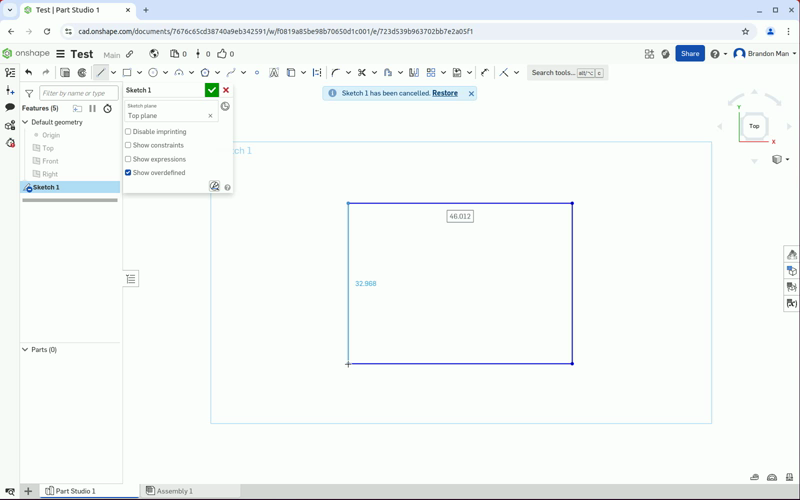
key_up(shift)
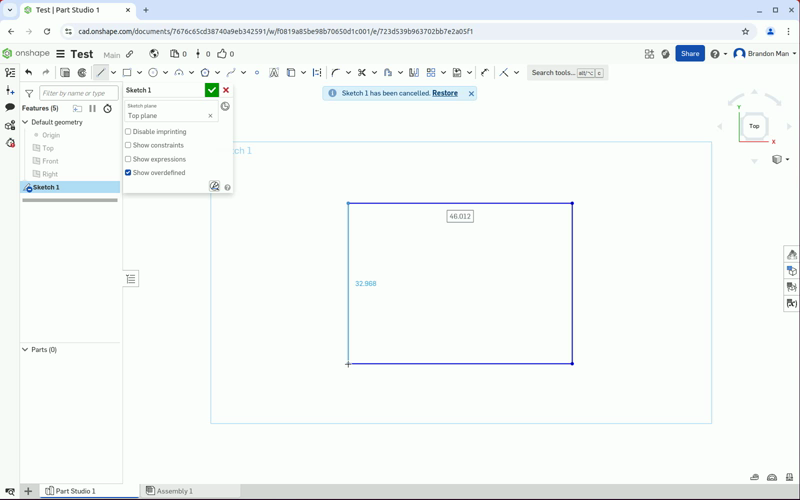
click(348, 363)
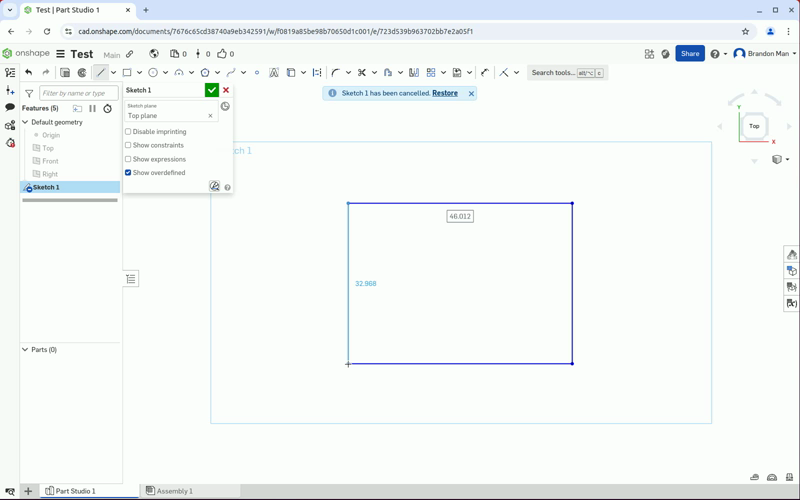
key(esc)
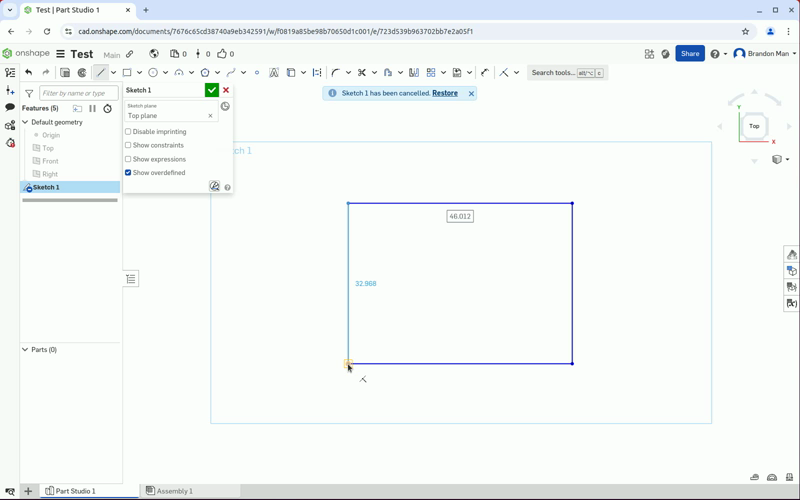
mouse_move(518, 272)
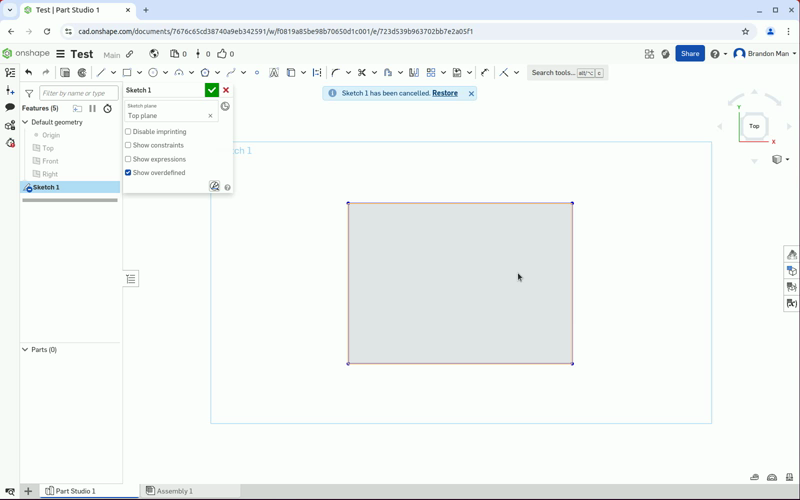
click(518, 272)
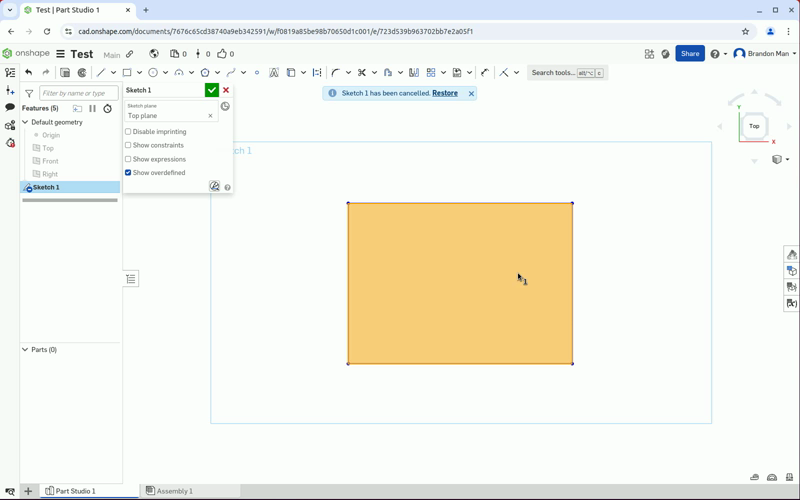
mouse_move(73, 352)
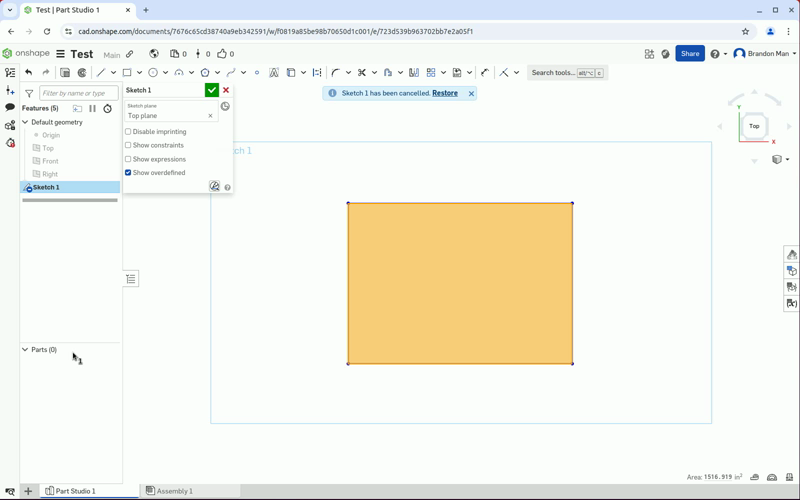
key(shift+y)
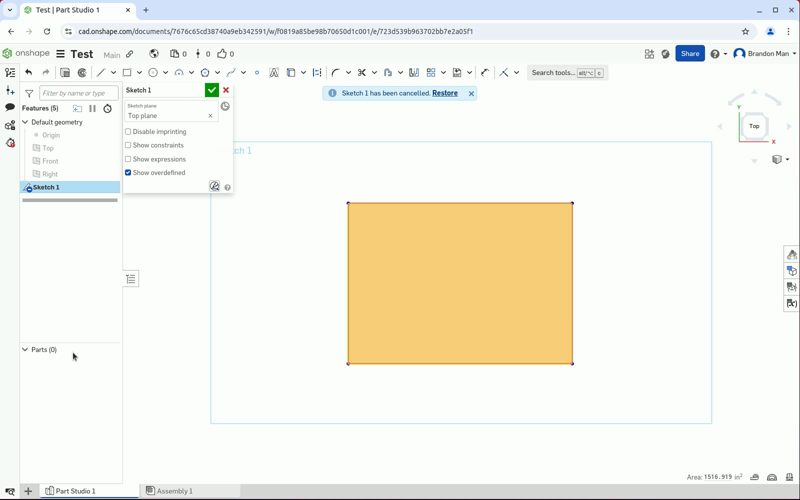
key(shift+e)
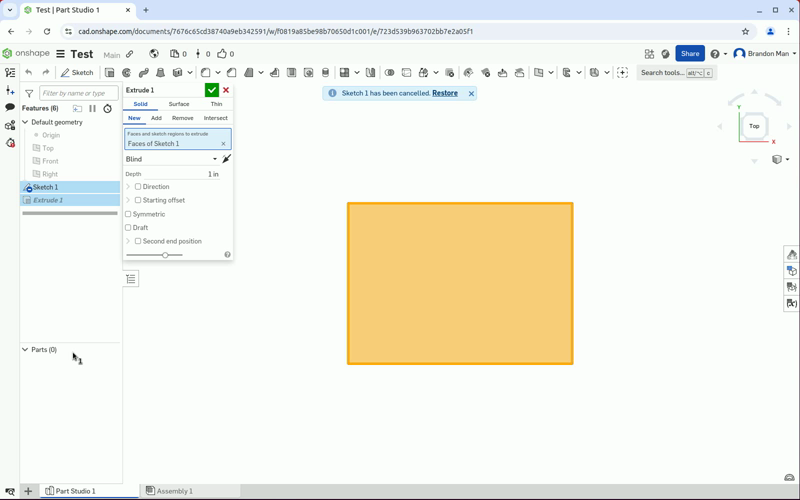
mouse_move(143, 106)
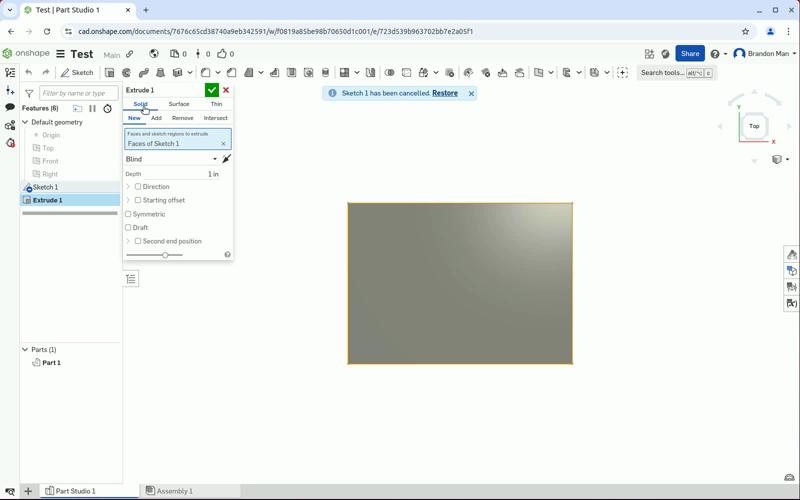
click(143, 106)
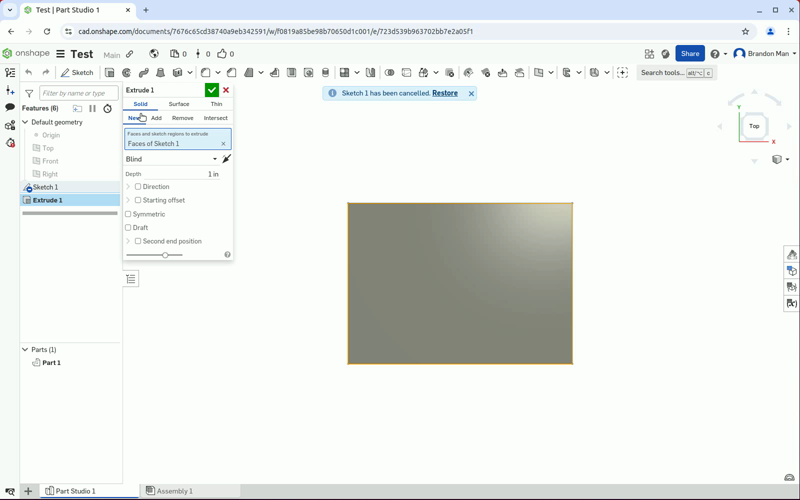
mouse_move(137, 120)
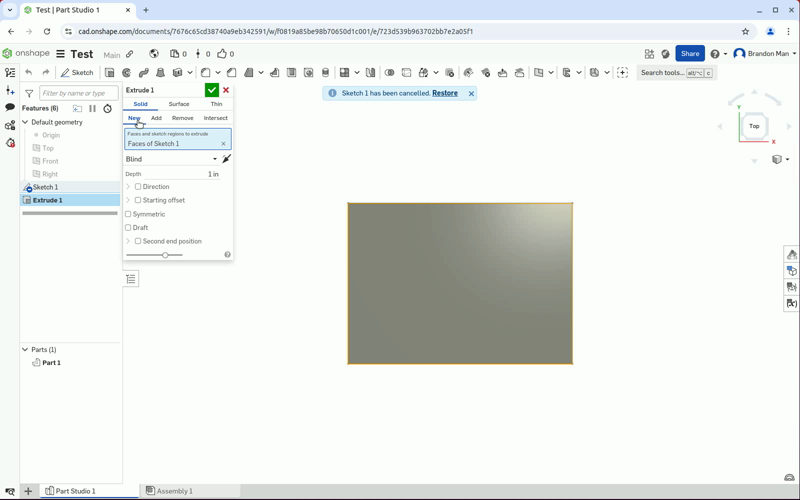
click(137, 120)
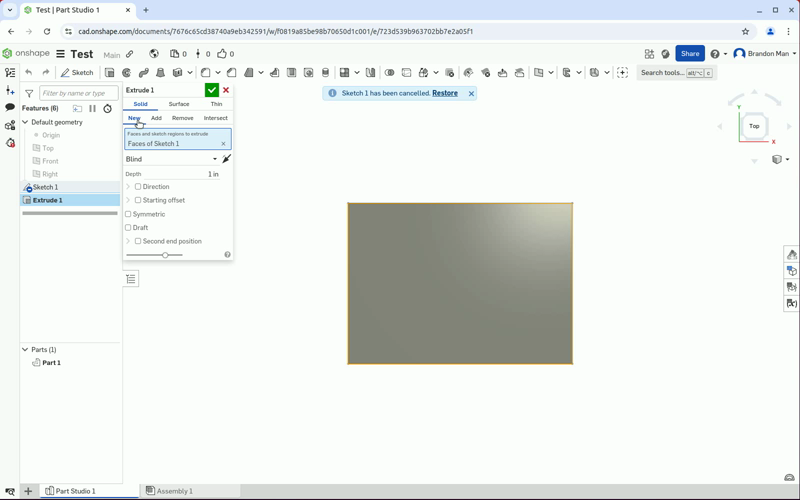
key(tab, 4)
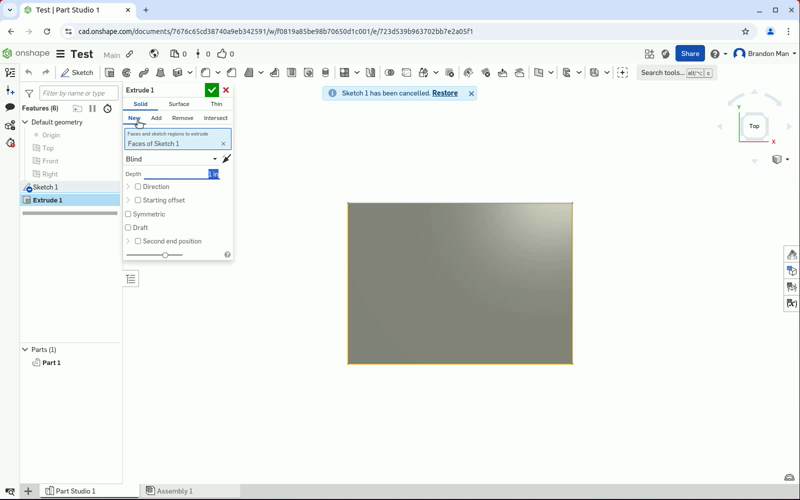
text(6.499)
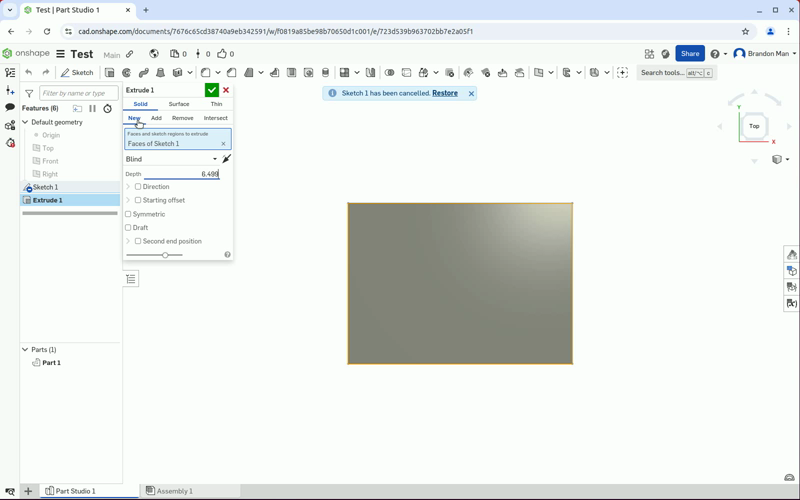
key(enter)
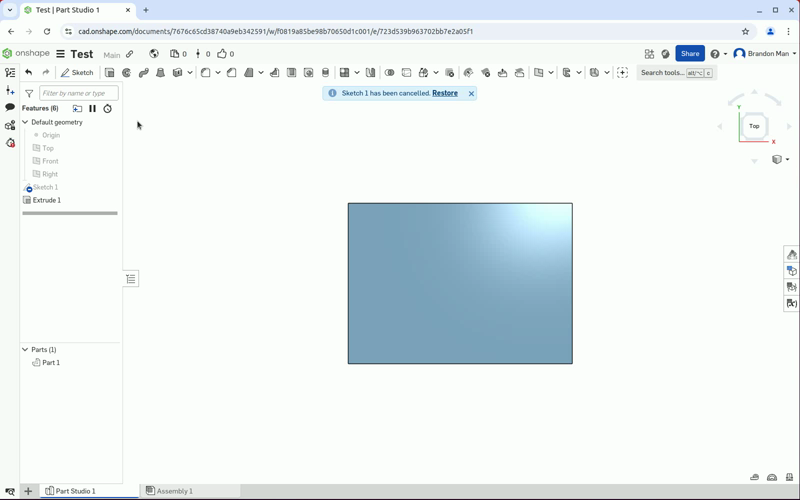
key(shift+h)
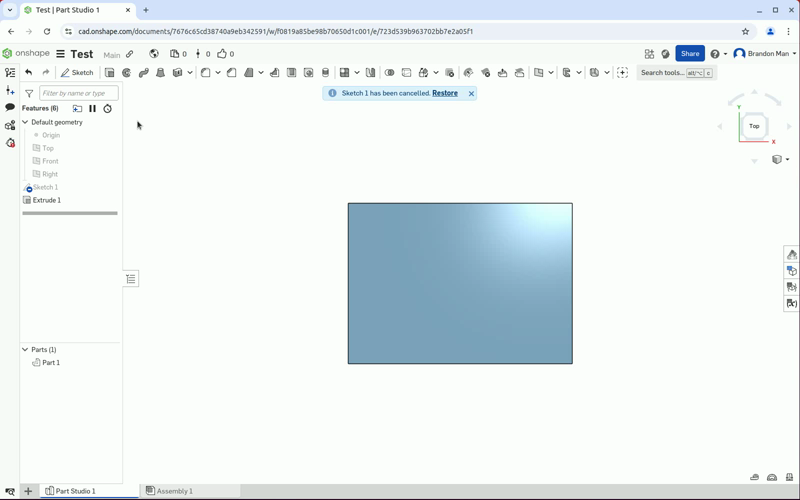
key(shift+h)
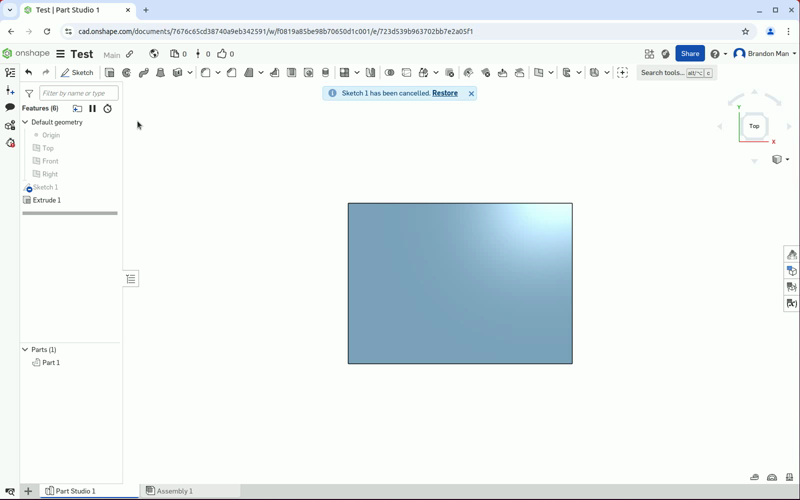
mouse_move(73, 189)
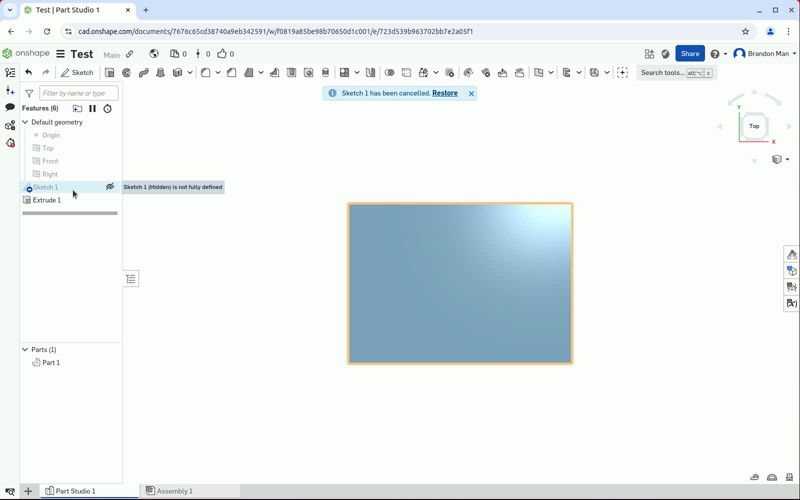
click(73, 189)
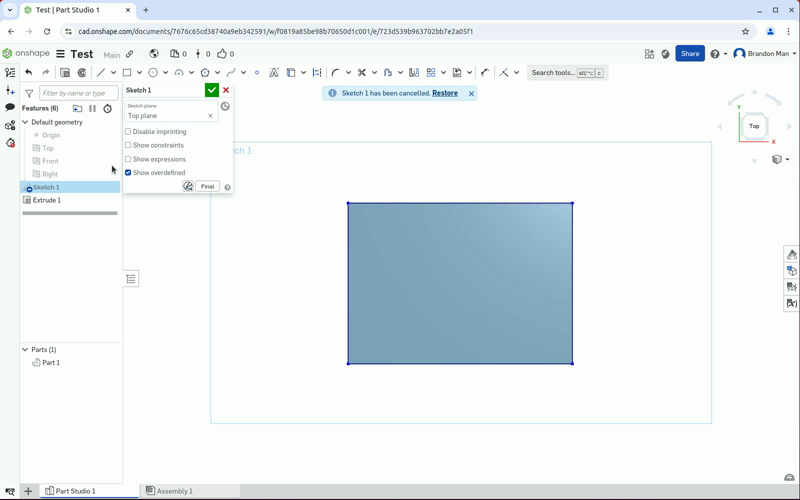
mouse_move(229, 92)
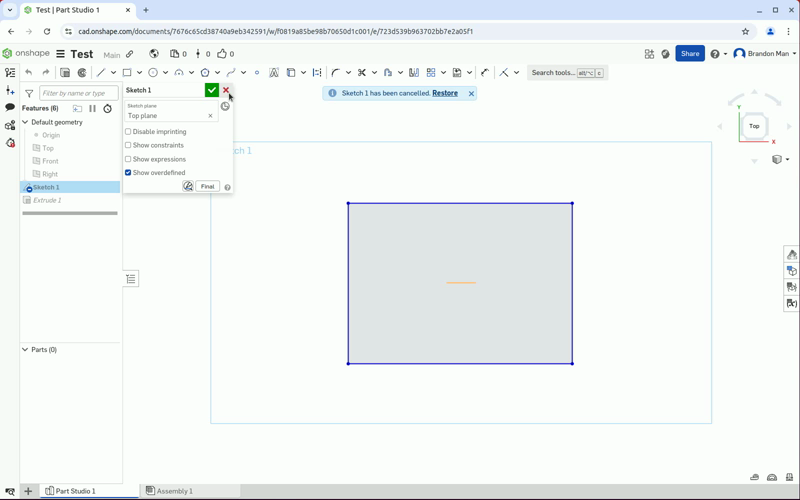
click(229, 92)
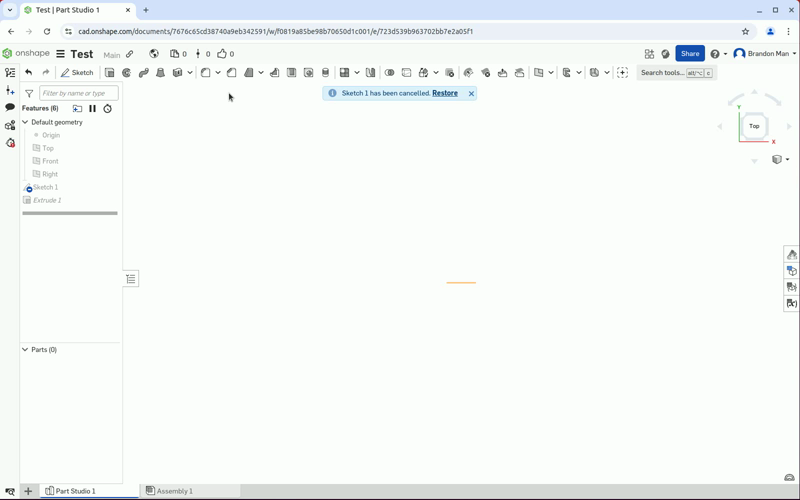
mouse_move(541, 75)
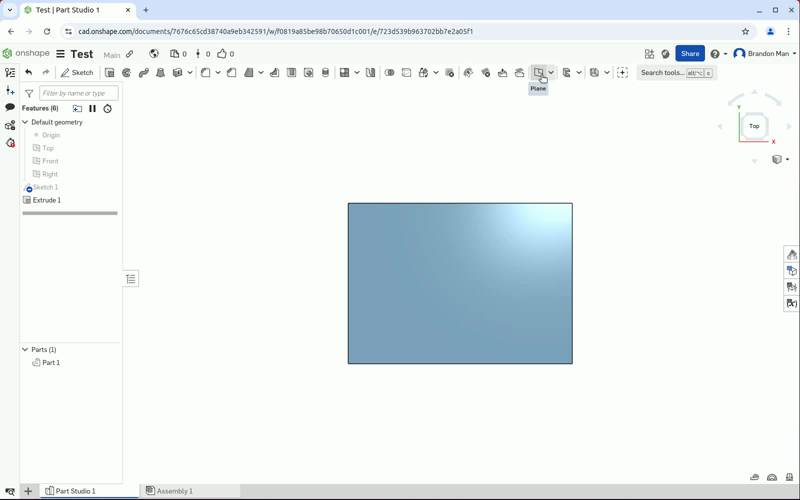
click(541, 75)
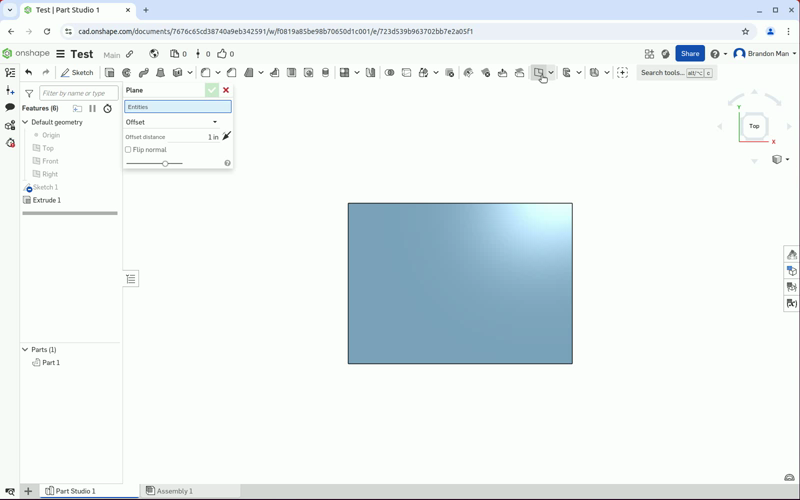
mouse_move(73, 150)
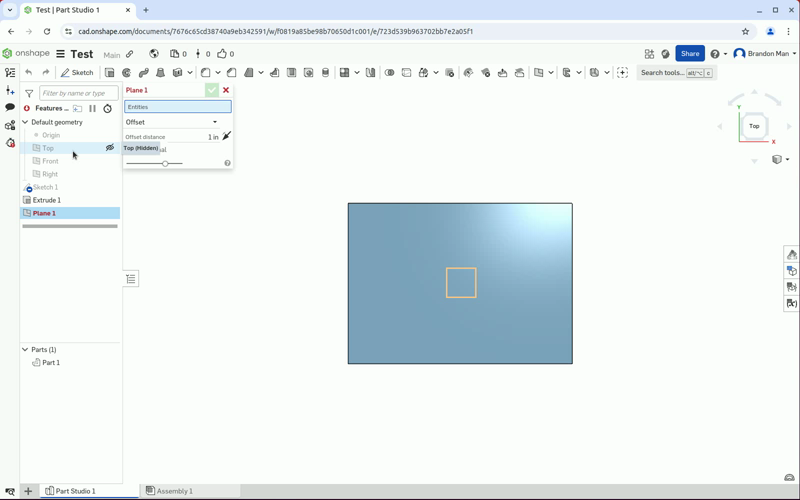
click(73, 150)
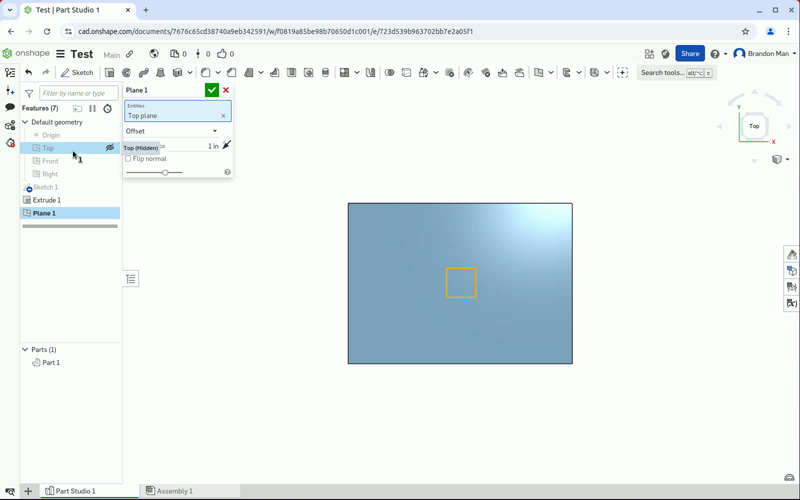
key(tab, 2)
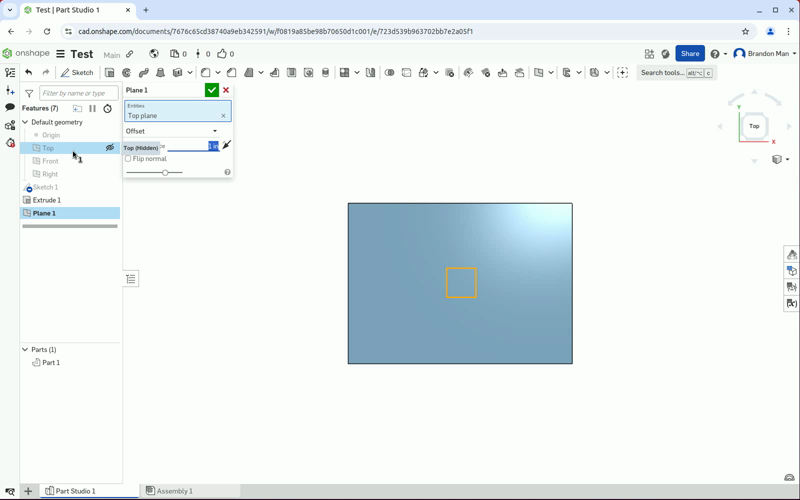
text(6.501)
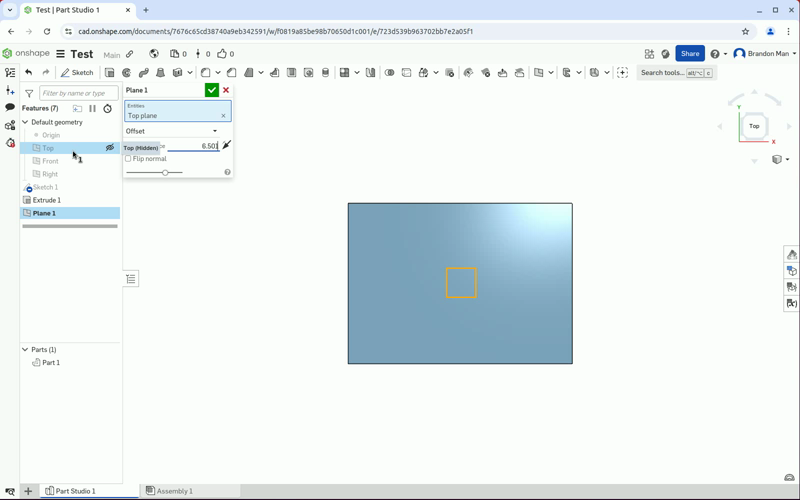
key(enter, 2)
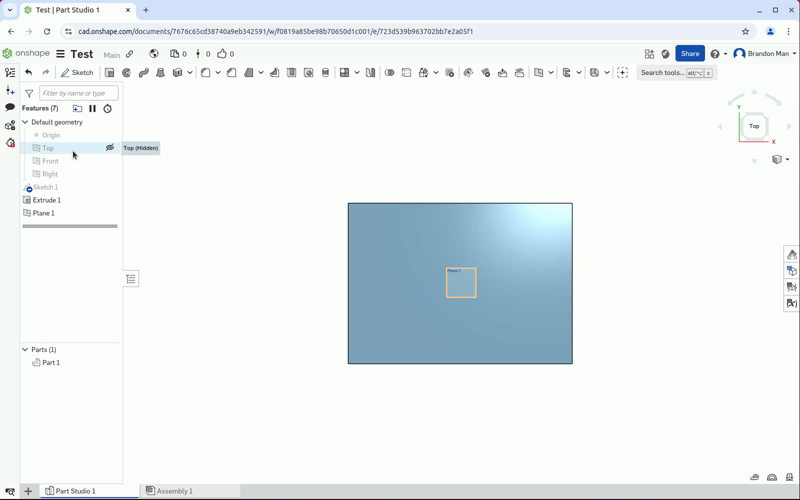
key(shift+s)
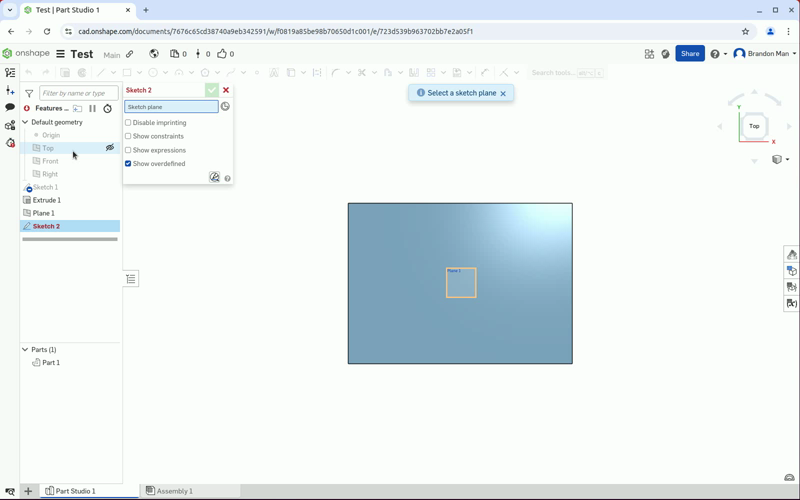
mouse_move(73, 215)
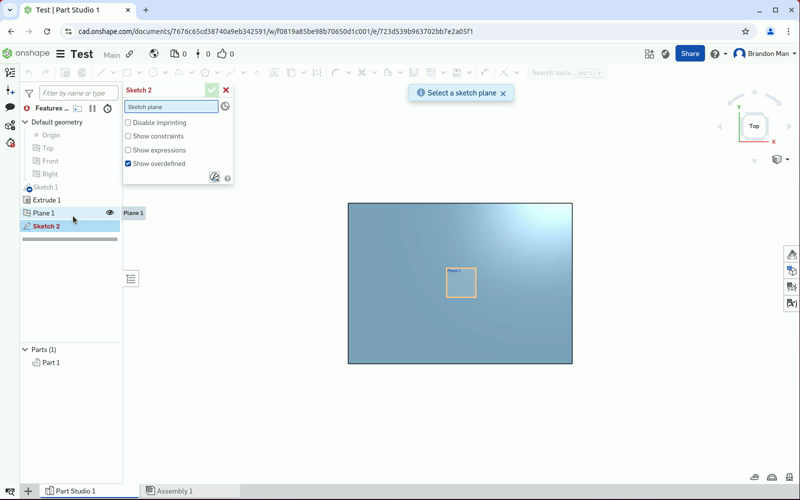
click(73, 215)
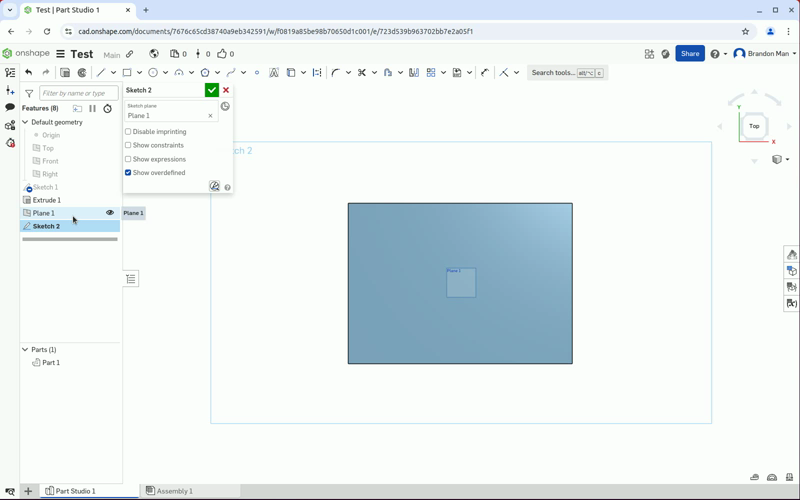
mouse_move(73, 352)
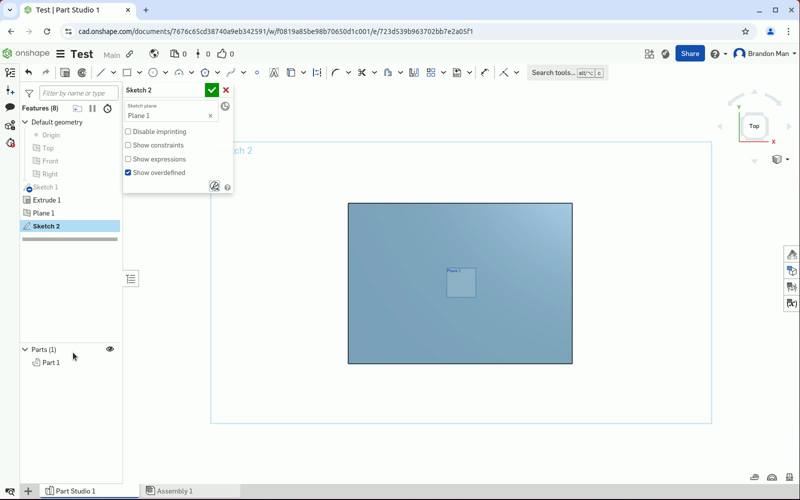
key(y)
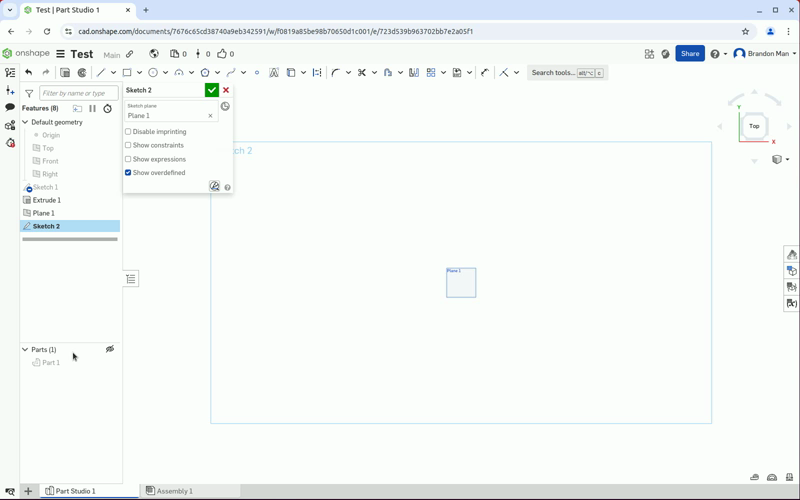
key(l)
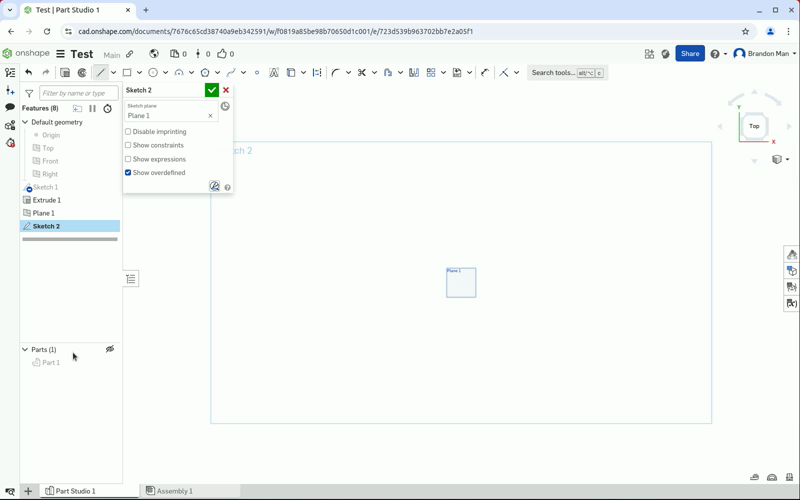
key_down(shift)
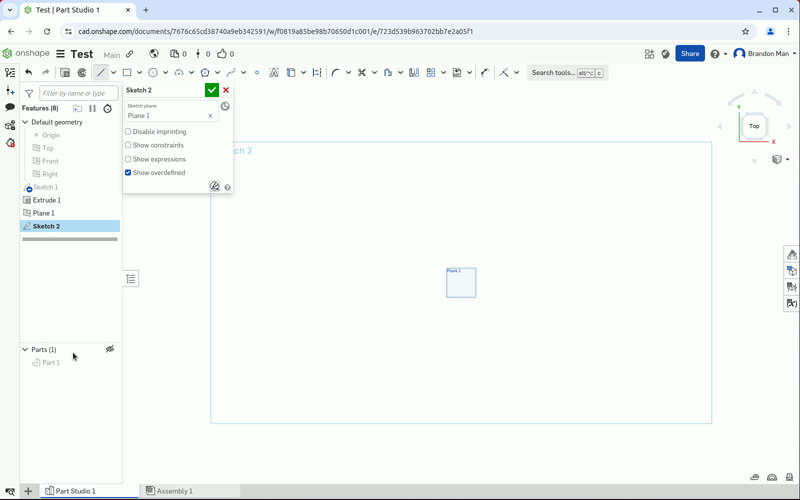
mouse_move(377, 347)
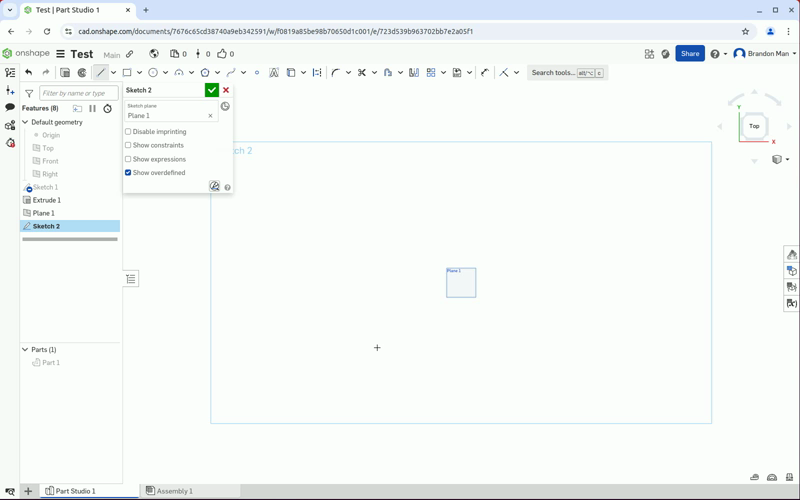
click(377, 347)
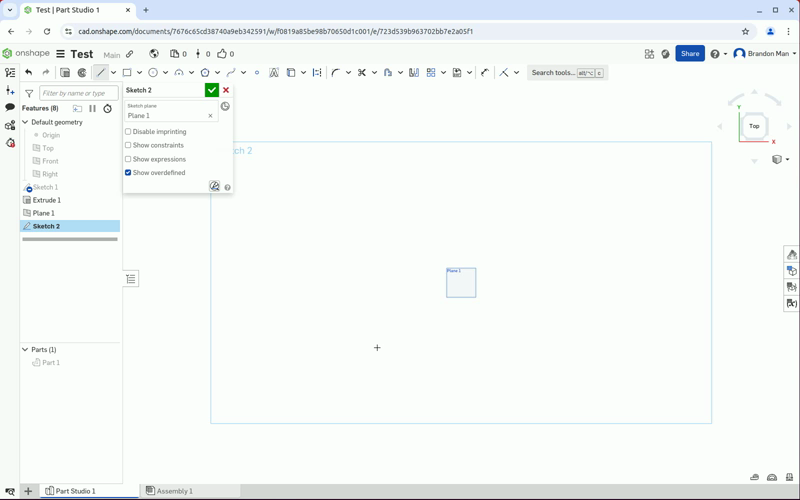
key_up(shift)
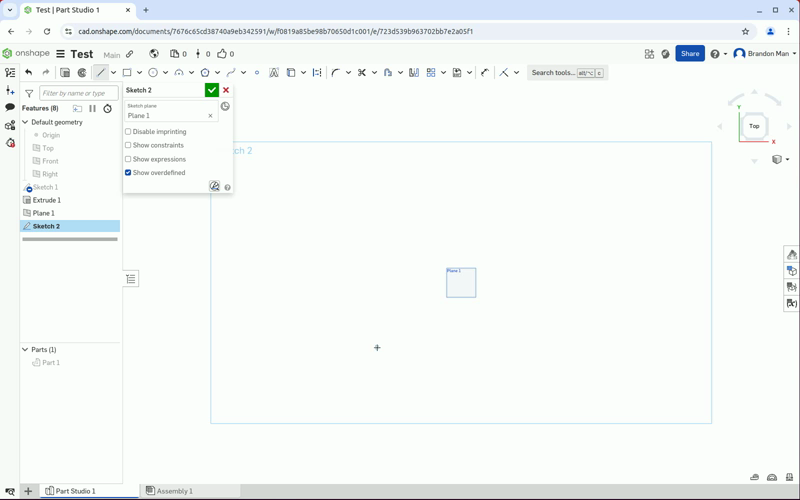
key_down(shift)
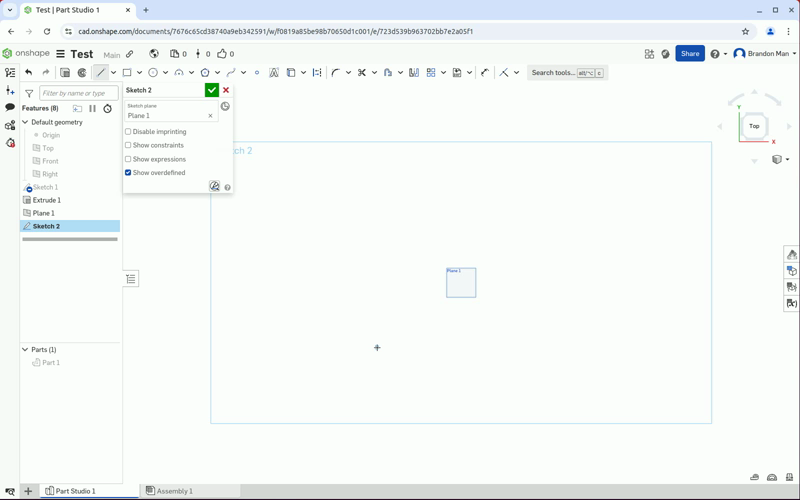
mouse_move(543, 347)
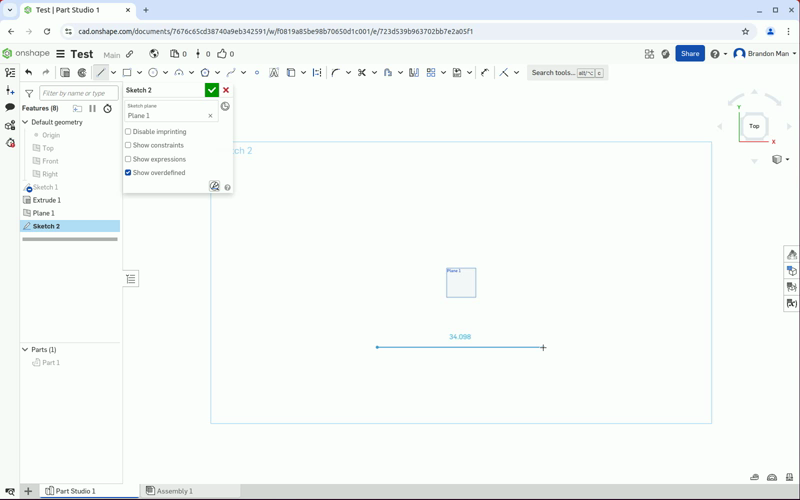
click(543, 347)
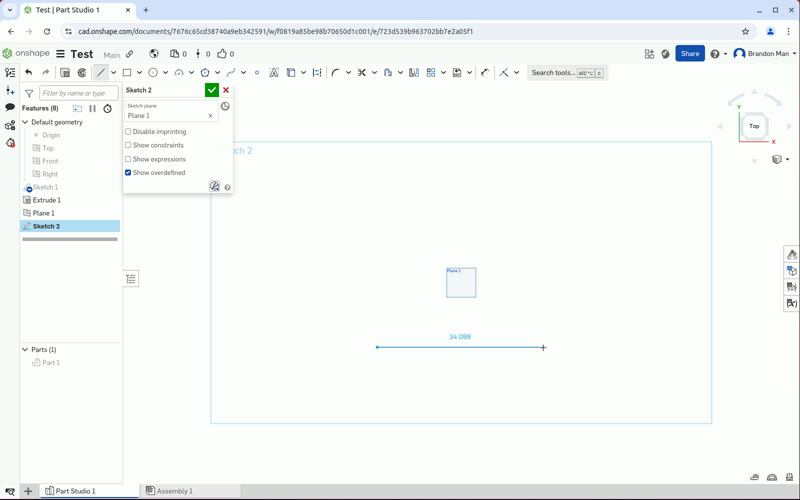
key_up(shift)
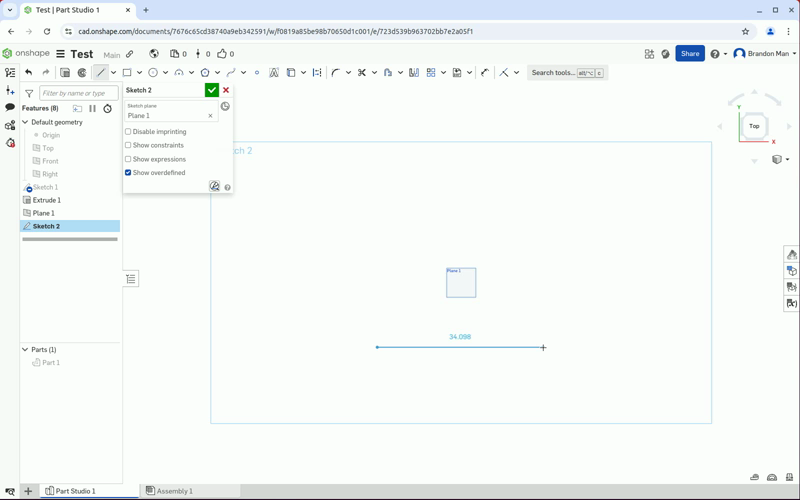
key_down(shift)
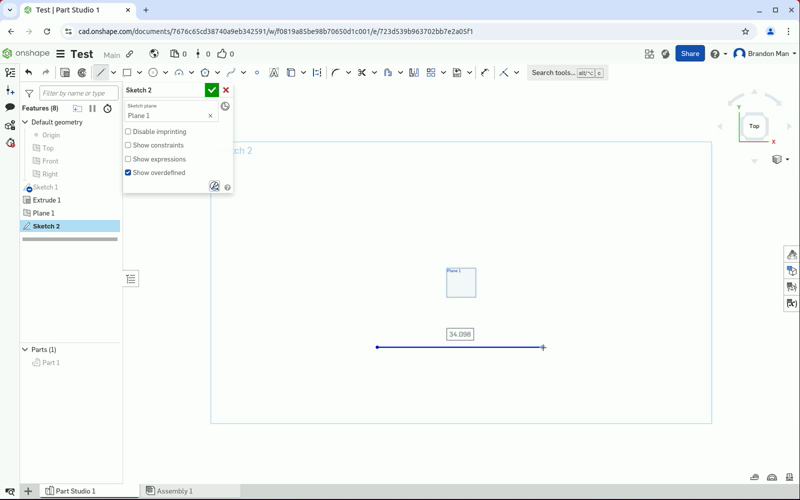
mouse_move(543, 218)
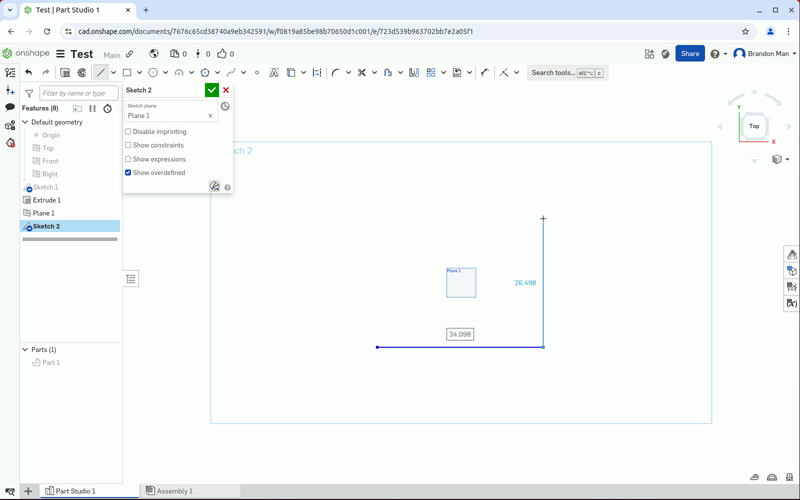
click(543, 218)
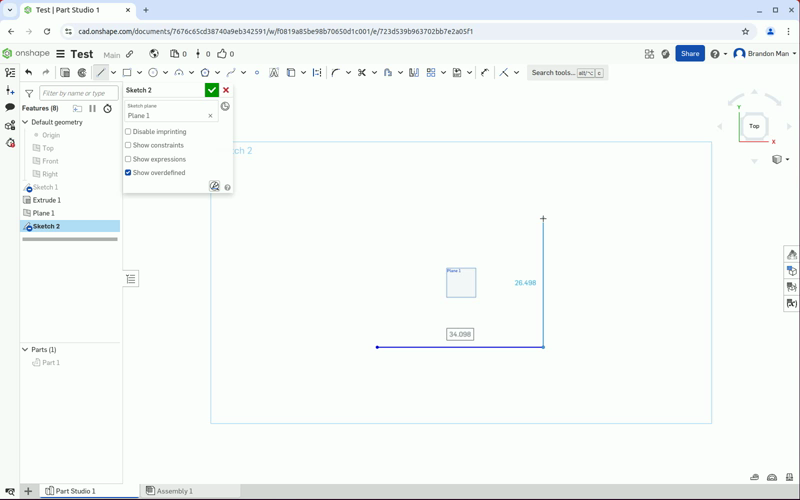
key_up(shift)
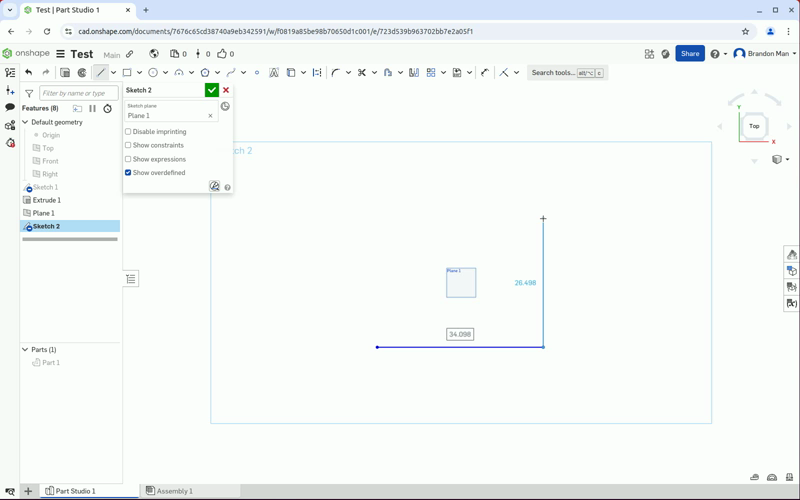
key_down(shift)
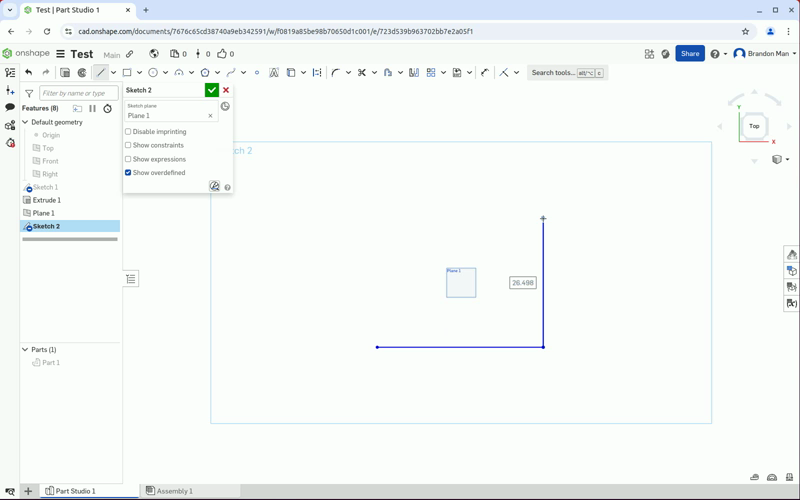
mouse_move(377, 218)
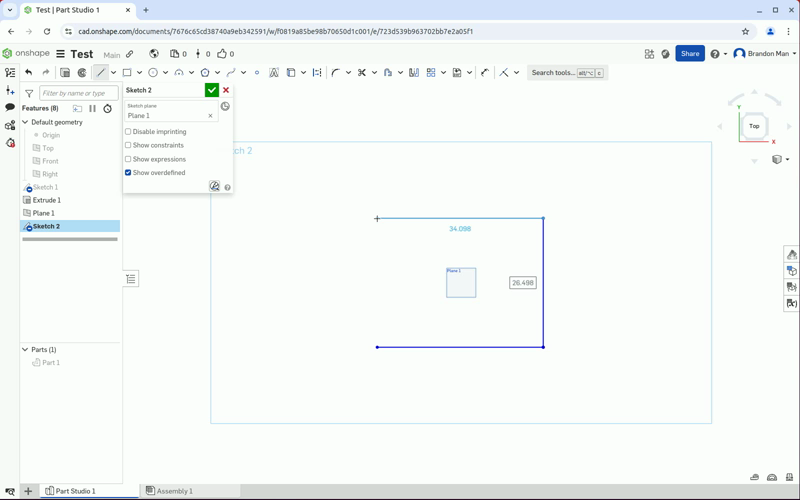
click(377, 218)
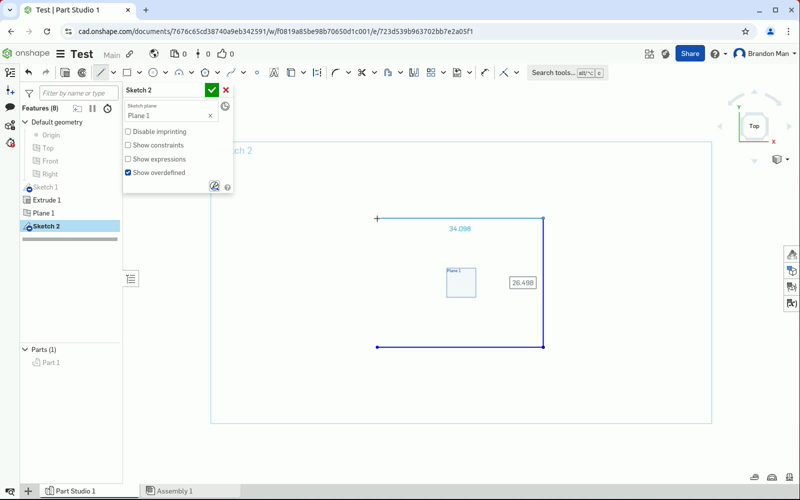
key_up(shift)
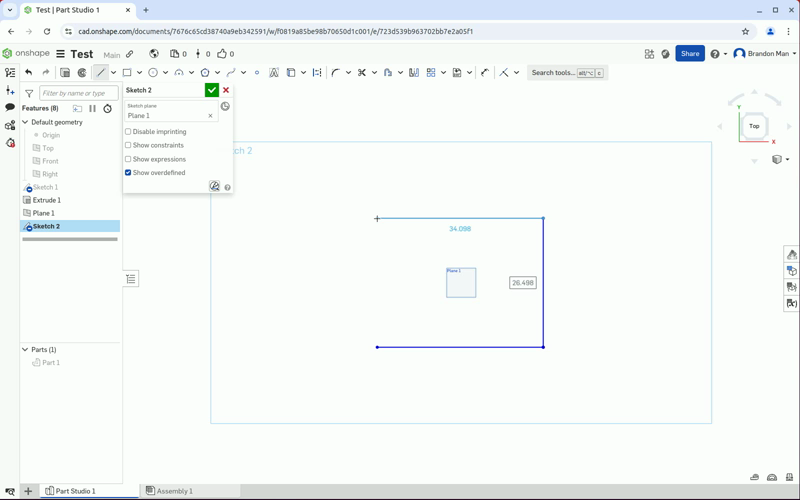
key_down(shift)
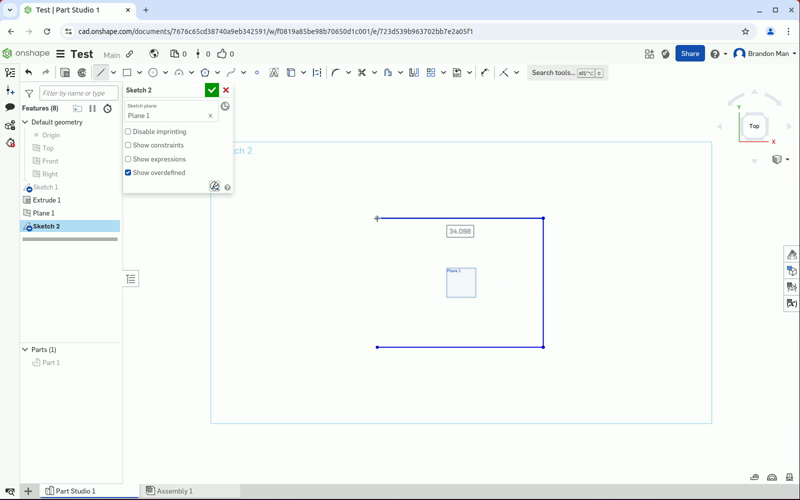
mouse_move(377, 347)
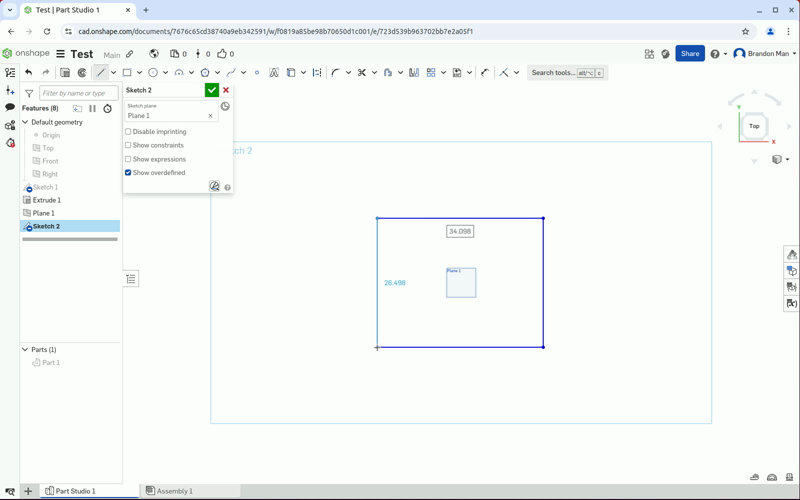
key_up(shift)
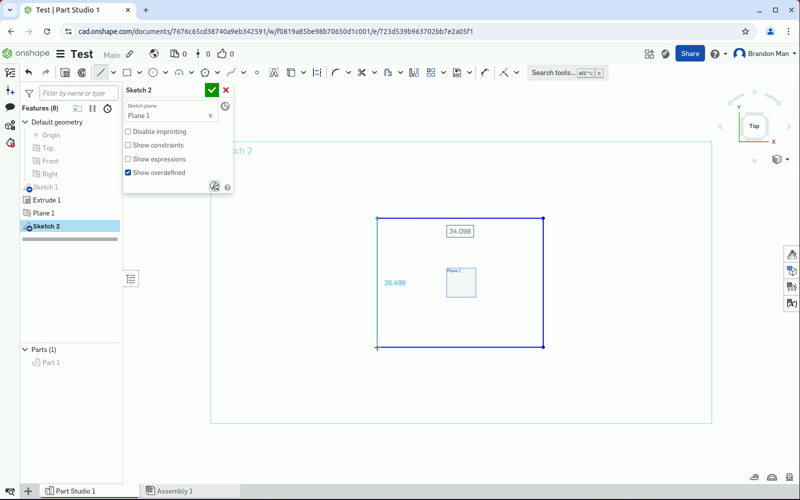
click(377, 347)
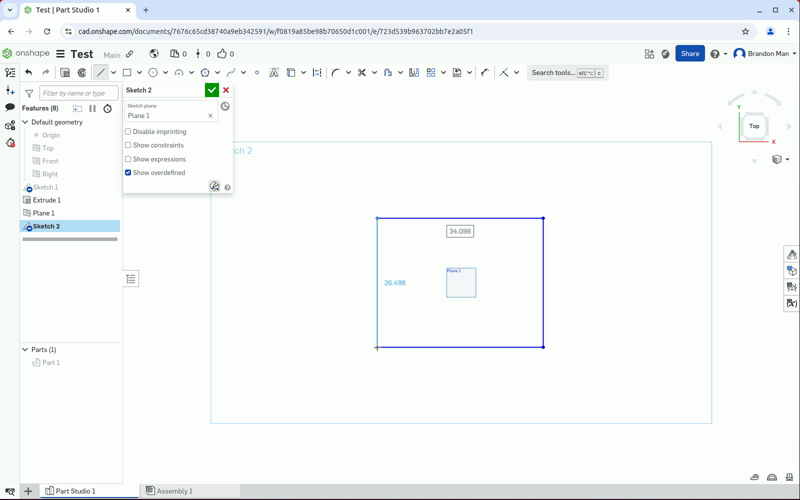
key(esc)
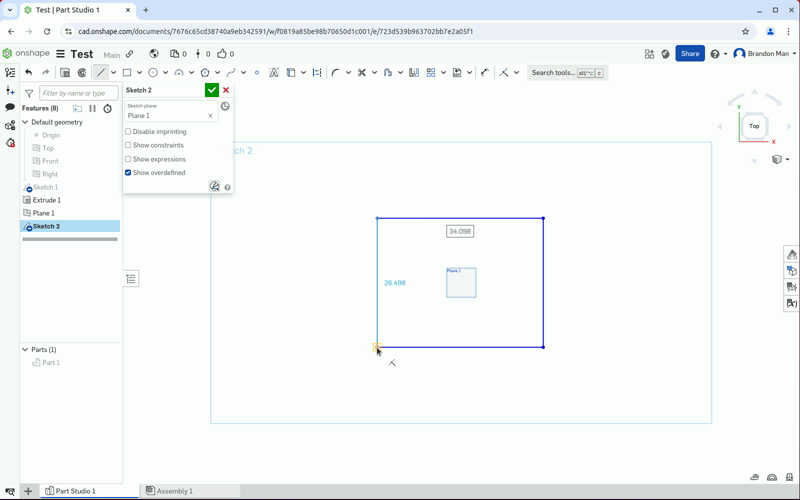
mouse_move(419, 310)
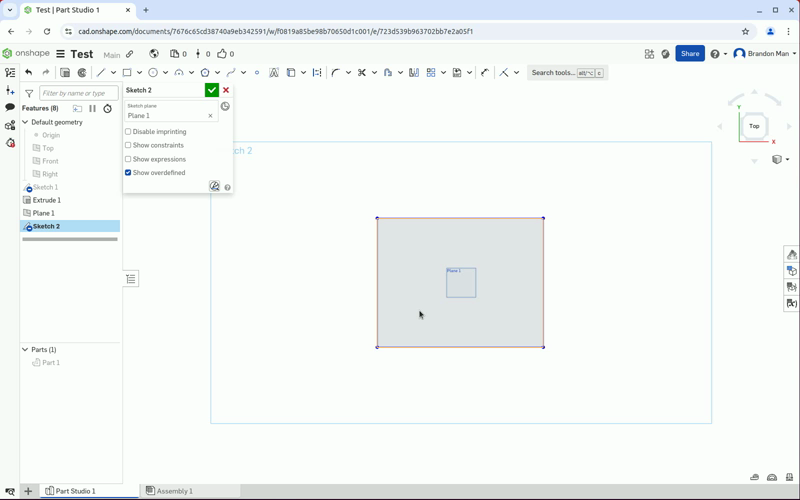
click(419, 310)
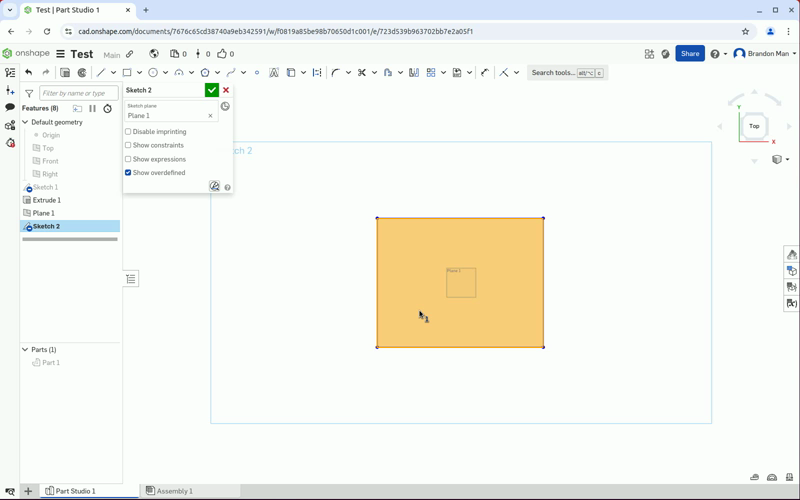
mouse_move(73, 352)
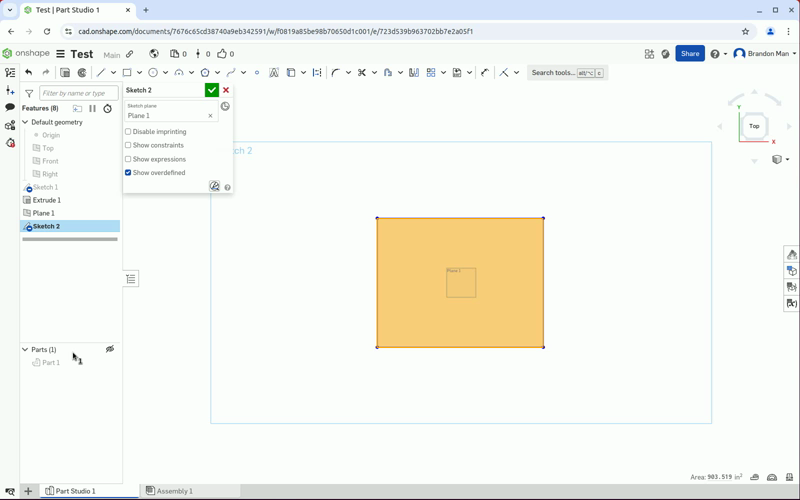
key(shift+y)
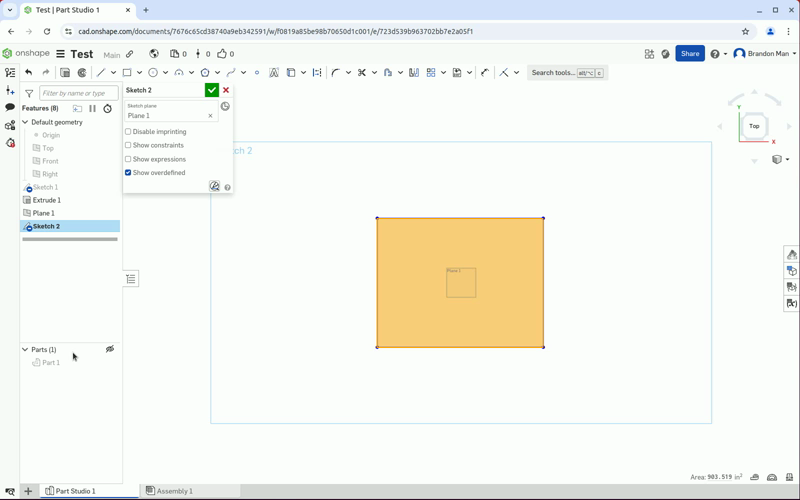
key(shift+e)
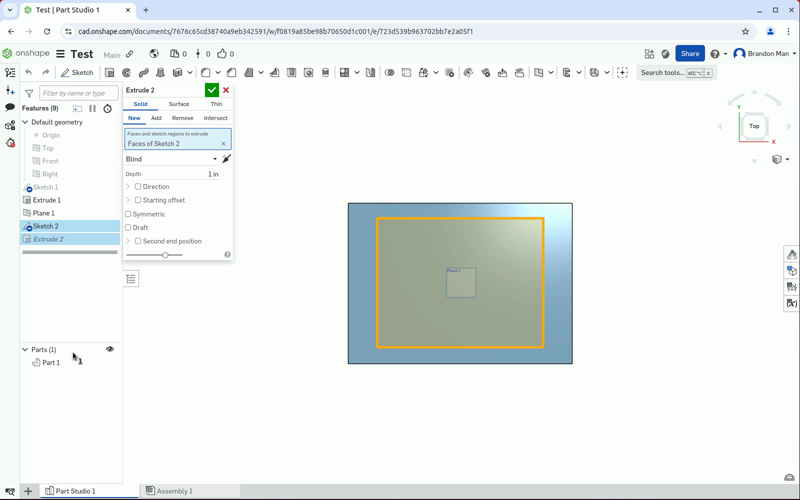
mouse_move(143, 106)
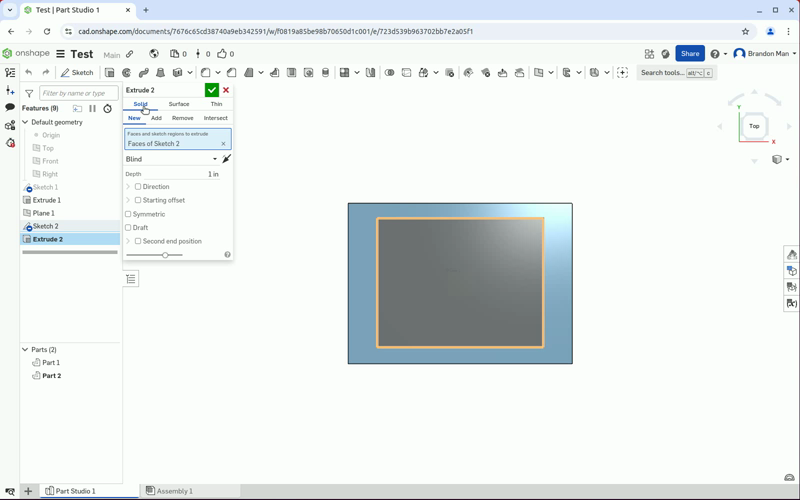
click(143, 106)
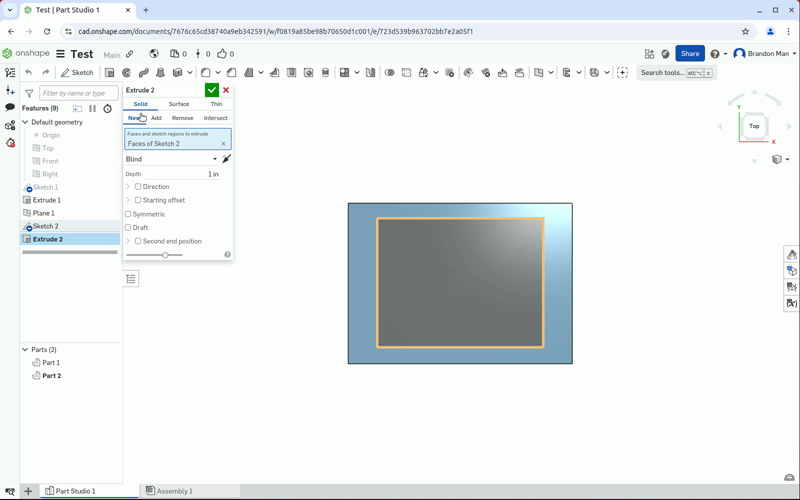
mouse_move(137, 120)
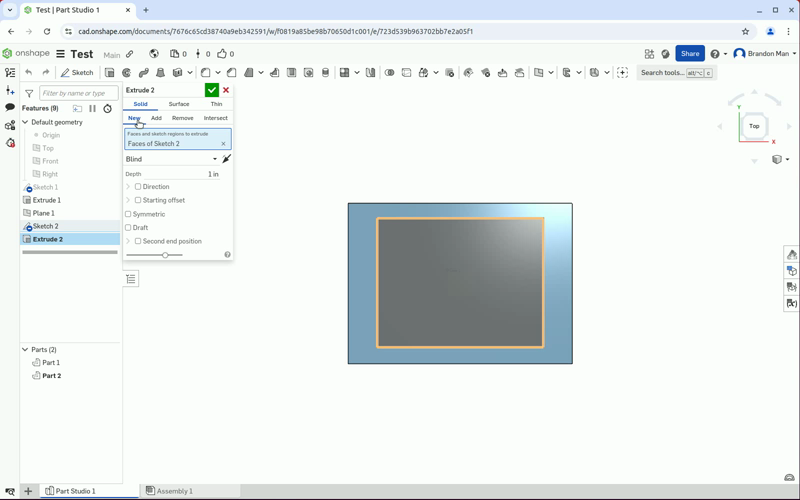
click(137, 120)
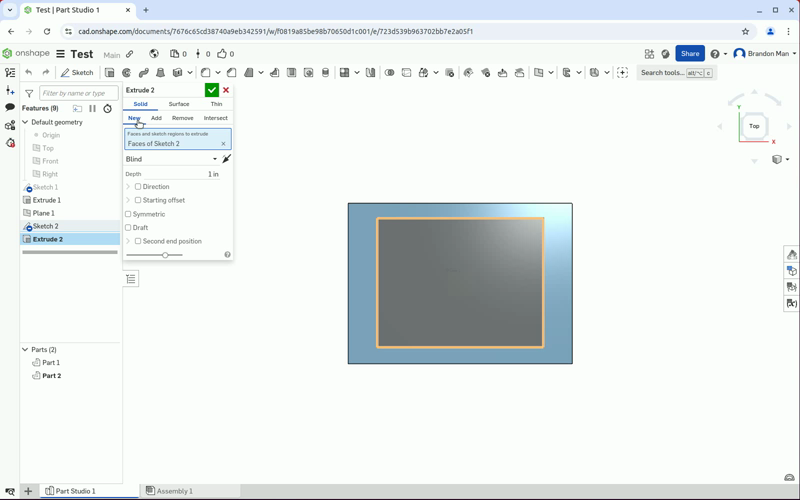
key(tab, 4)
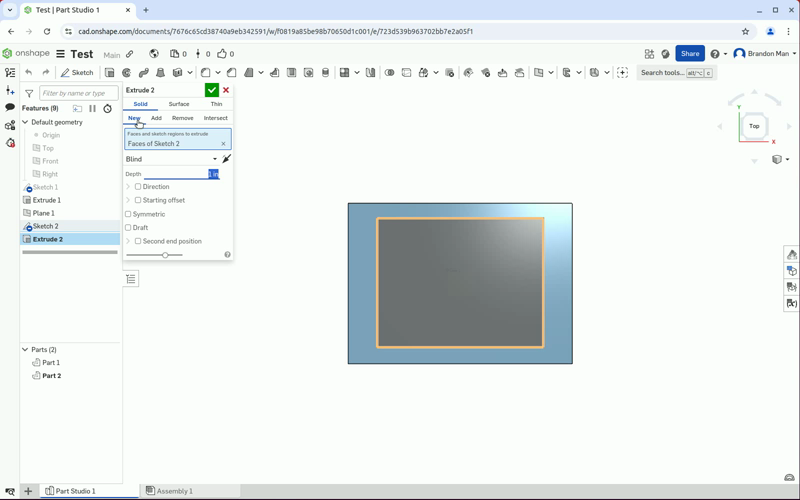
text(13.239)
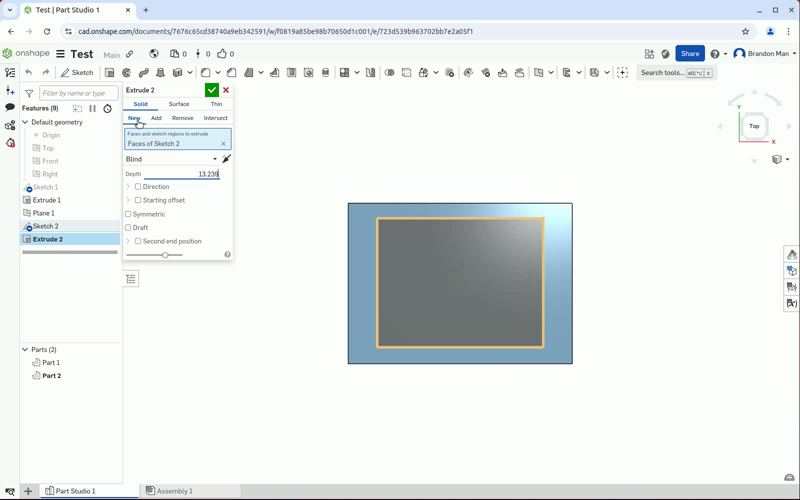
key(enter)
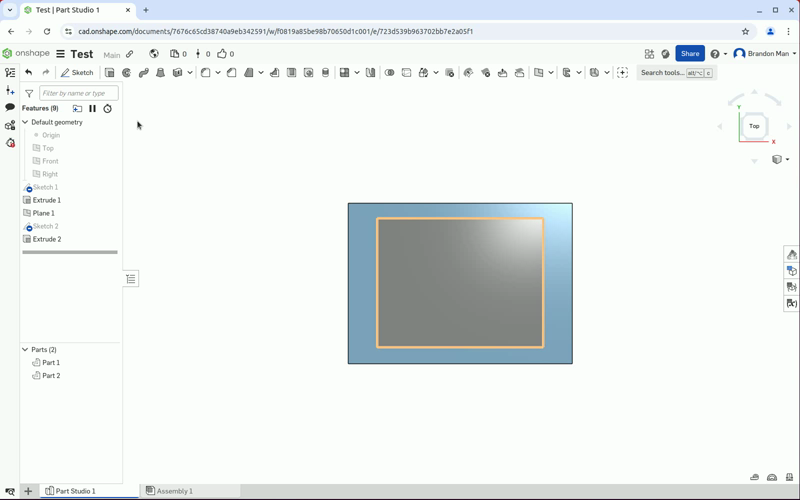
key(shift+h)
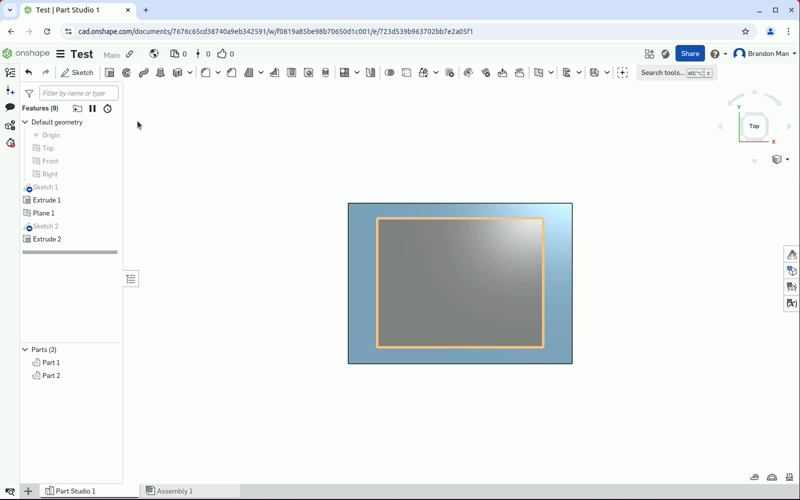
key(shift+h)
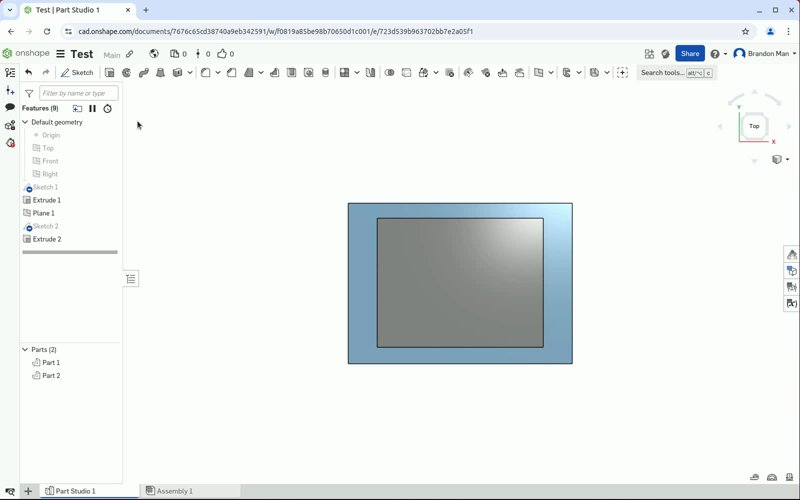
mouse_move(73, 189)
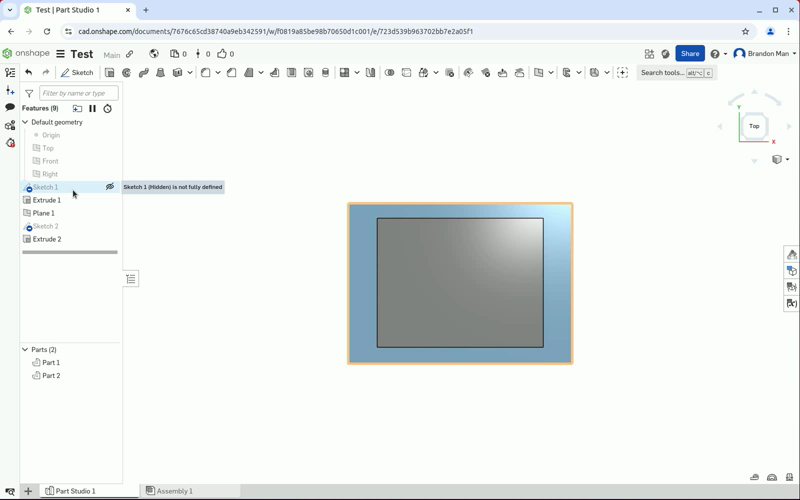
click(73, 189)
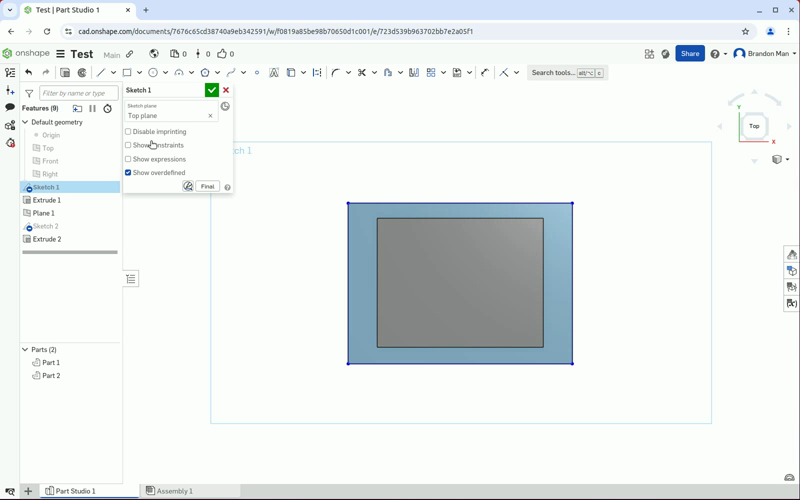
mouse_move(229, 92)
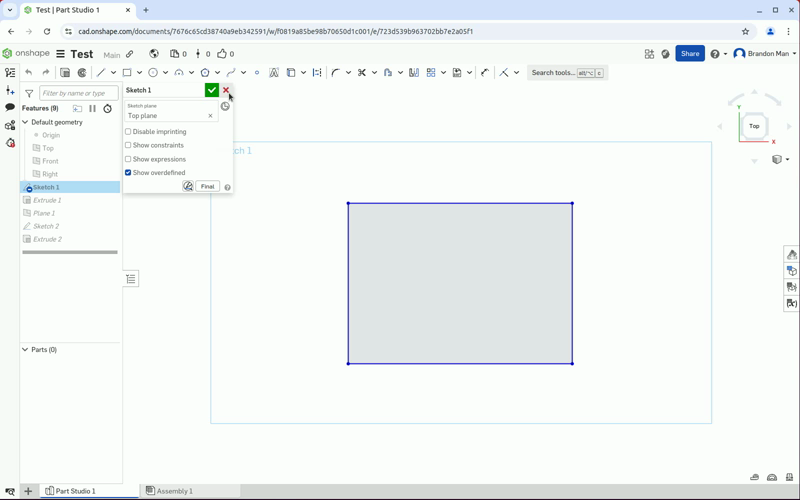
click(229, 92)
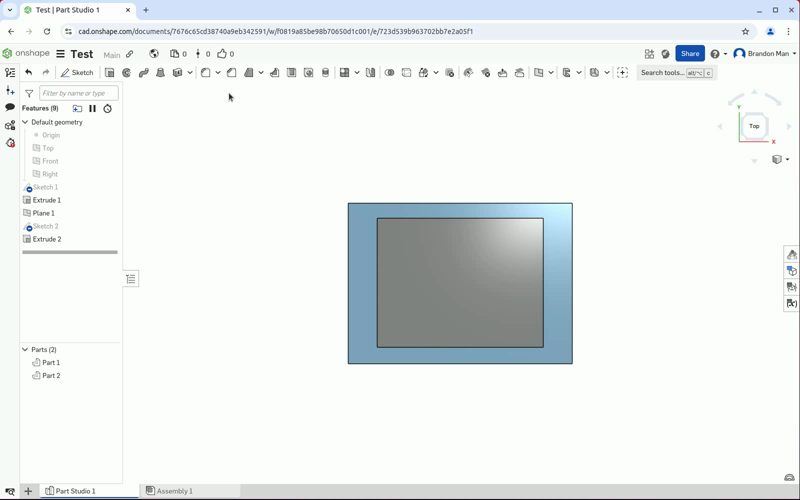
mouse_move(73, 352)
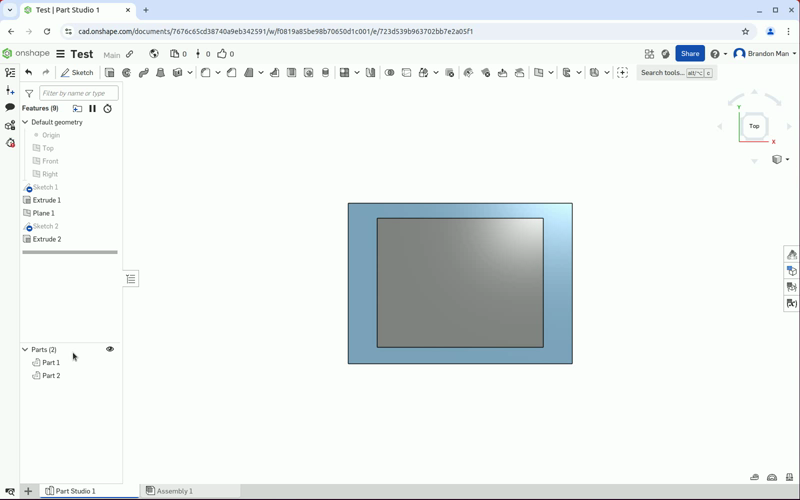
key(y)
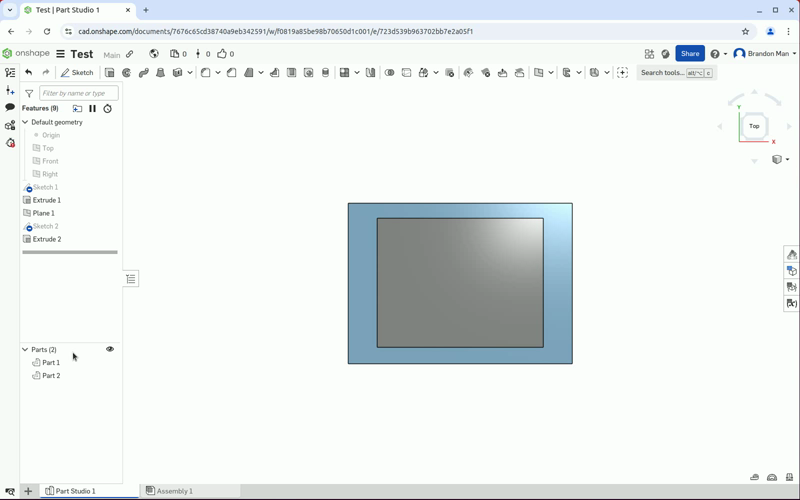
key(shift+p)
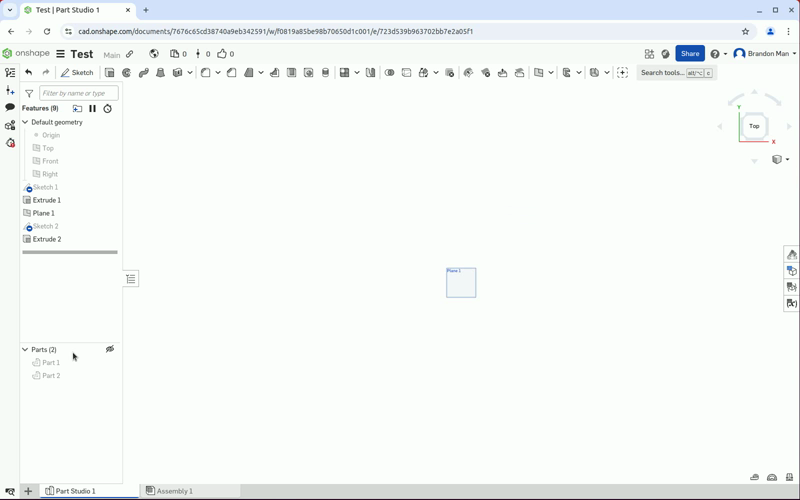
key(space)
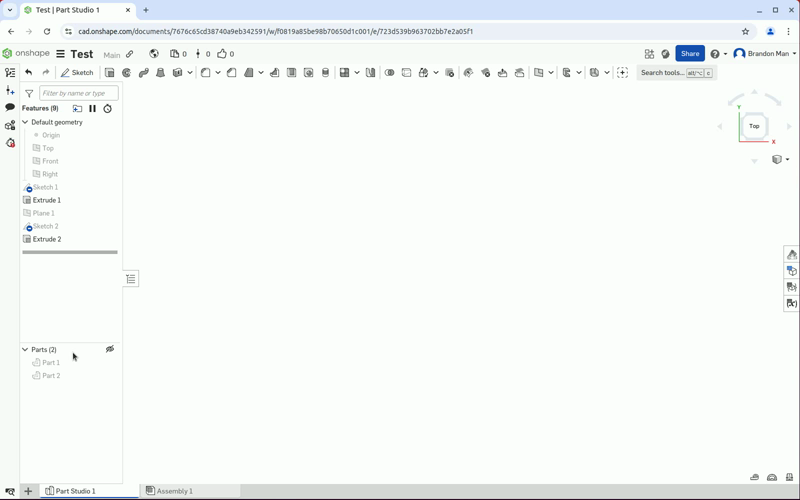
key_down(shift)
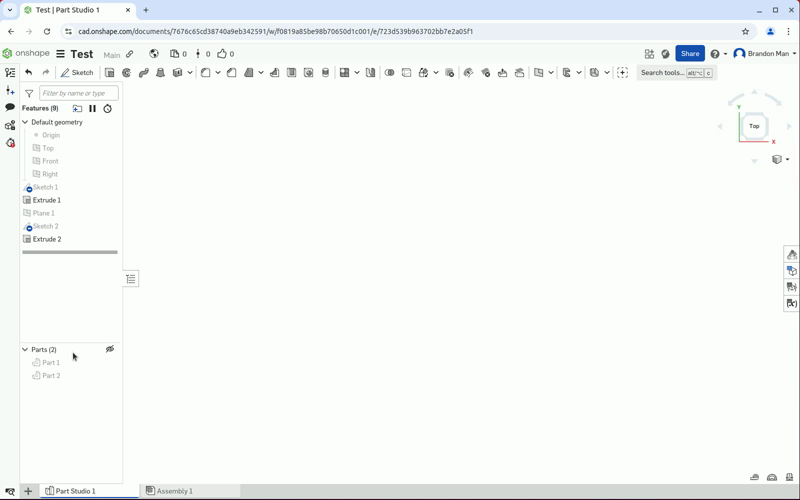
key(up)
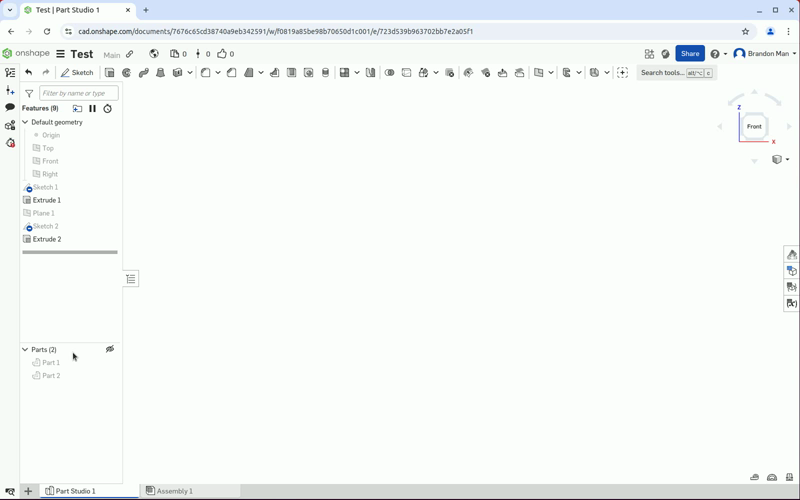
key_up(shift)
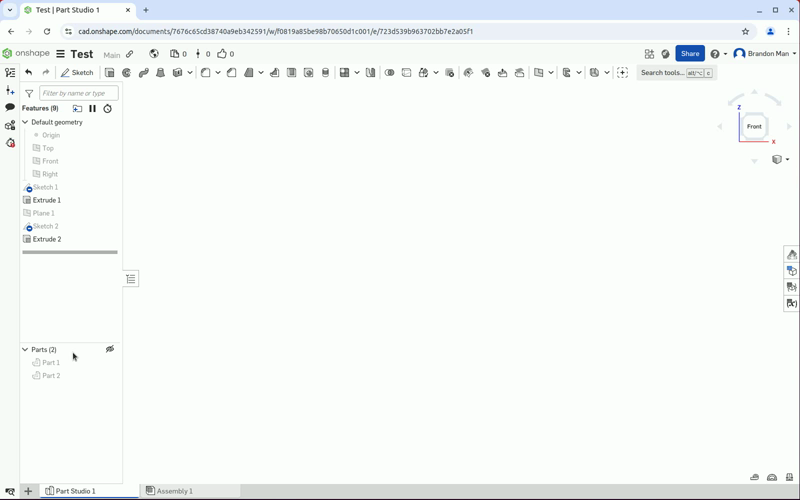
mouse_move(73, 352)
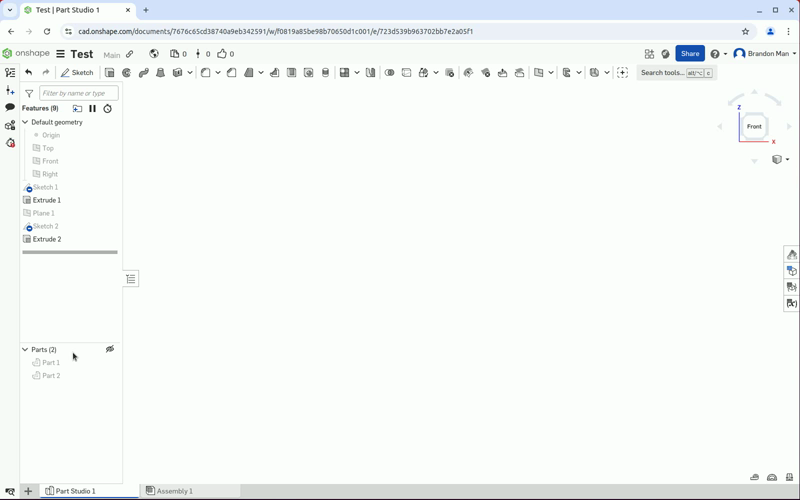
key(shift+y)
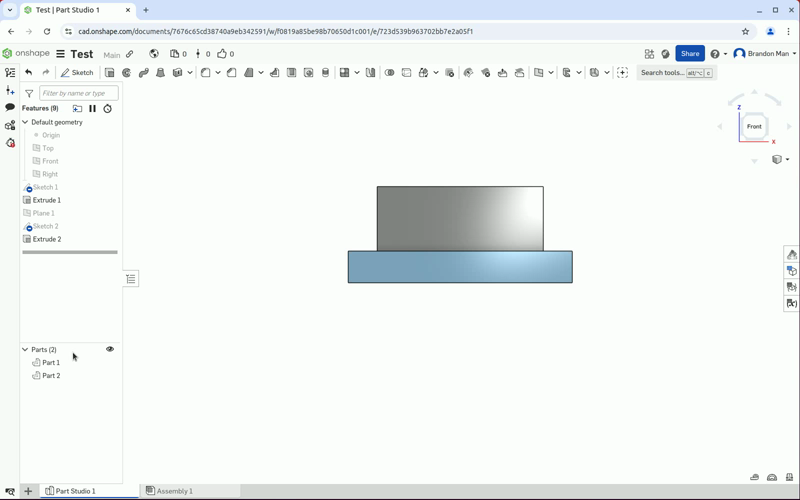
mouse_move(541, 75)
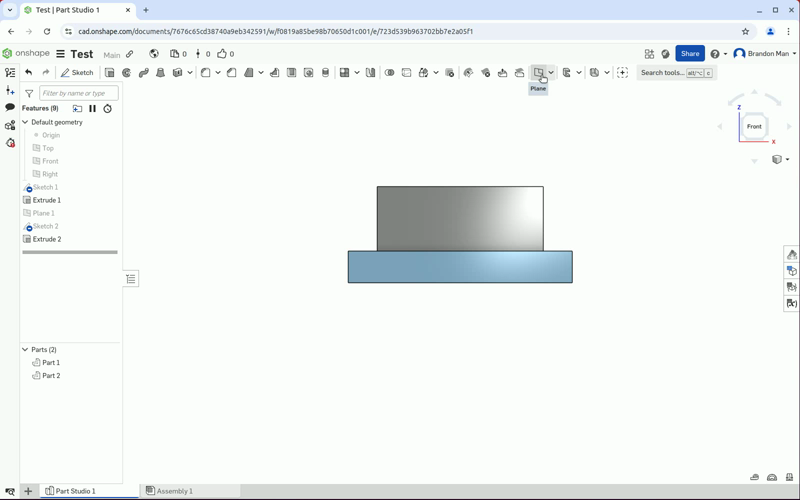
click(541, 75)
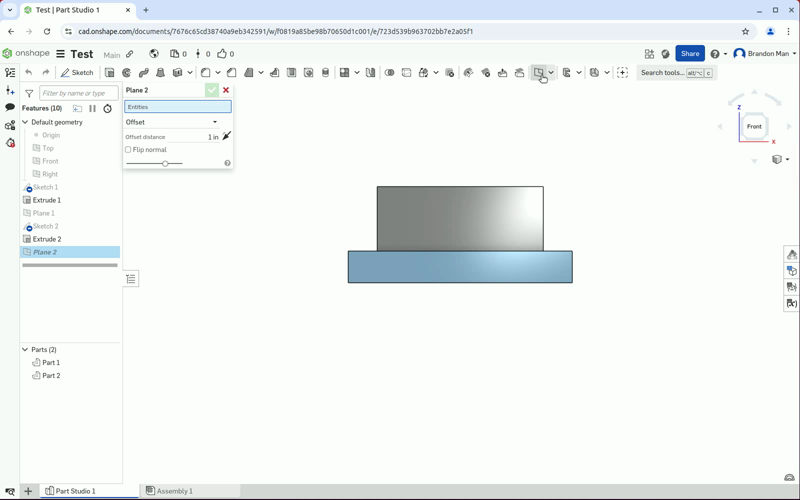
mouse_move(73, 163)
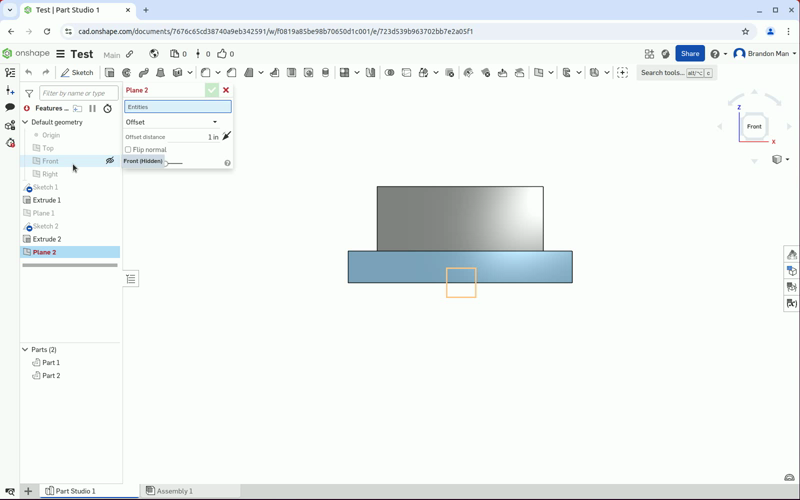
click(73, 163)
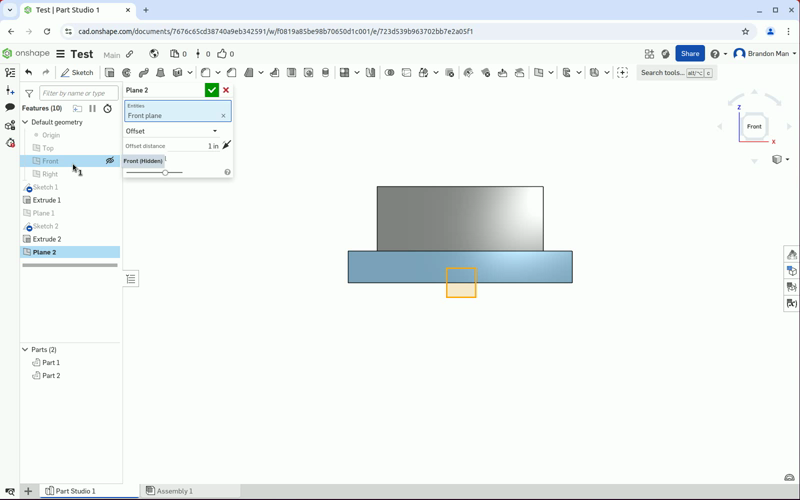
key(tab, 2)
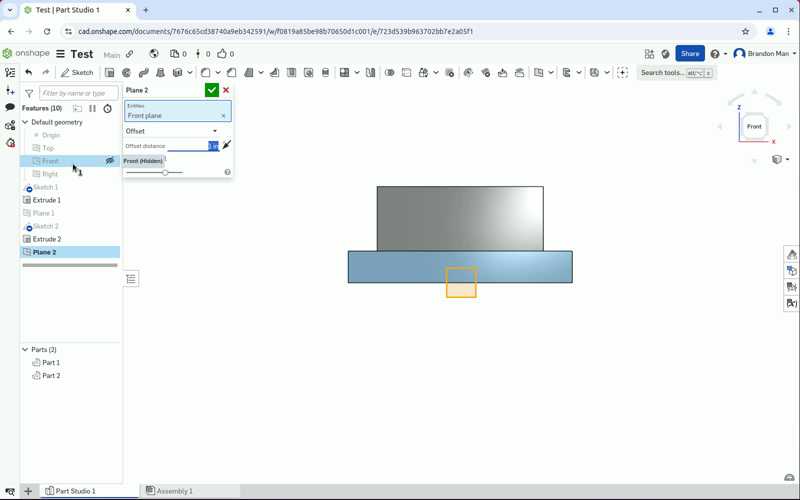
text(13.249)
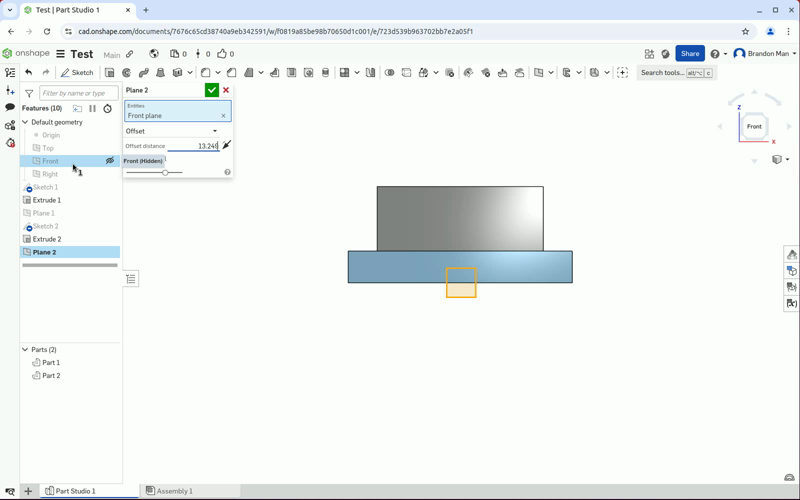
key(enter, 2)
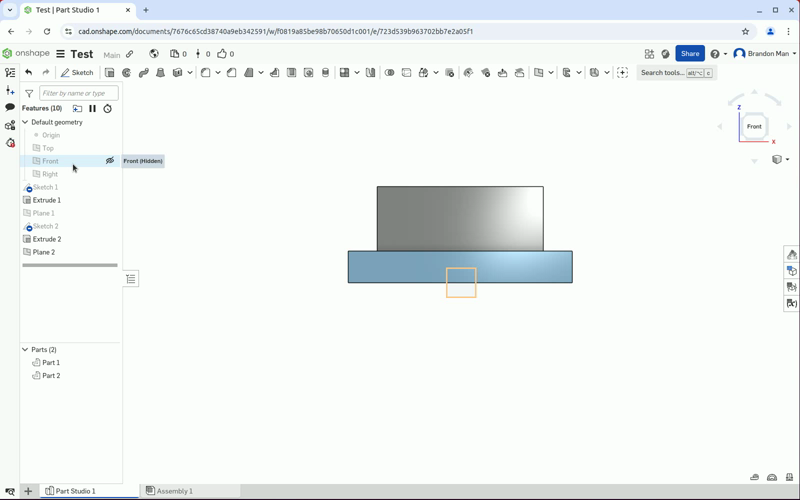
key(shift+s)
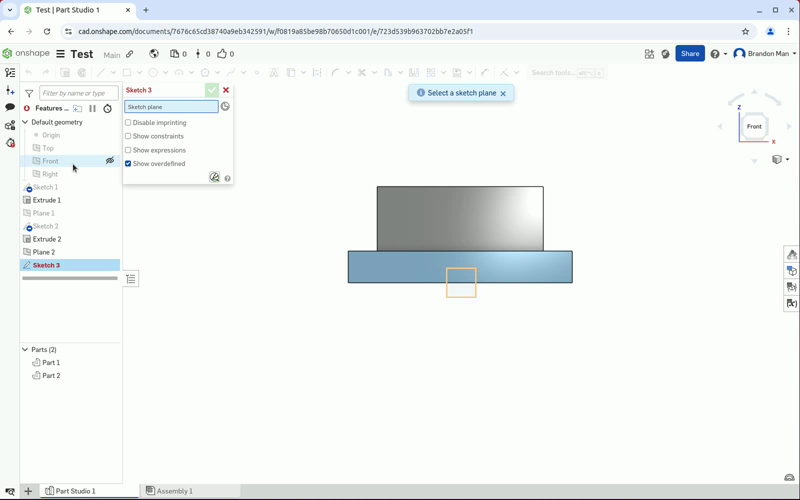
mouse_move(73, 254)
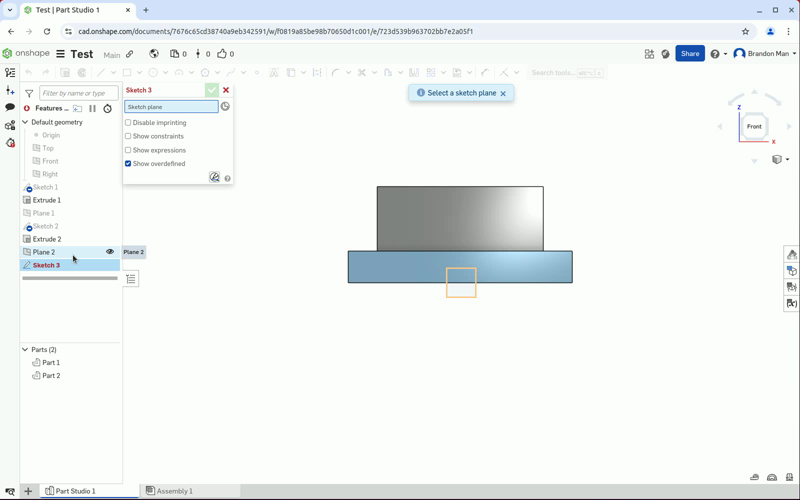
click(73, 254)
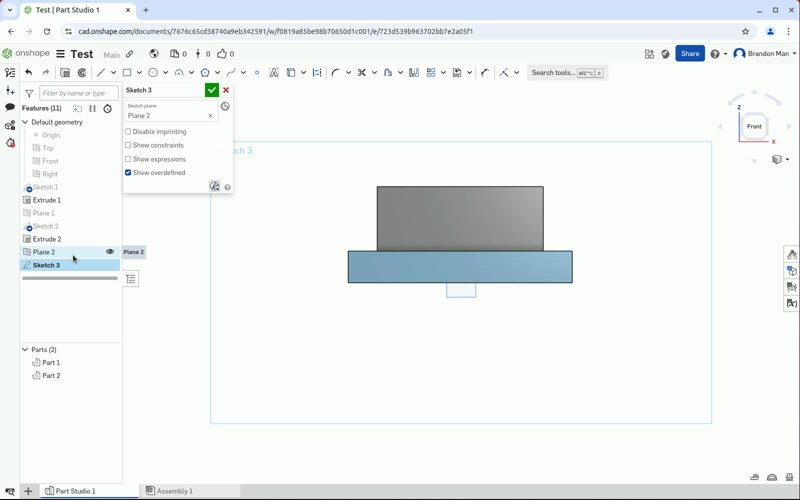
mouse_move(73, 352)
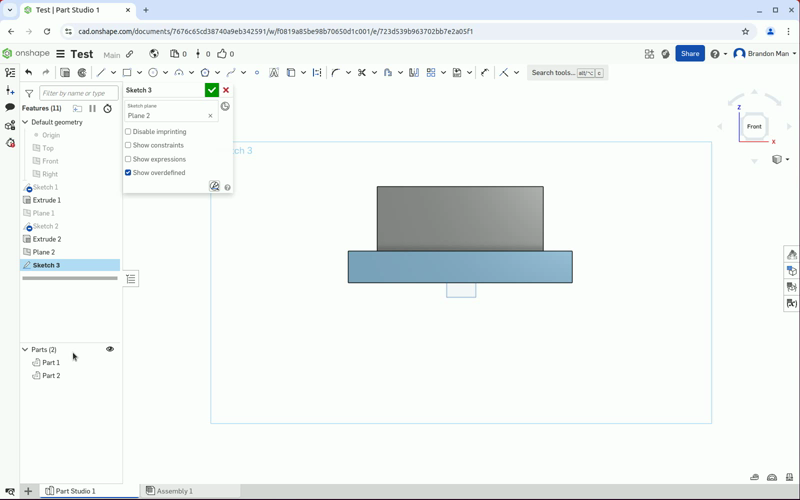
key(y)
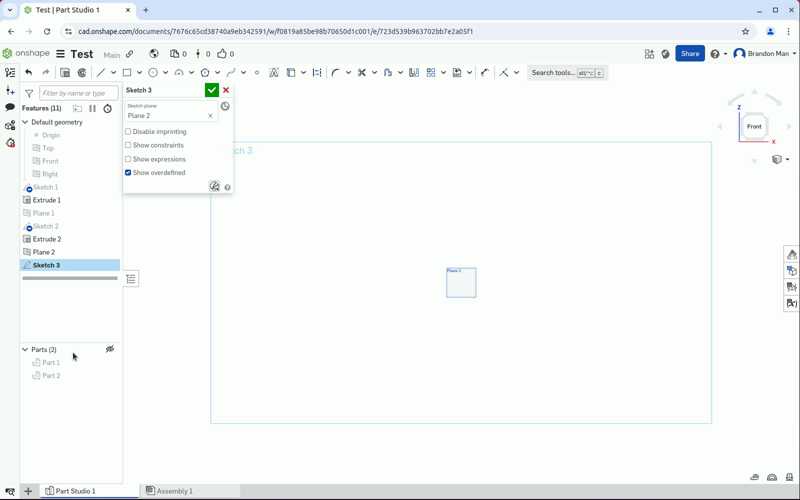
key(l)
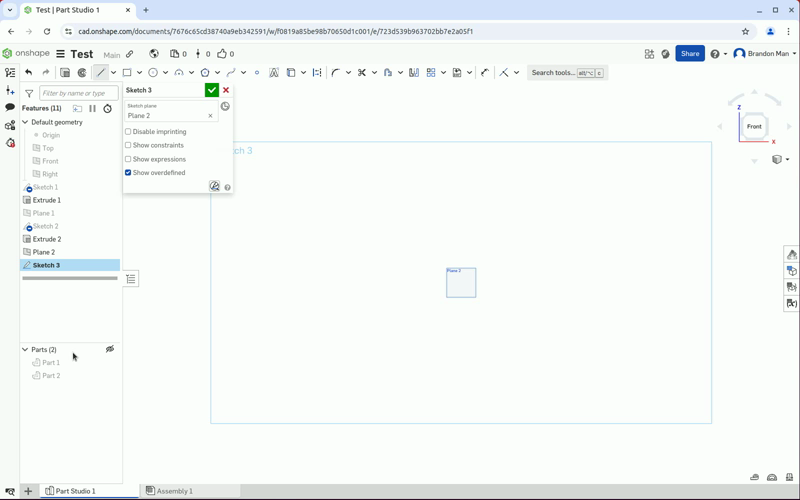
key_down(shift)
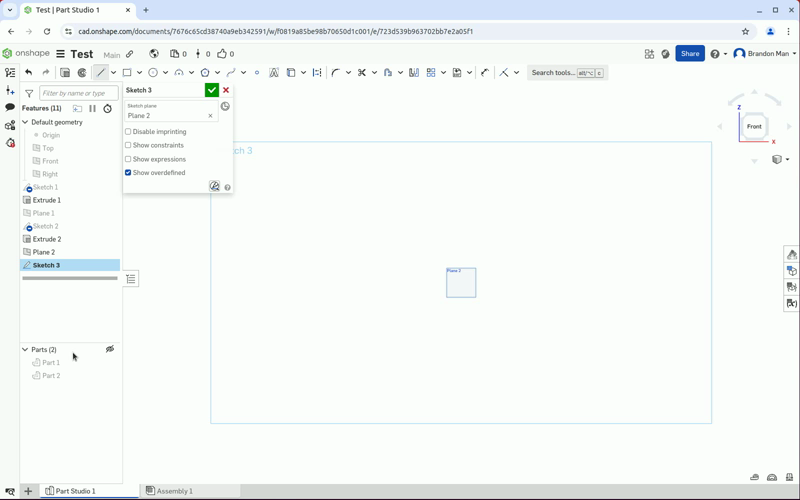
mouse_move(405, 224)
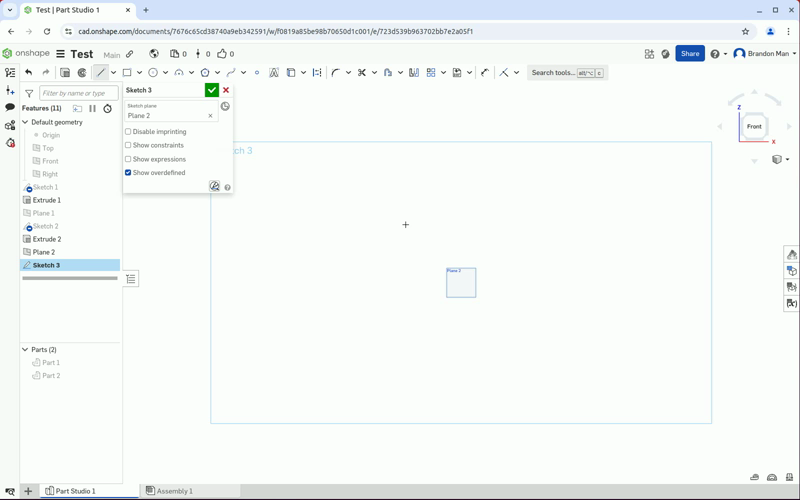
click(405, 224)
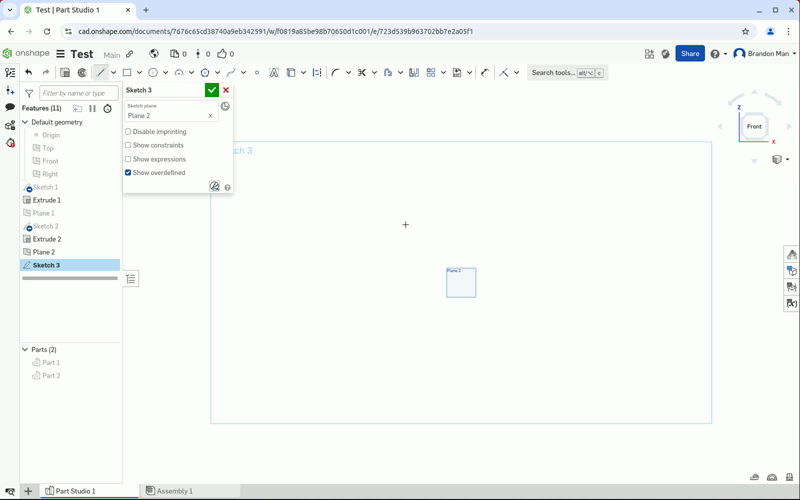
key_up(shift)
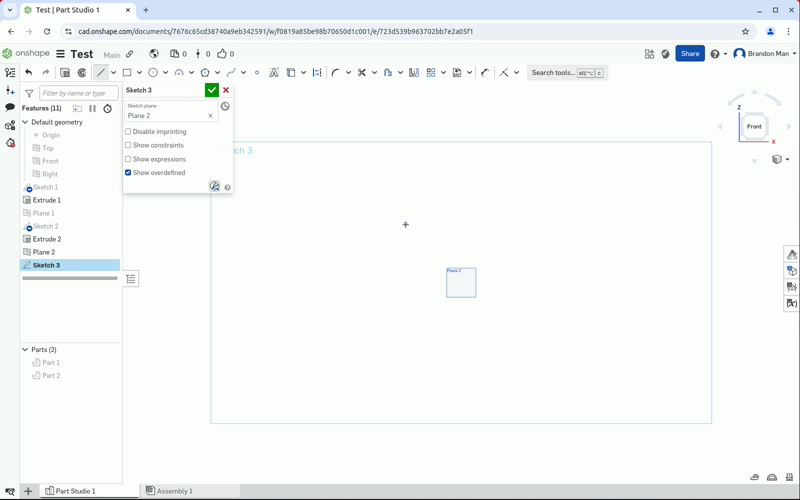
key_down(shift)
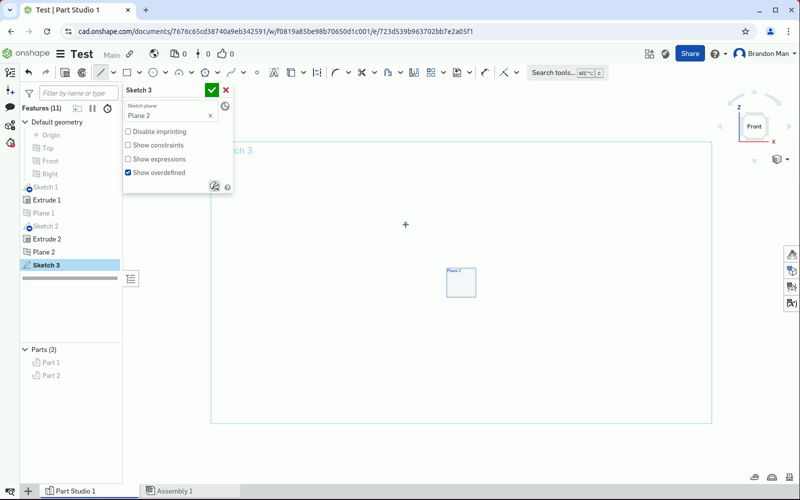
mouse_move(435, 224)
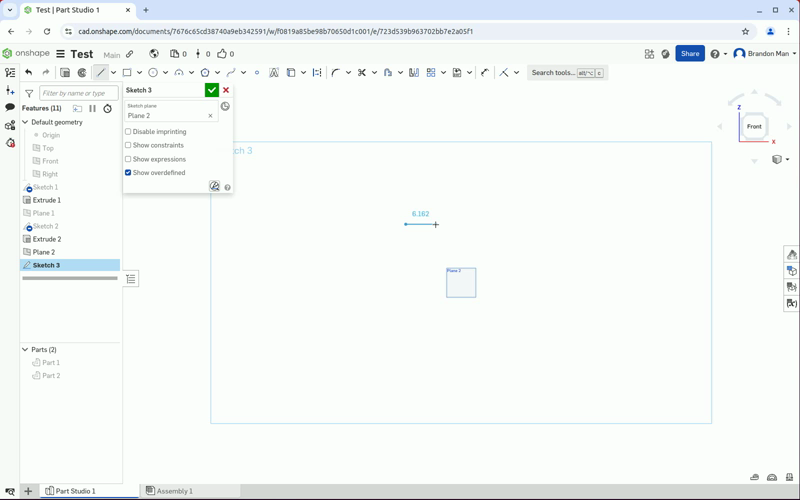
mouse_move(419, 231)
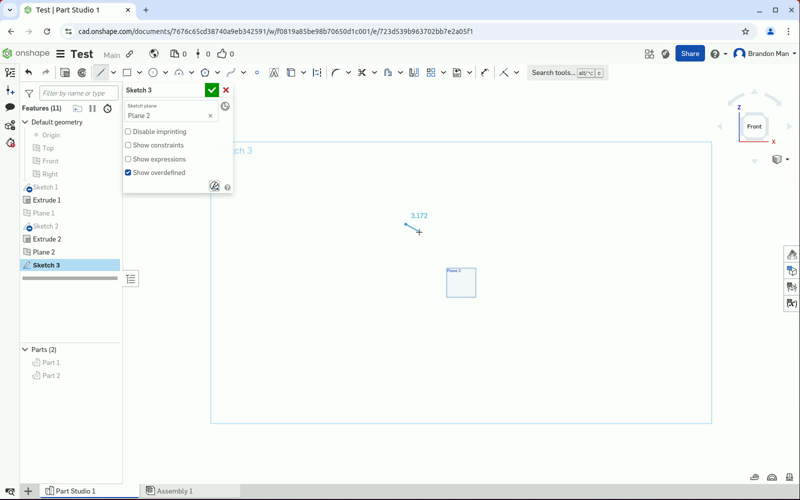
click(419, 231)
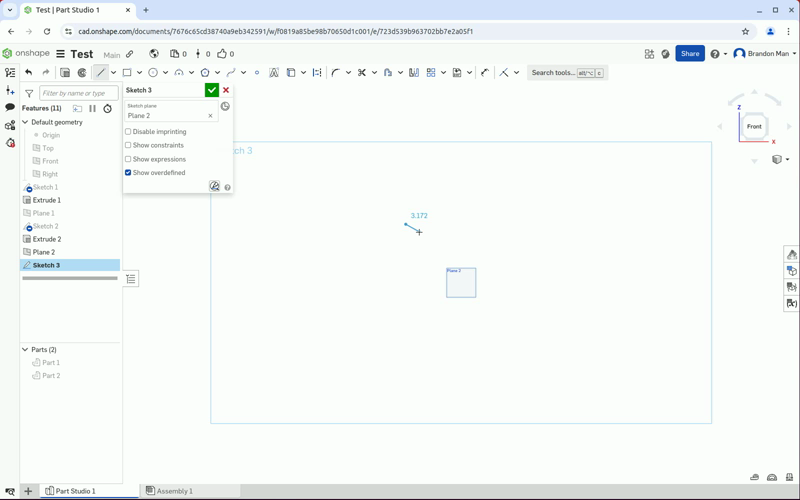
key_up(shift)
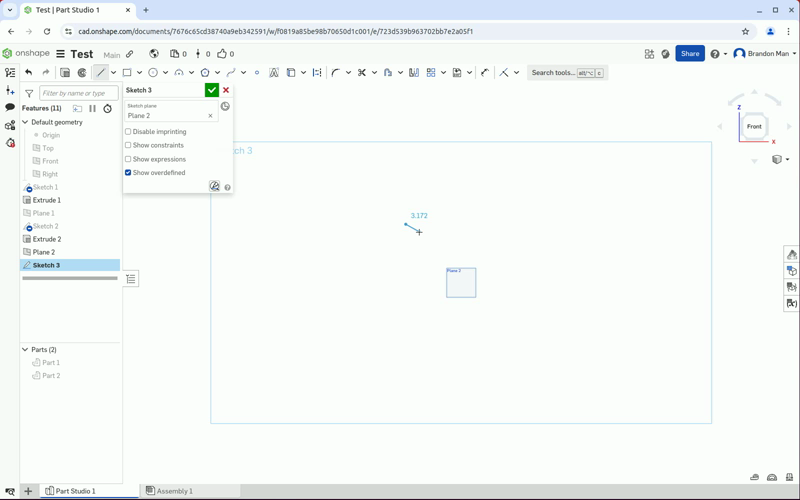
key_down(shift)
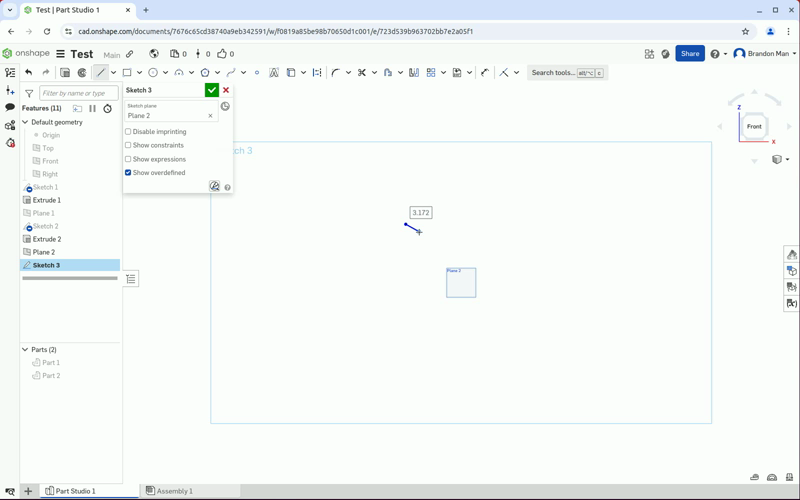
mouse_move(449, 231)
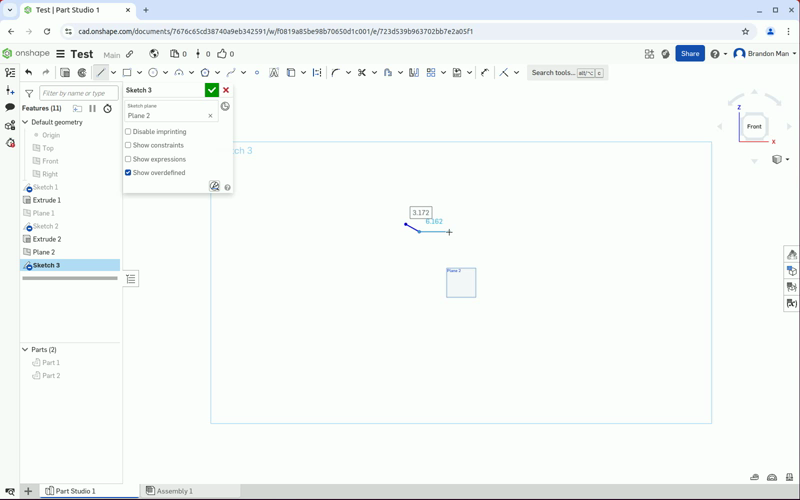
mouse_move(432, 224)
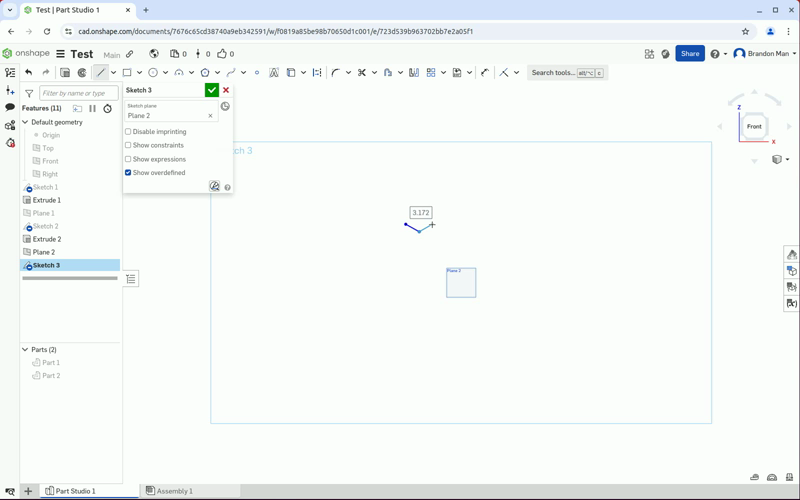
click(432, 224)
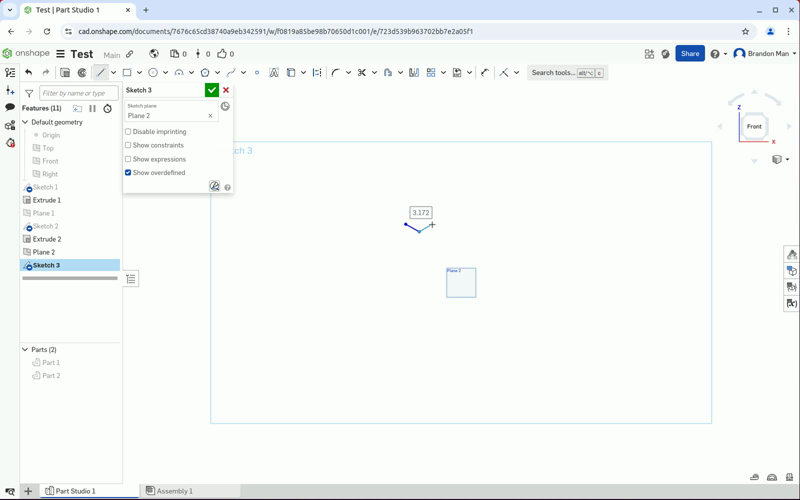
key_up(shift)
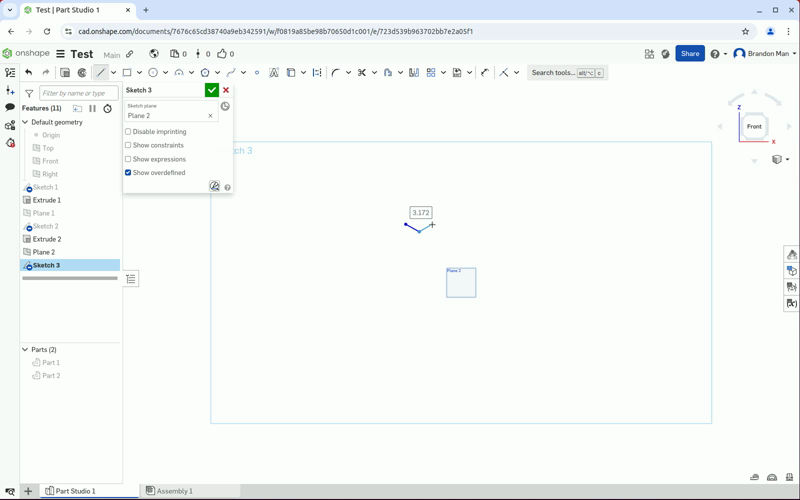
key_down(shift)
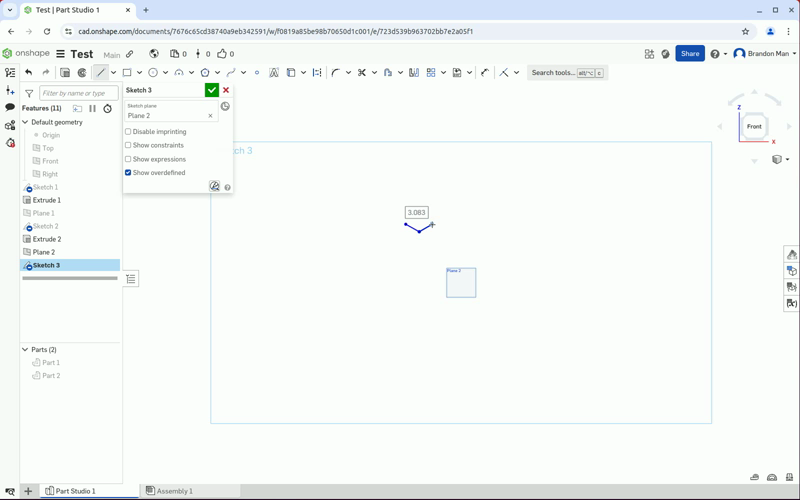
mouse_move(462, 224)
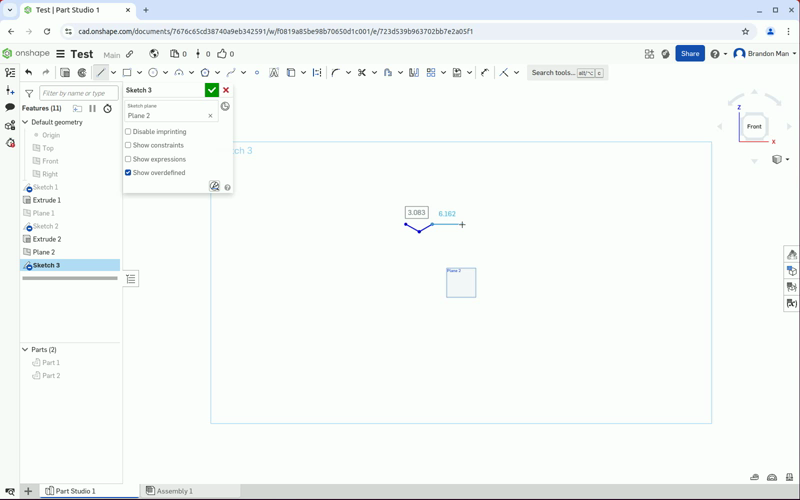
mouse_move(432, 208)
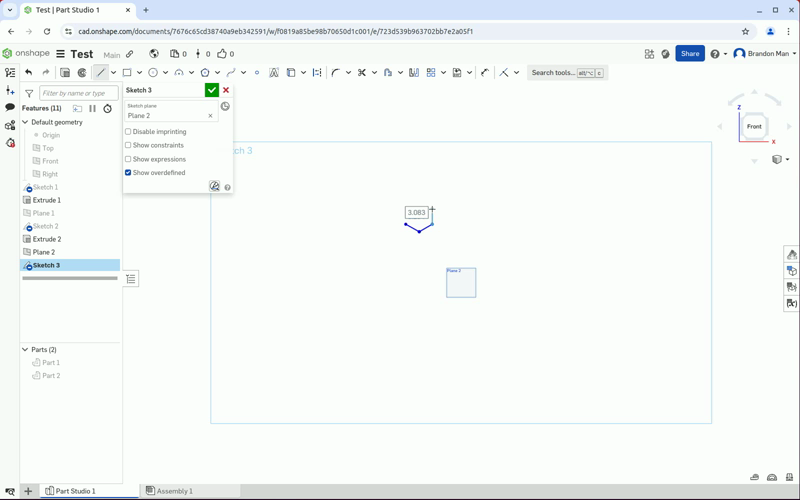
click(432, 208)
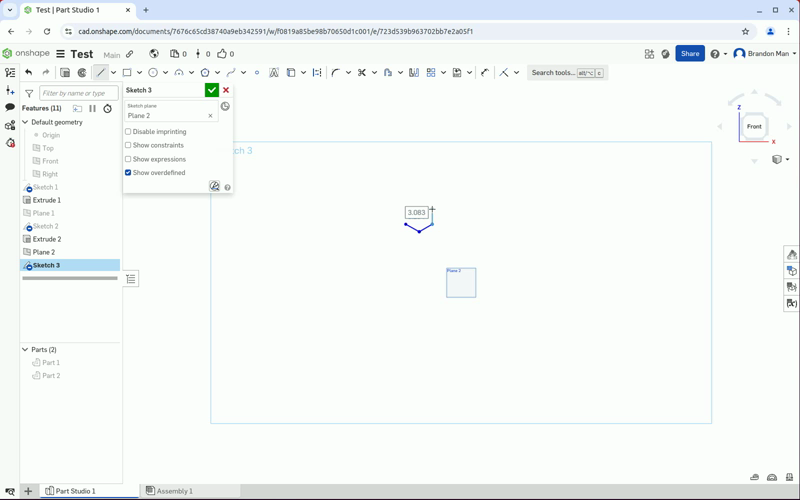
key_up(shift)
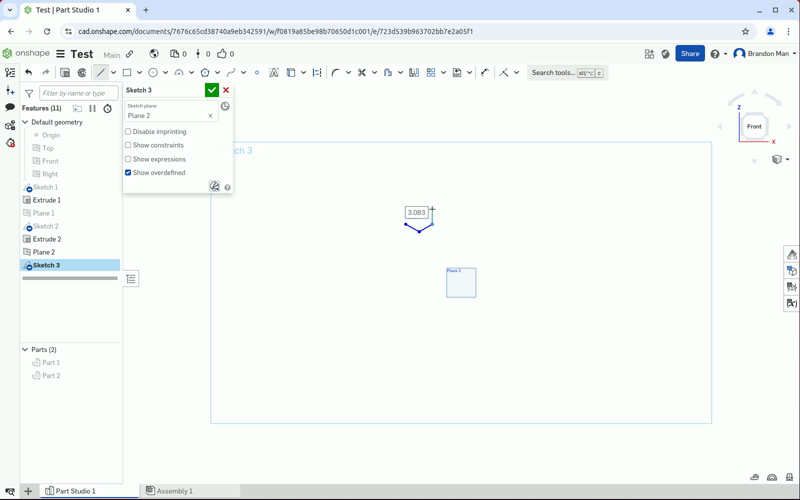
key_down(shift)
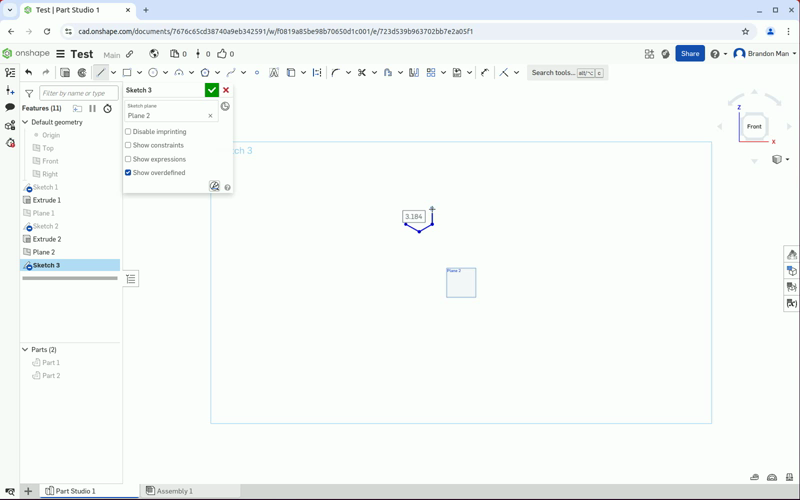
mouse_move(462, 208)
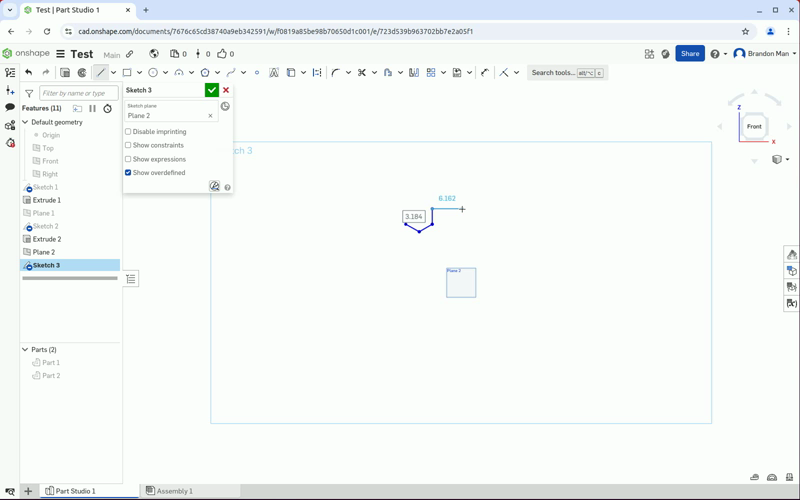
mouse_move(419, 201)
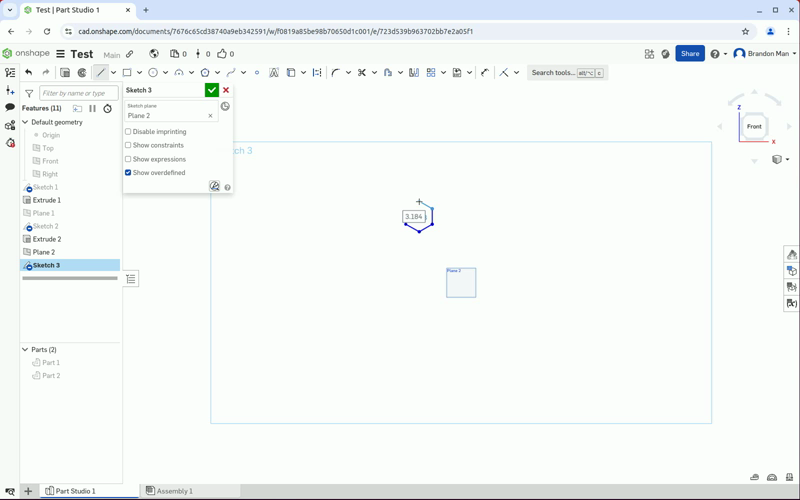
click(419, 201)
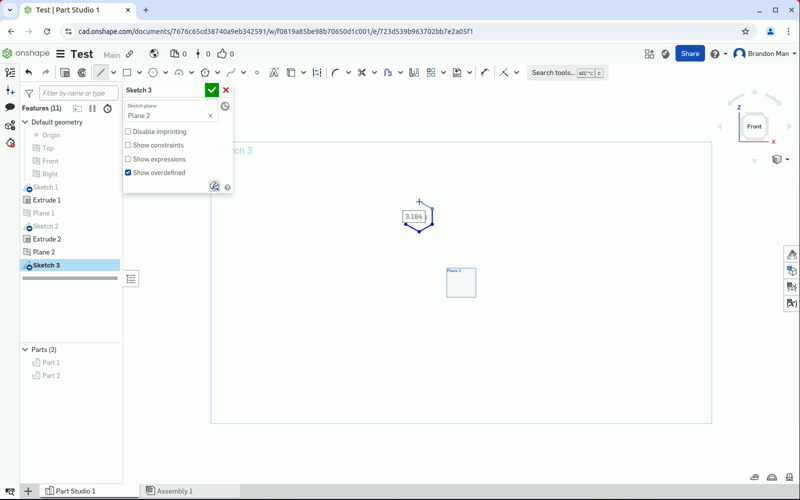
key_up(shift)
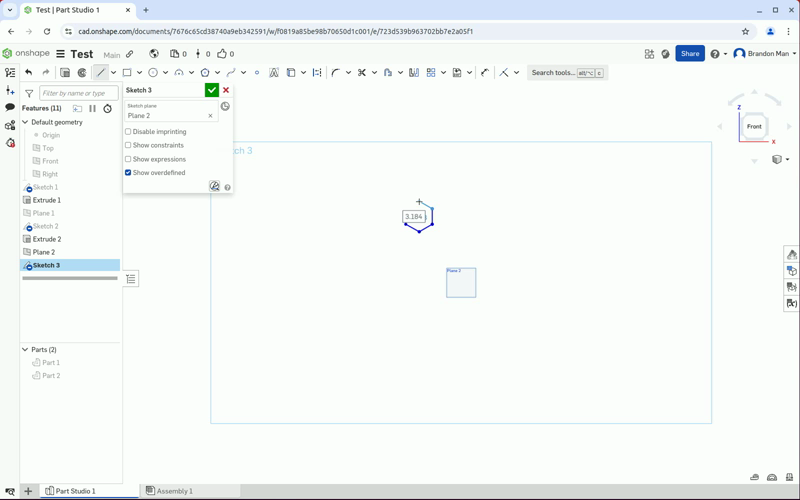
key_down(shift)
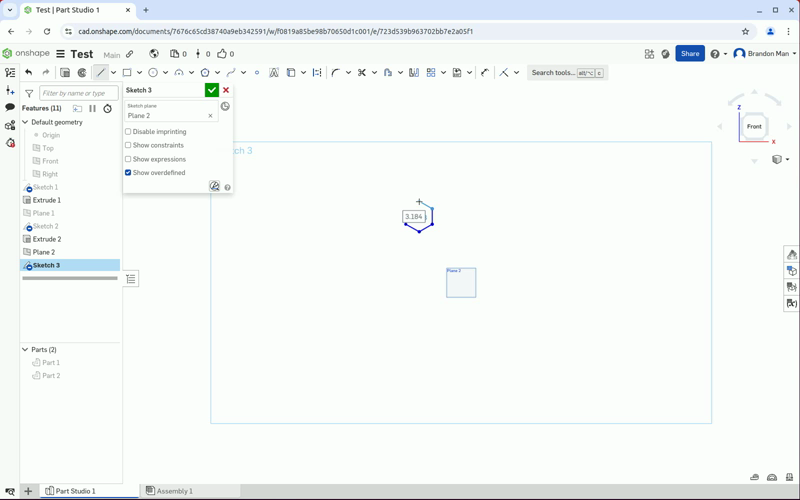
mouse_move(449, 201)
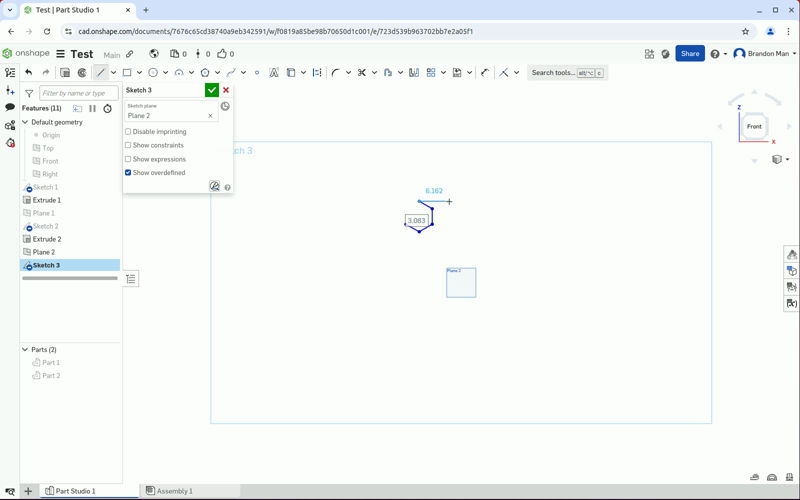
mouse_move(405, 208)
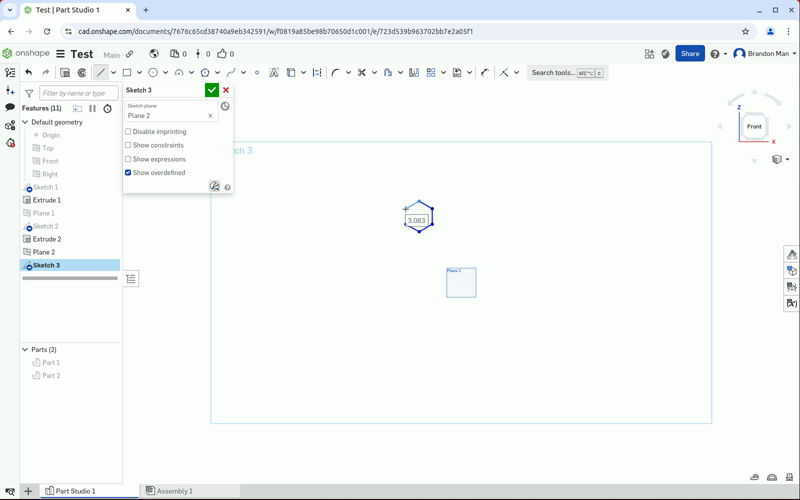
click(405, 208)
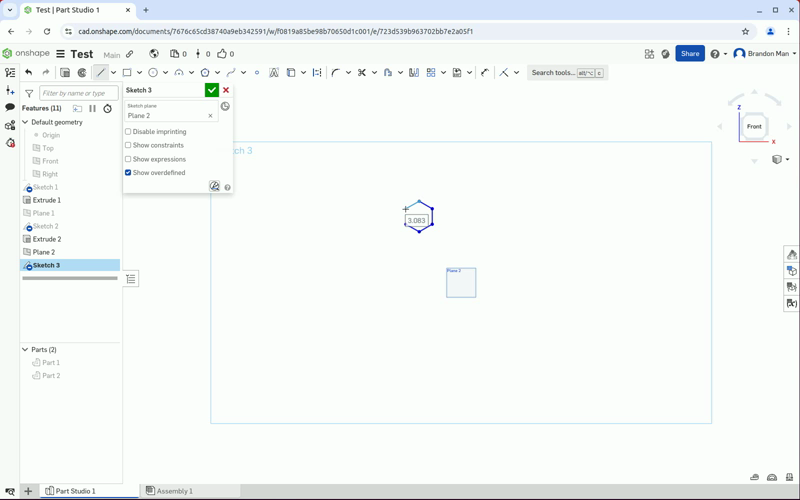
key_up(shift)
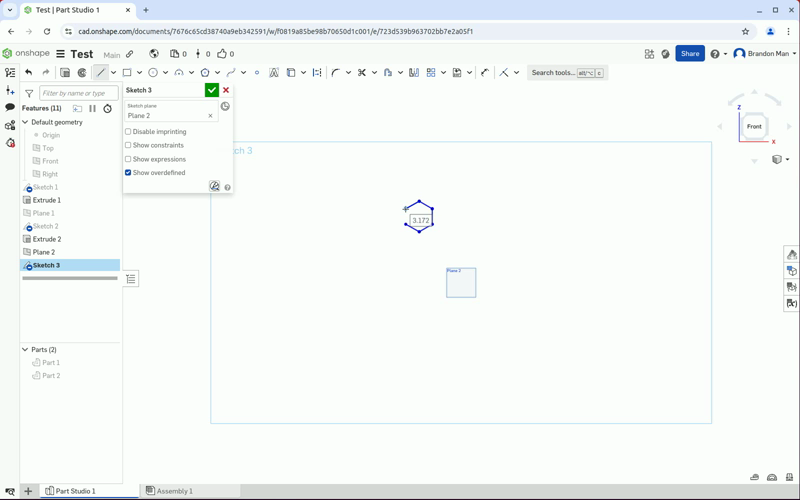
mouse_move(435, 208)
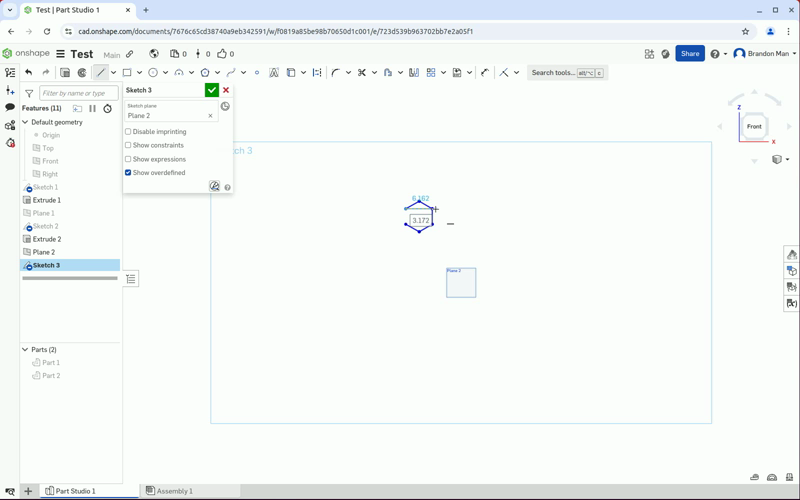
key_down(shift)
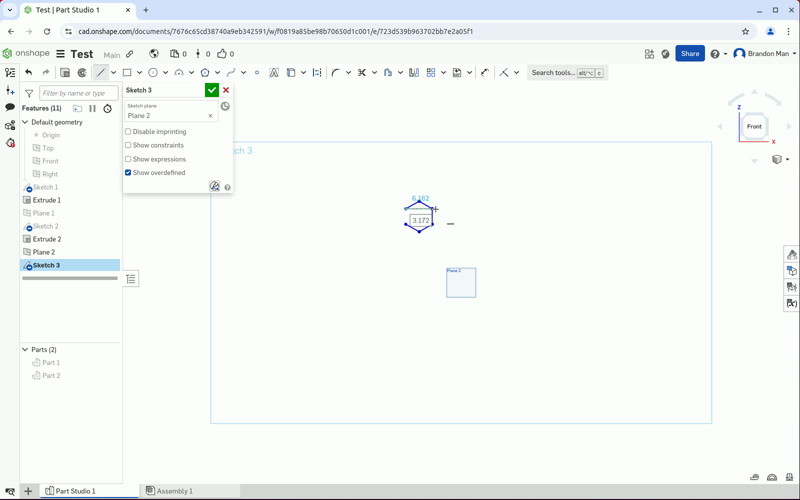
mouse_move(405, 224)
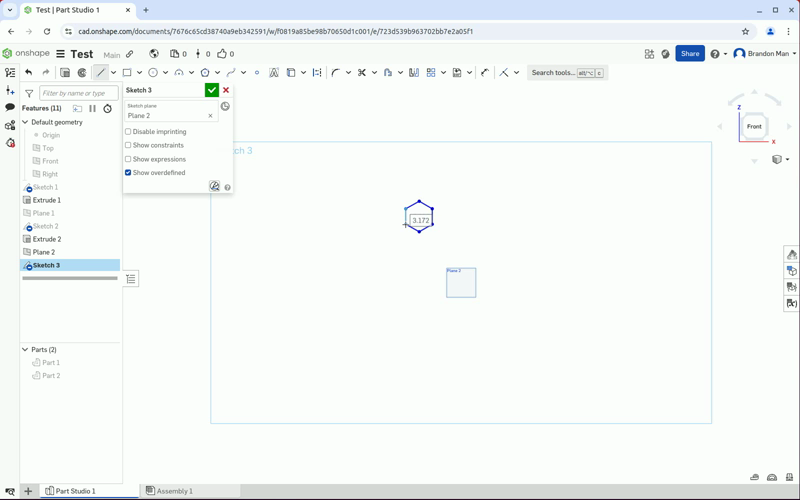
key_up(shift)
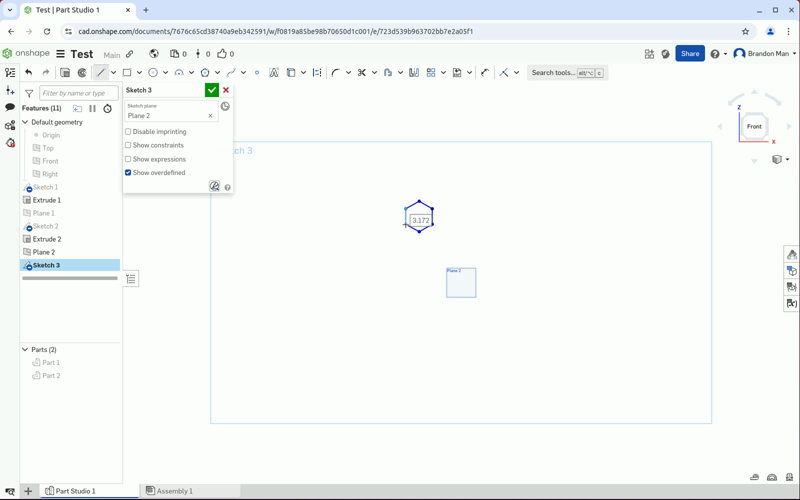
click(405, 224)
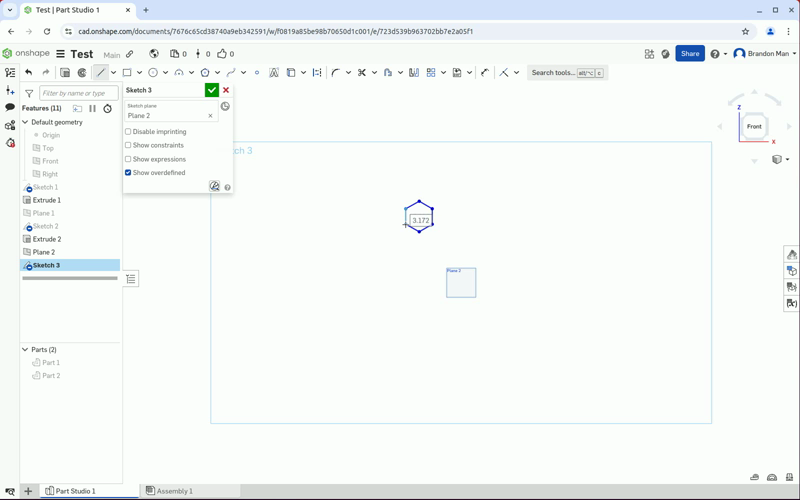
key(esc)
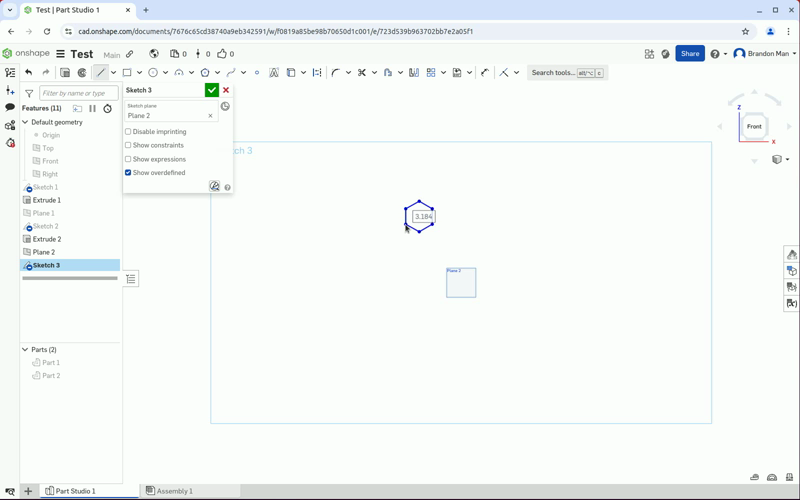
mouse_move(426, 226)
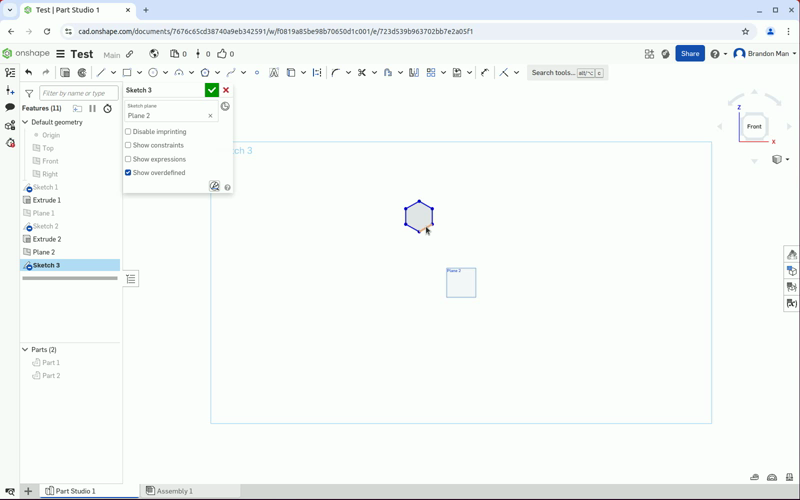
scroll(6)
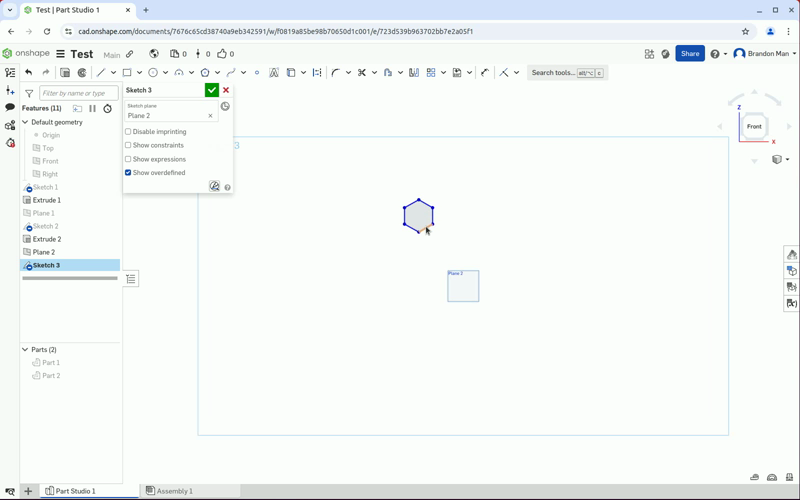
scroll(6)
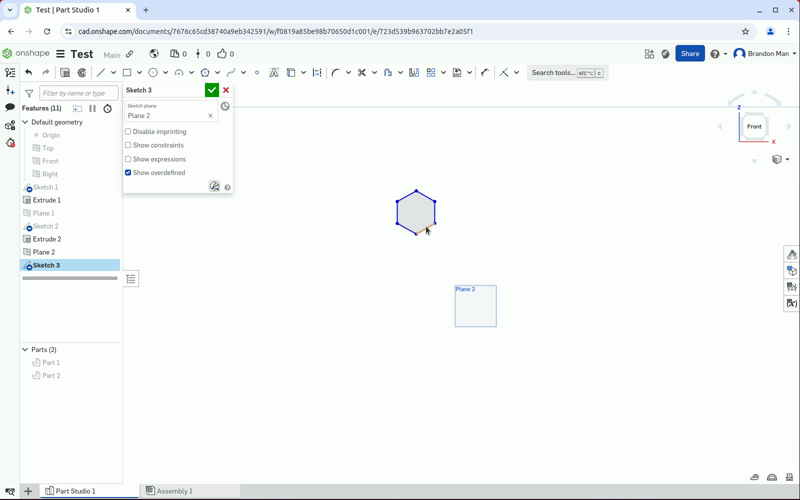
scroll(6)
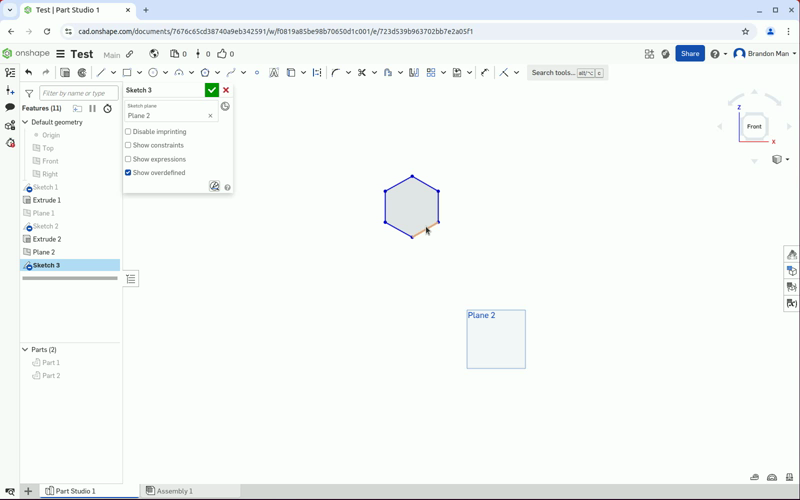
scroll(6)
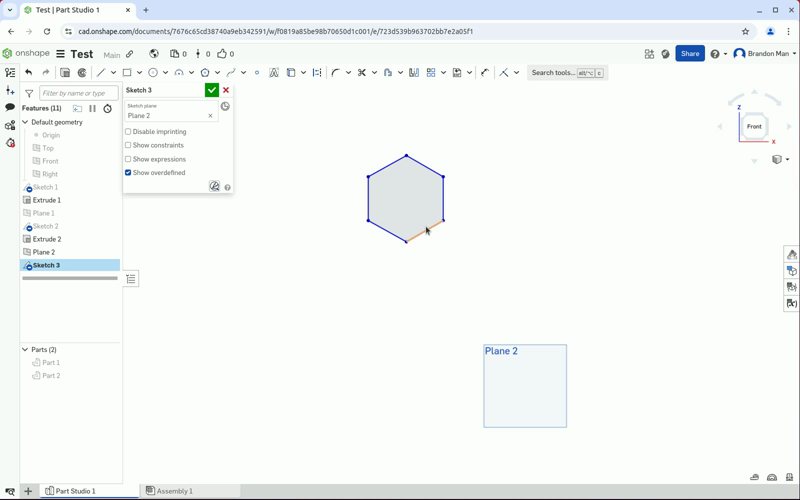
scroll(6)
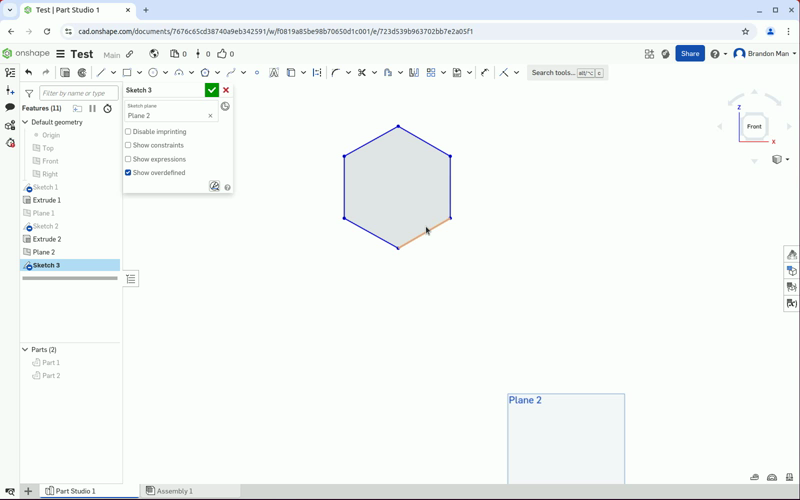
scroll(6)
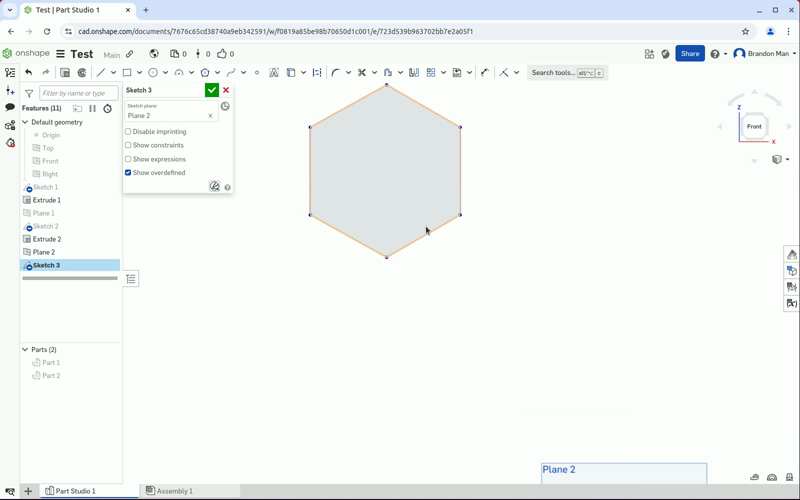
scroll(6)
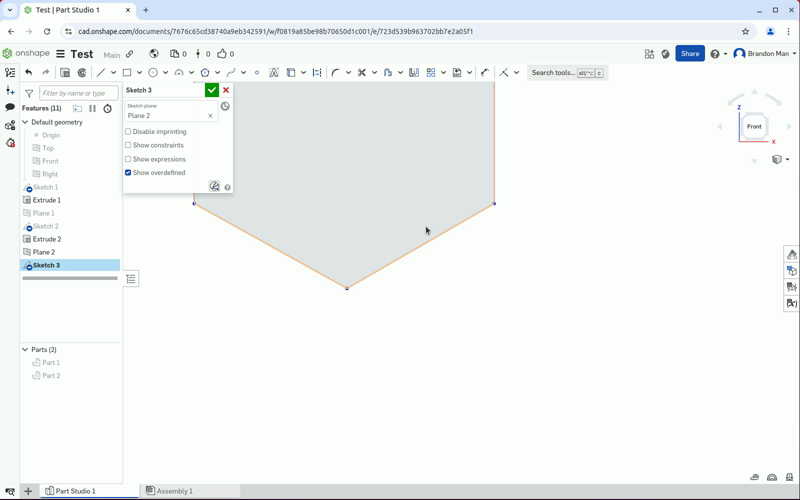
click(426, 226)
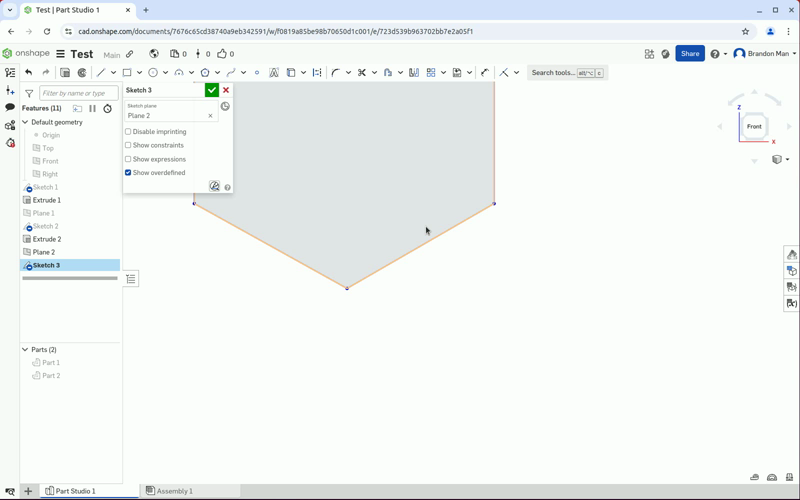
scroll(-6)
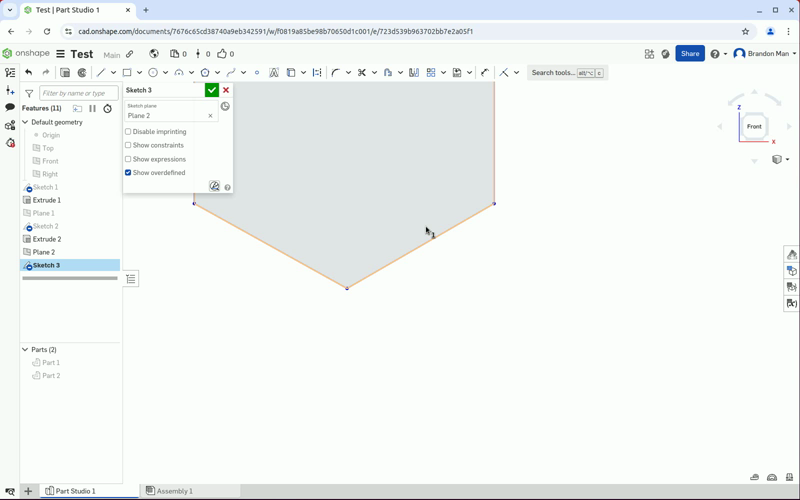
scroll(-6)
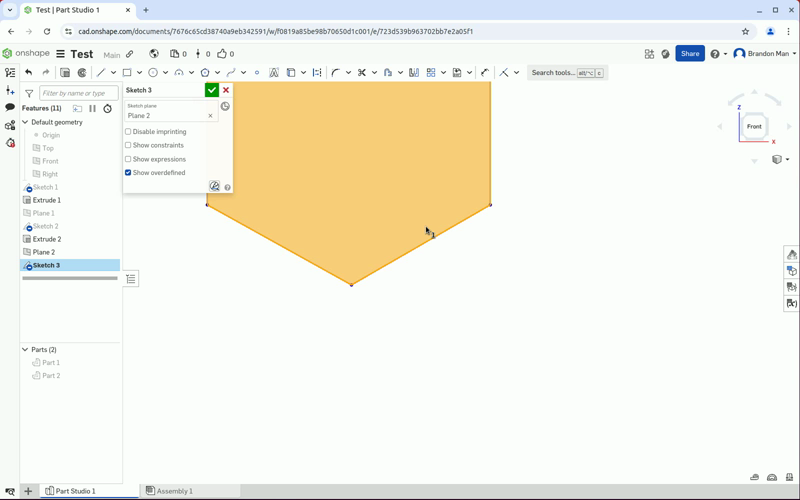
scroll(-6)
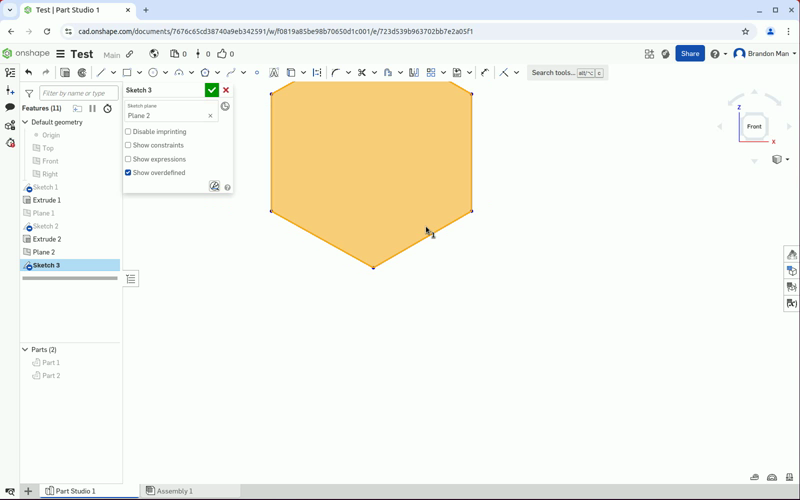
scroll(-6)
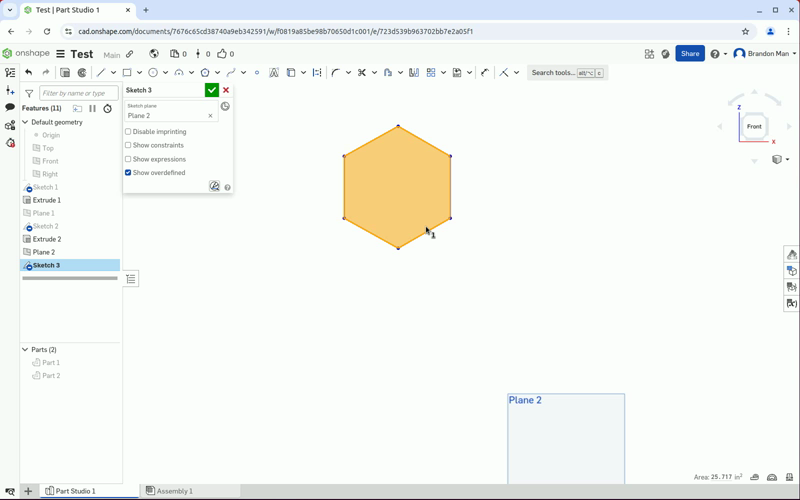
scroll(-6)
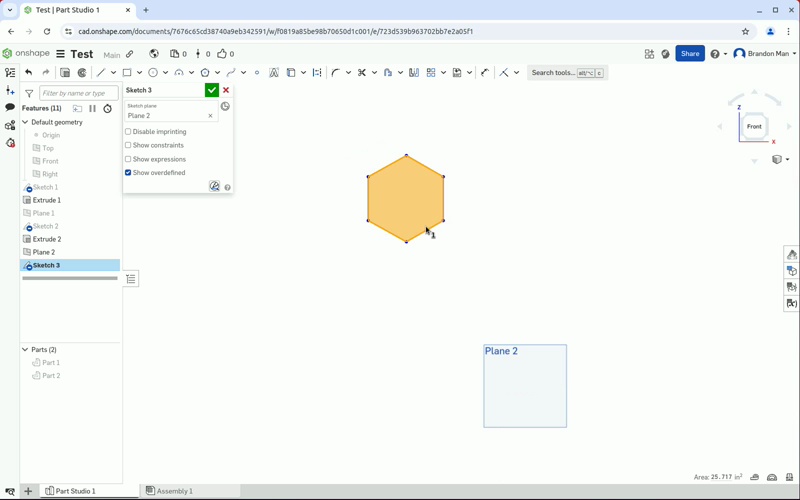
scroll(-6)
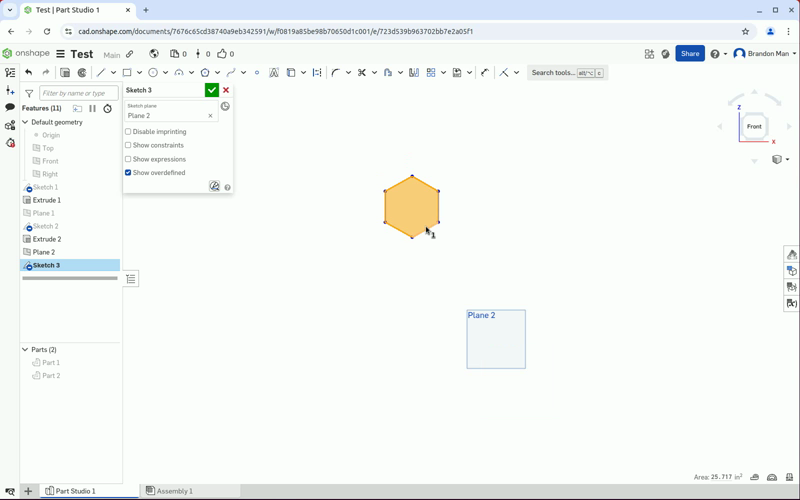
scroll(-6)
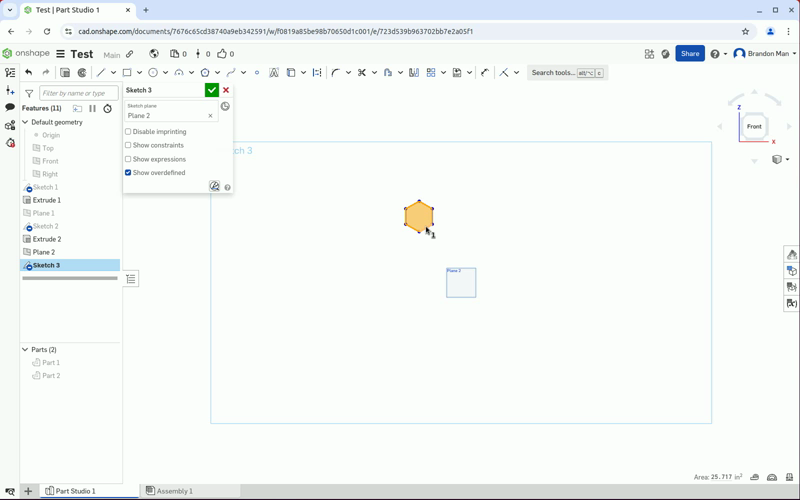
mouse_move(73, 352)
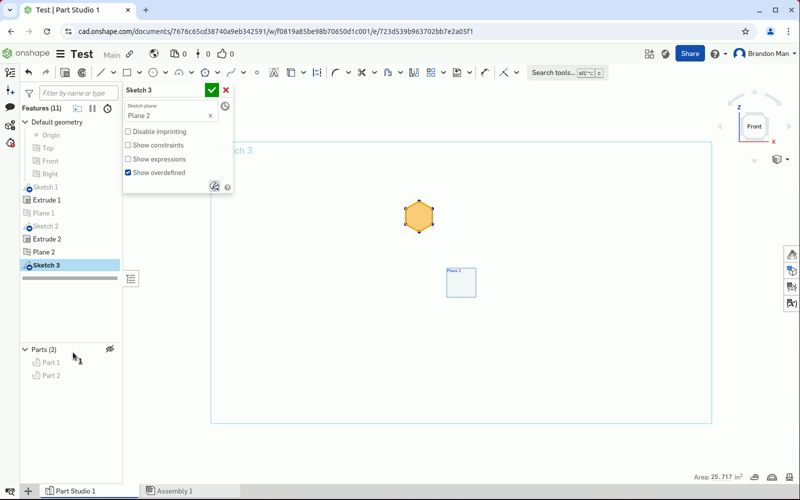
key(shift+y)
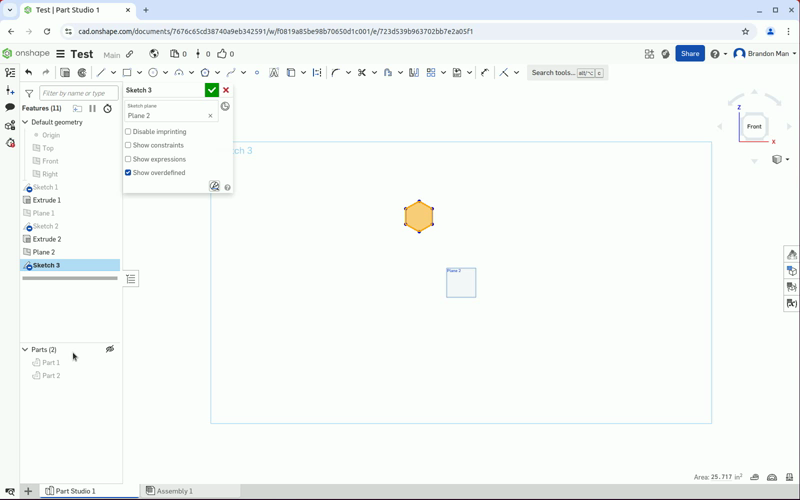
key(shift+e)
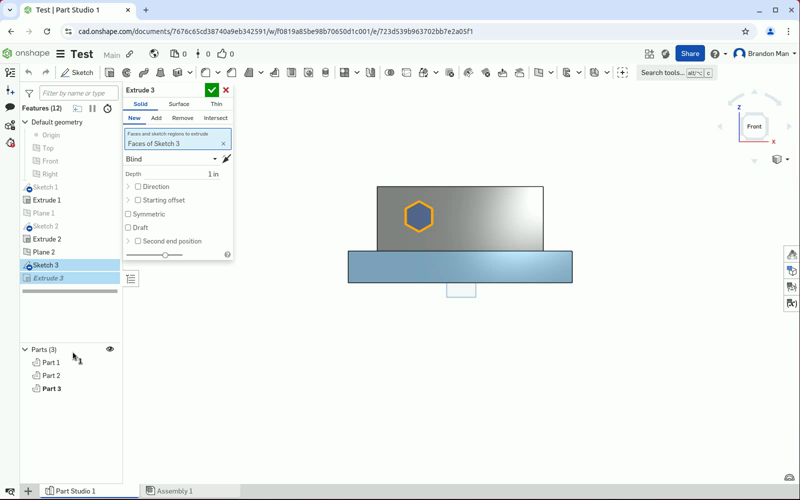
mouse_move(143, 106)
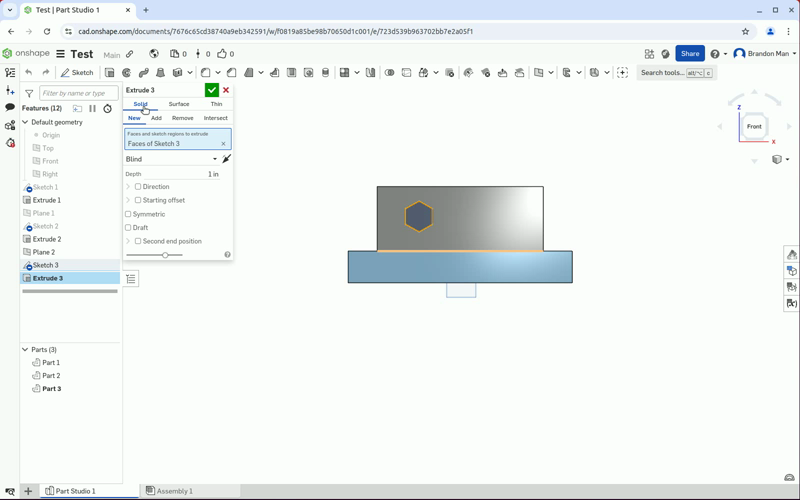
click(143, 106)
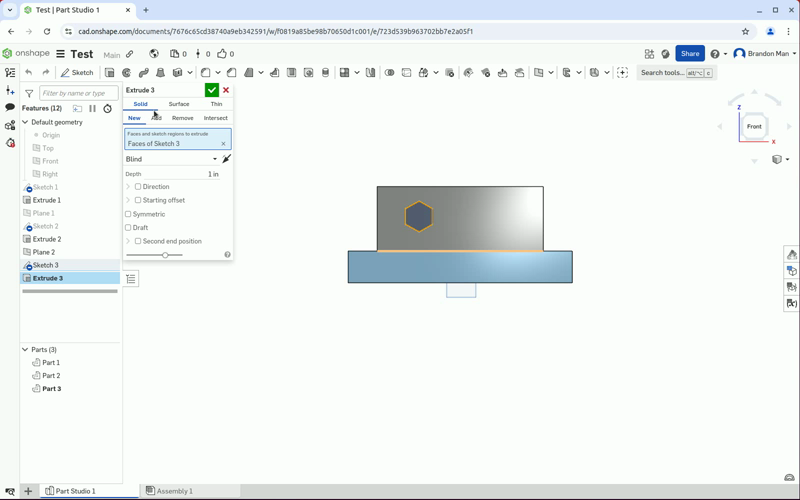
mouse_move(186, 120)
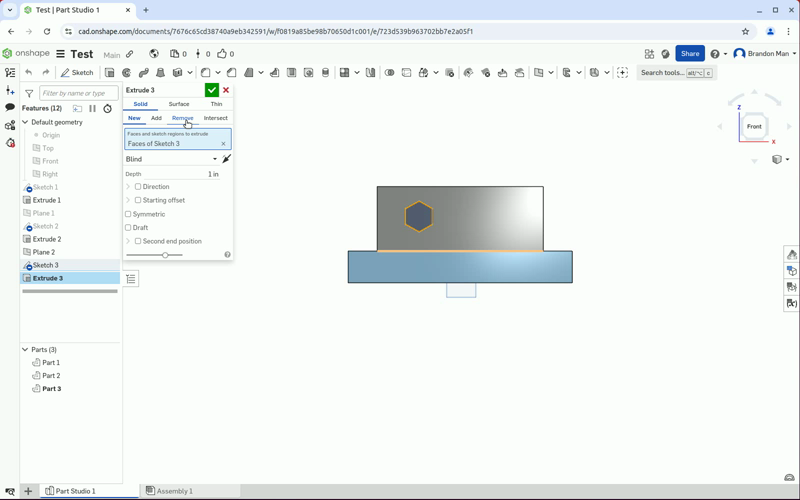
click(186, 120)
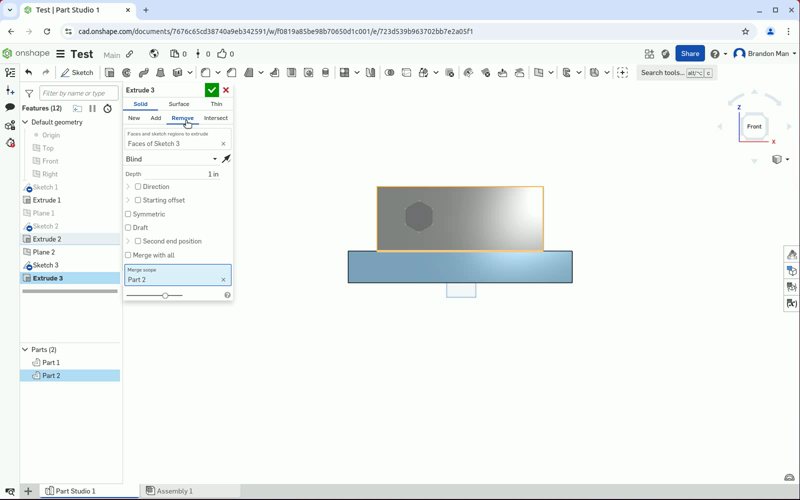
key(tab, 4)
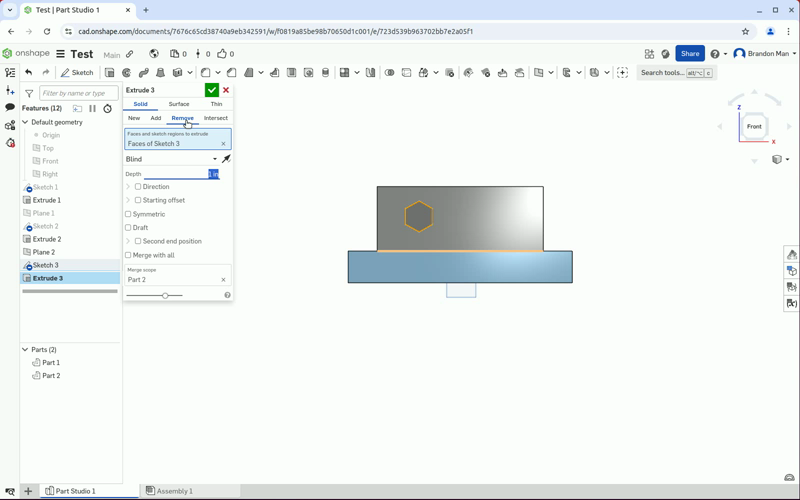
text(1.444)
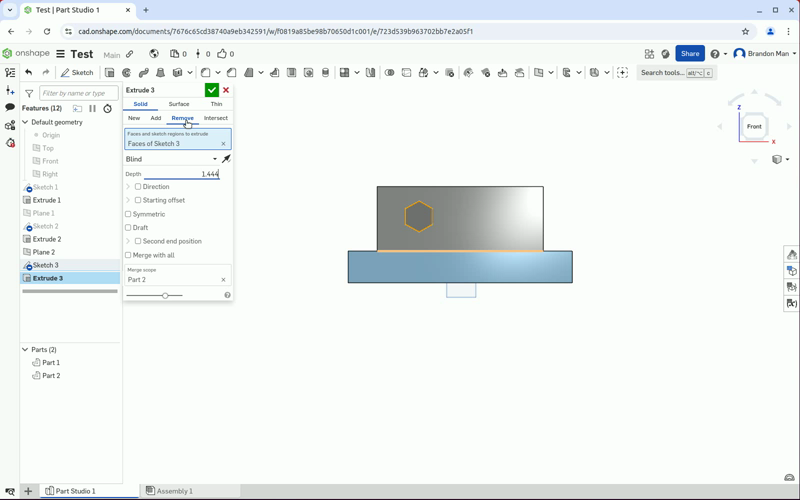
key(tab, 6)
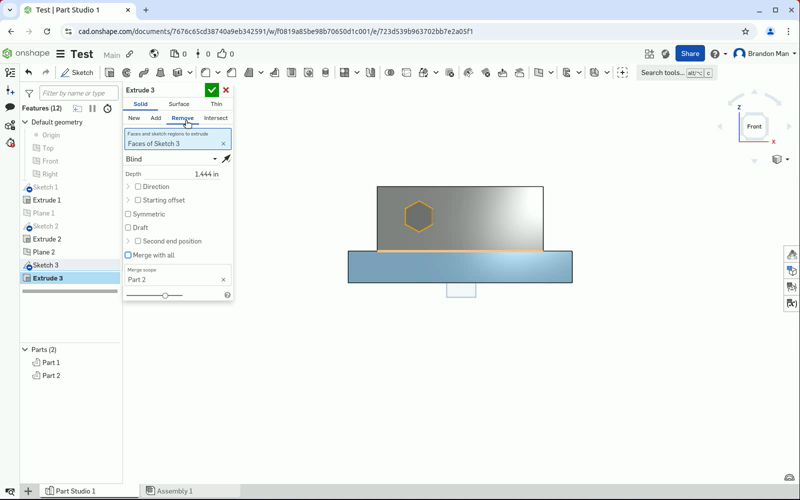
key(space)
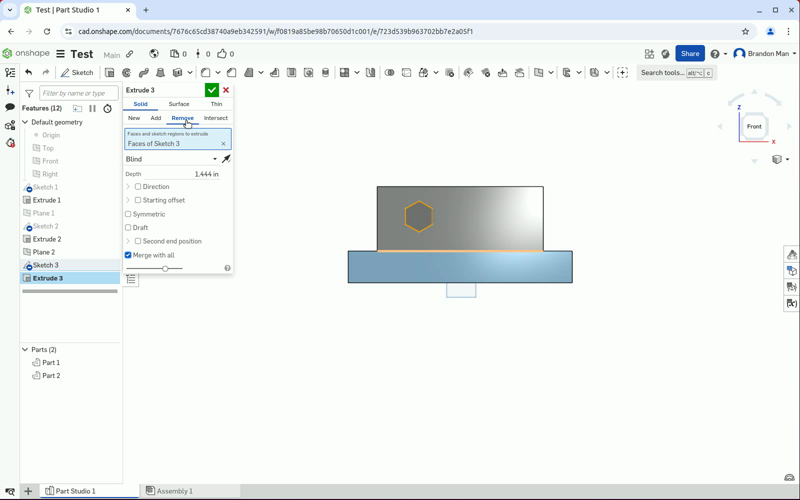
key(enter)
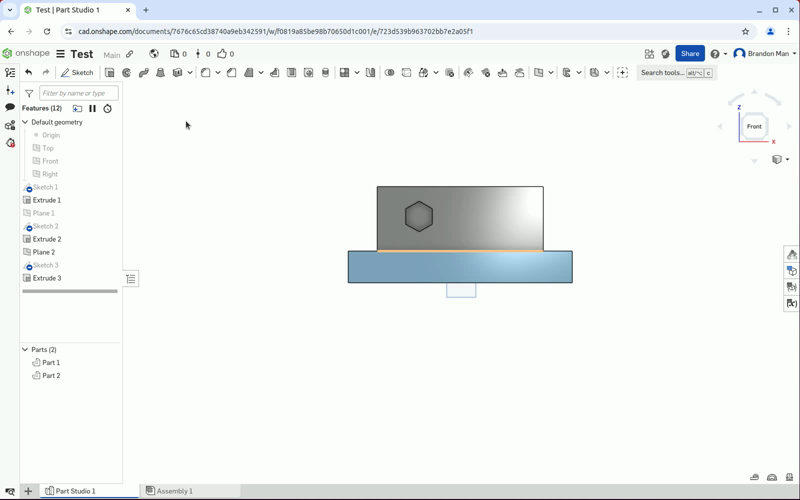
key(shift+h)
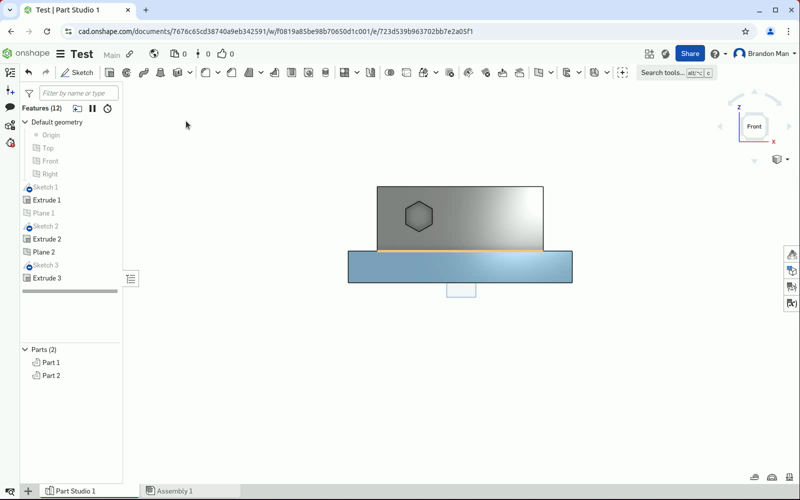
key(shift+h)
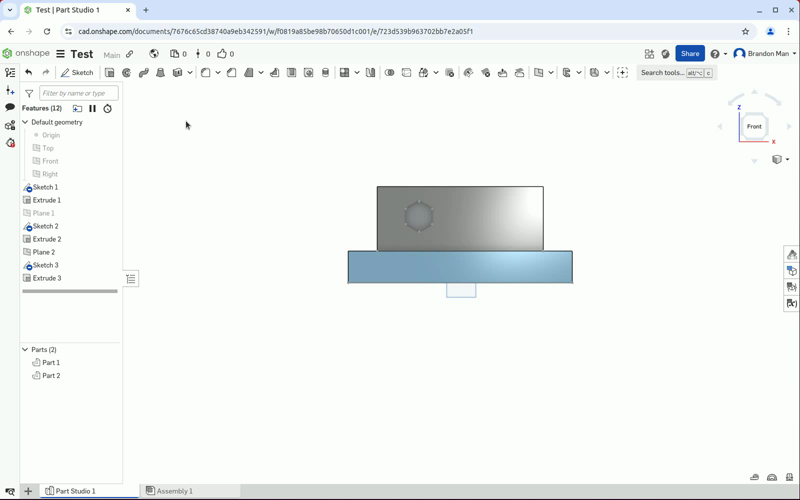
key(shift+7)
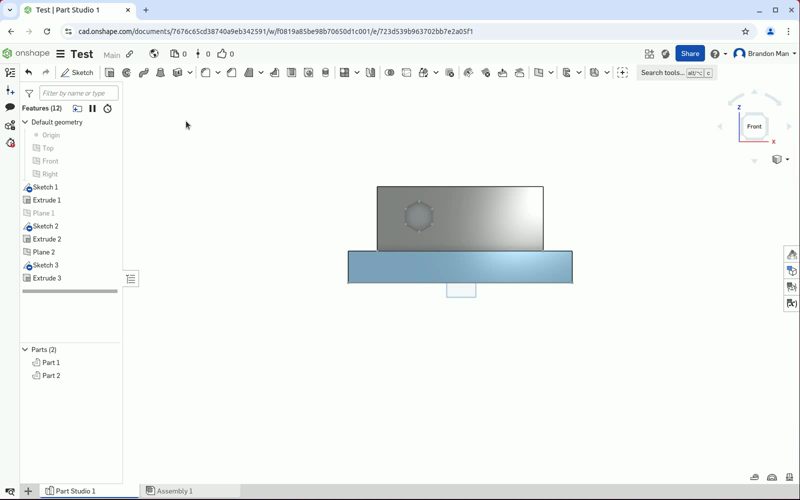
key(left, 2)
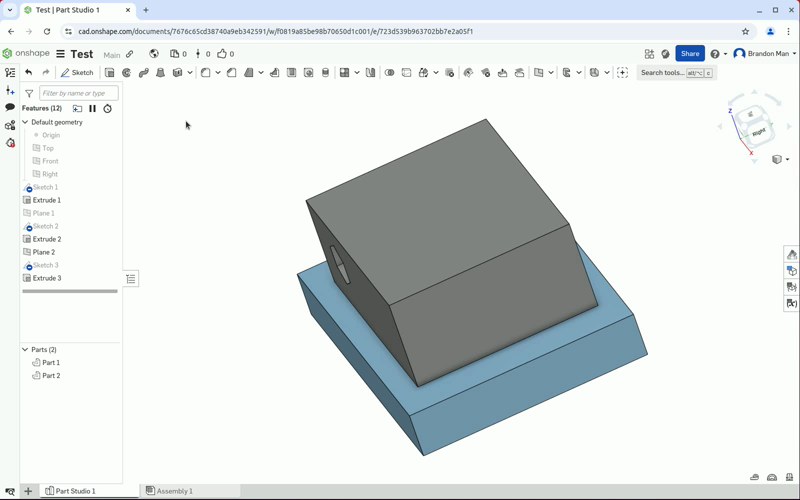
key(down, 2)
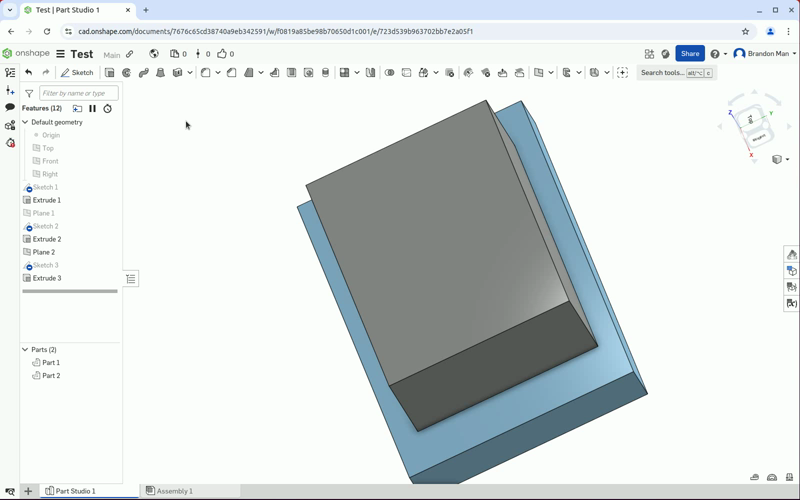
key(up, 2)
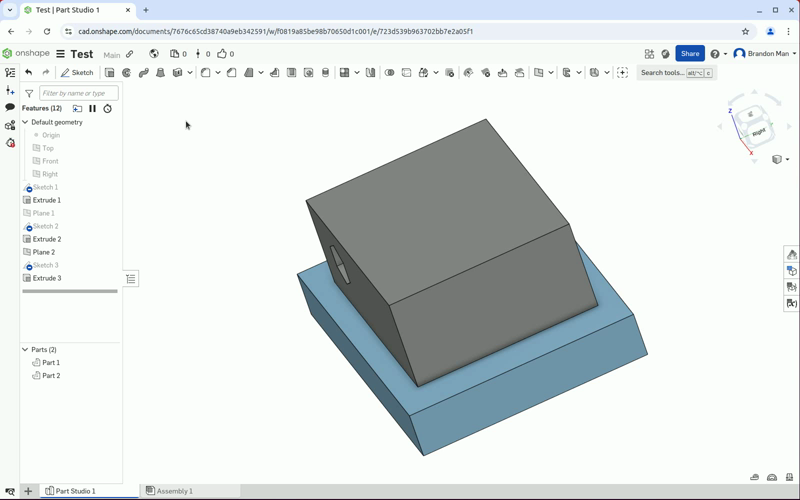
key(right, 2)
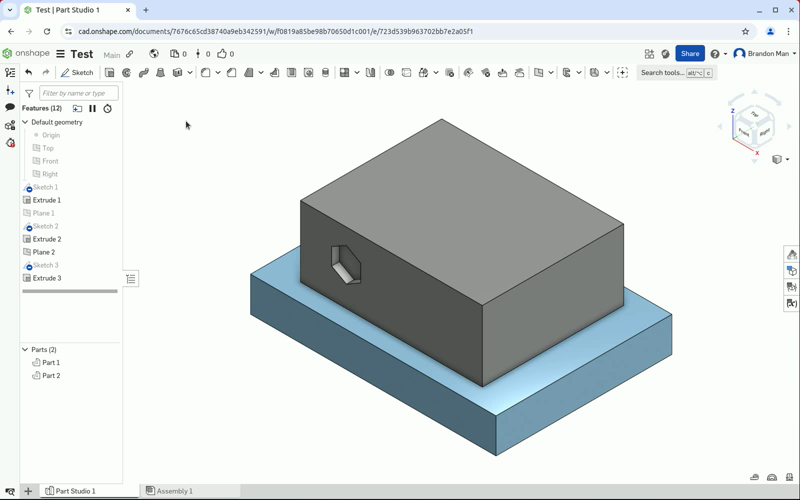
mouse_move(73, 189)
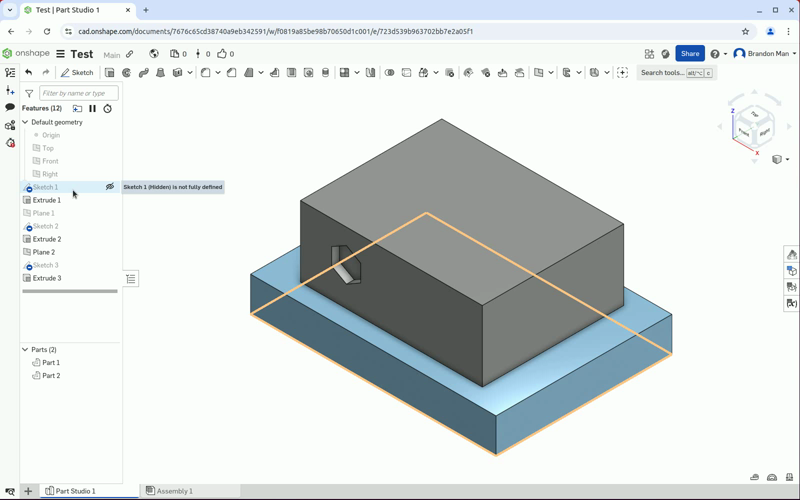
click(73, 189)